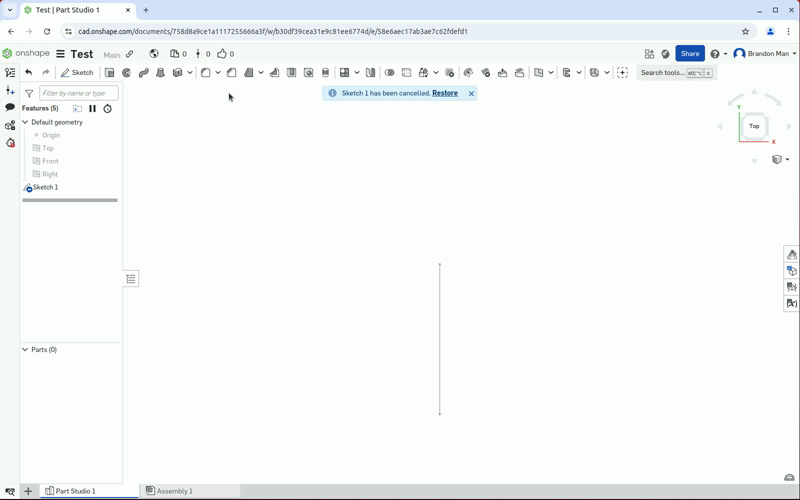
key(shift+h)
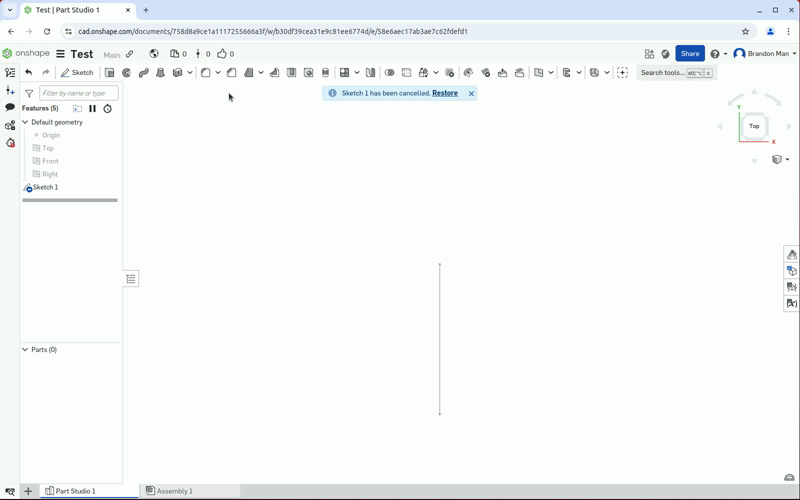
key(shift+s)
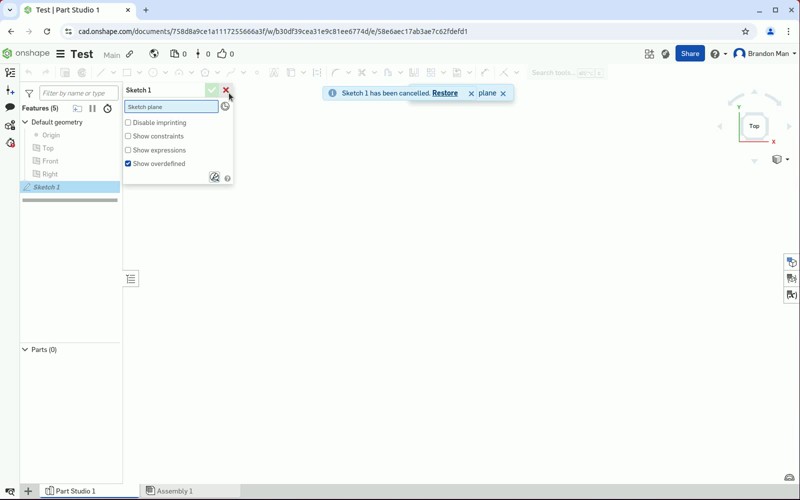
mouse_move(73, 150)
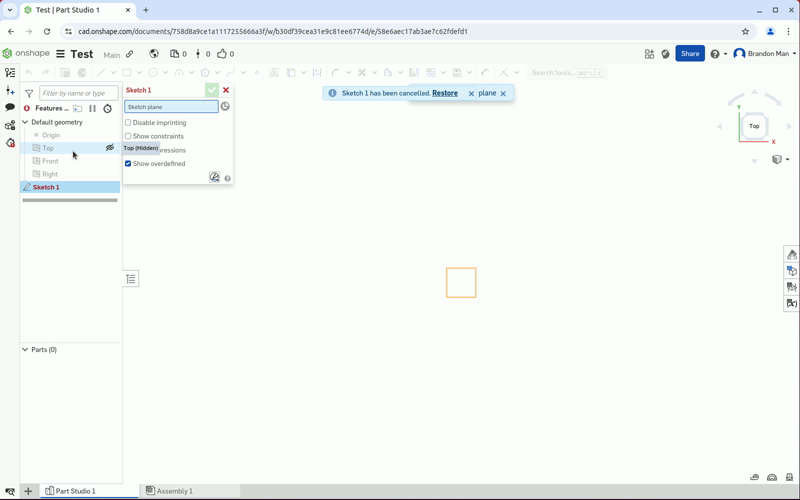
click(73, 150)
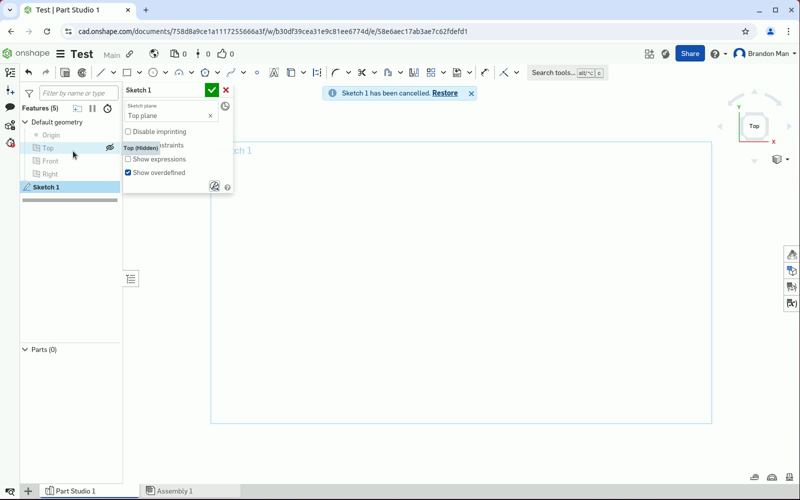
mouse_move(73, 352)
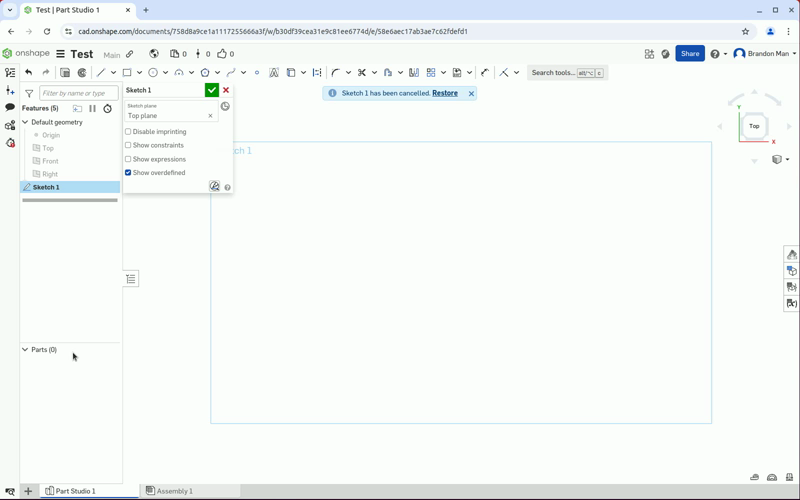
key(y)
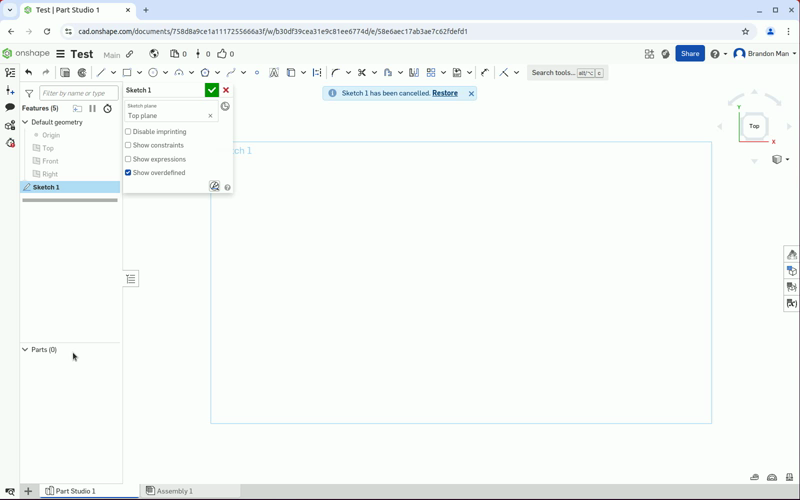
key(l)
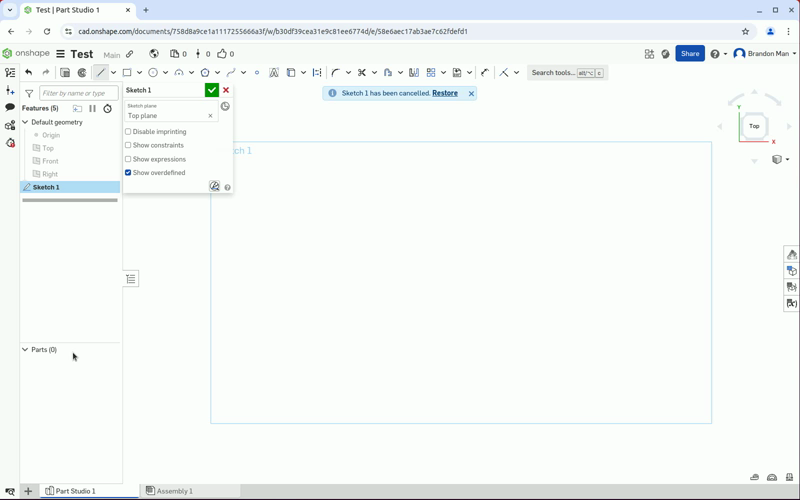
key_down(shift)
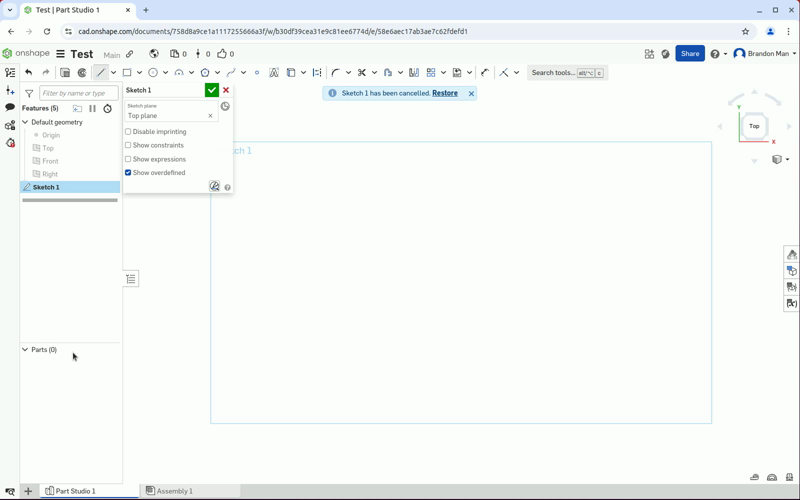
mouse_move(372, 226)
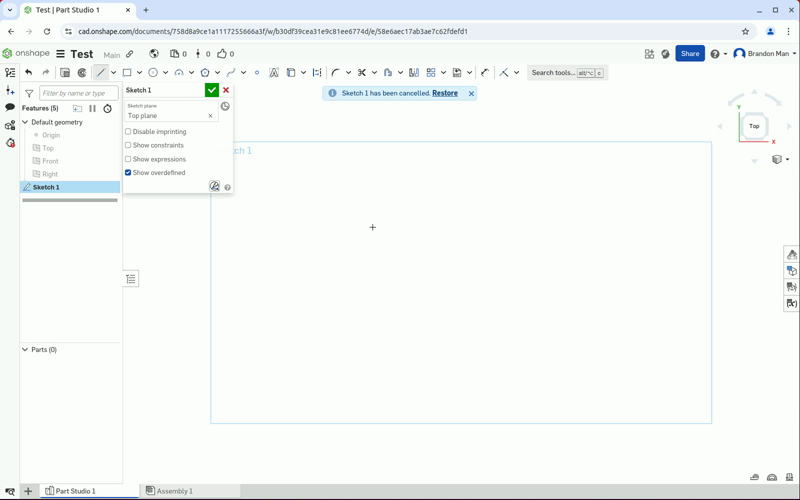
click(372, 226)
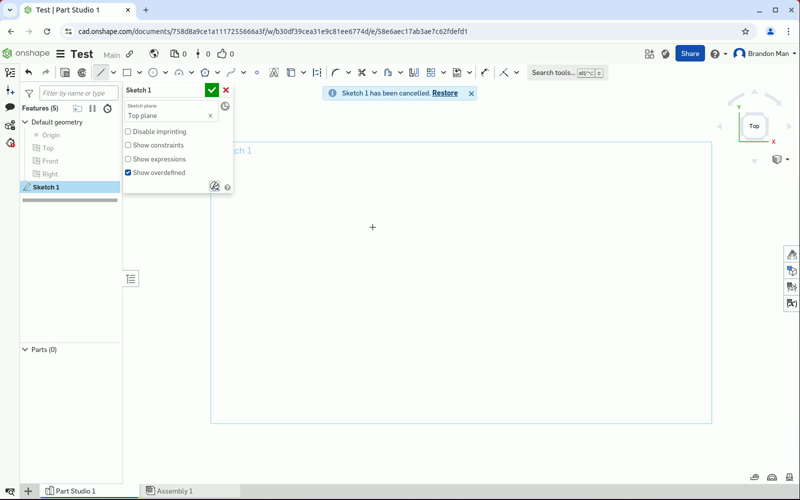
key_up(shift)
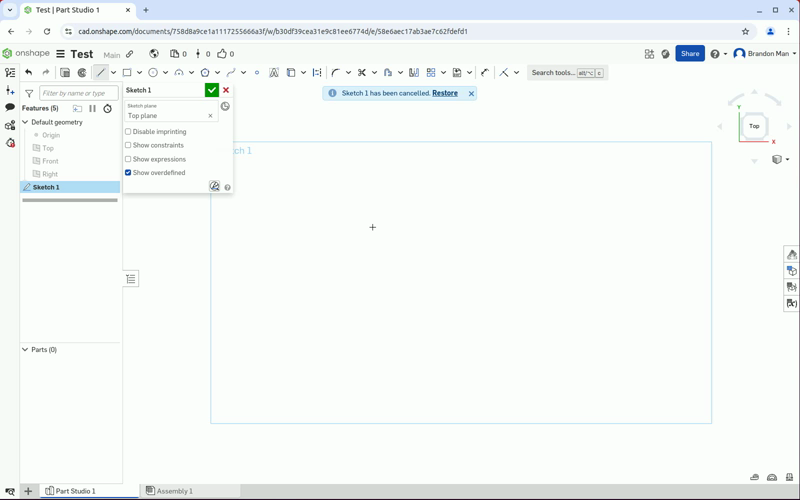
key_down(shift)
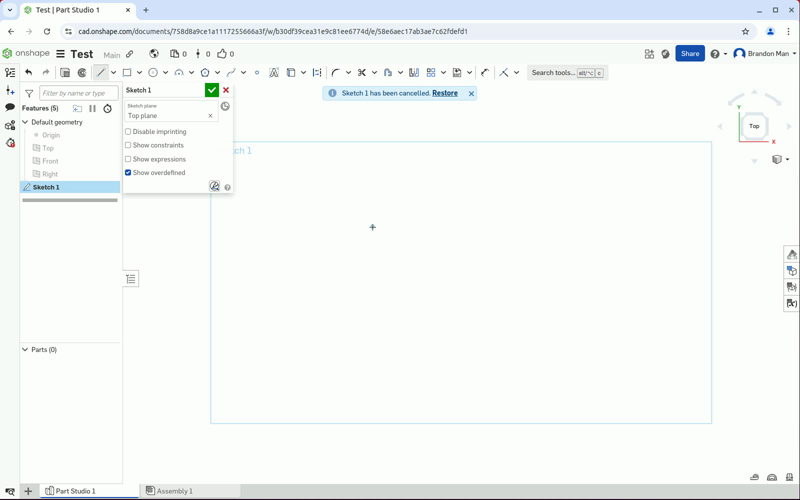
mouse_move(393, 283)
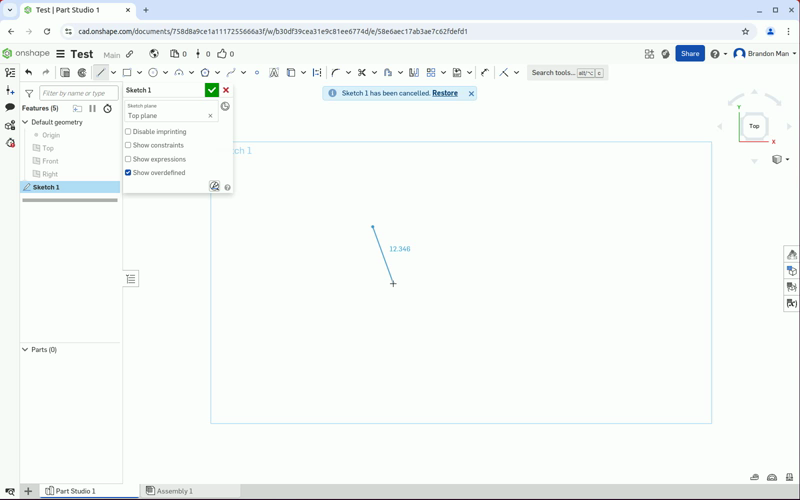
click(393, 283)
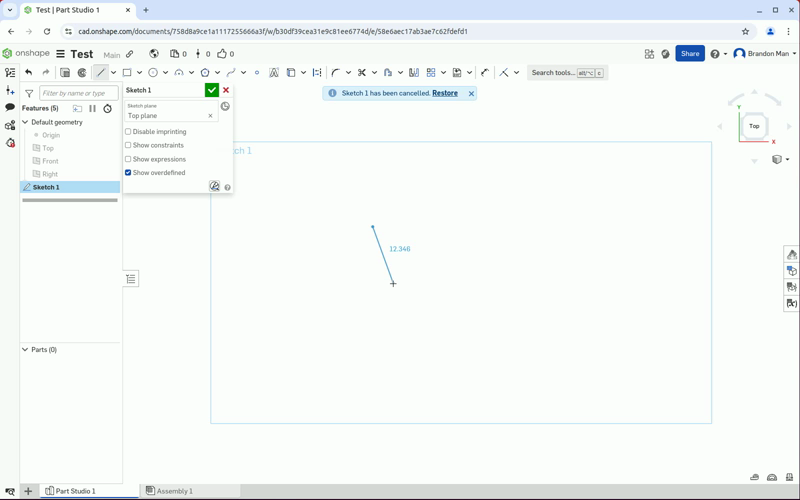
key_up(shift)
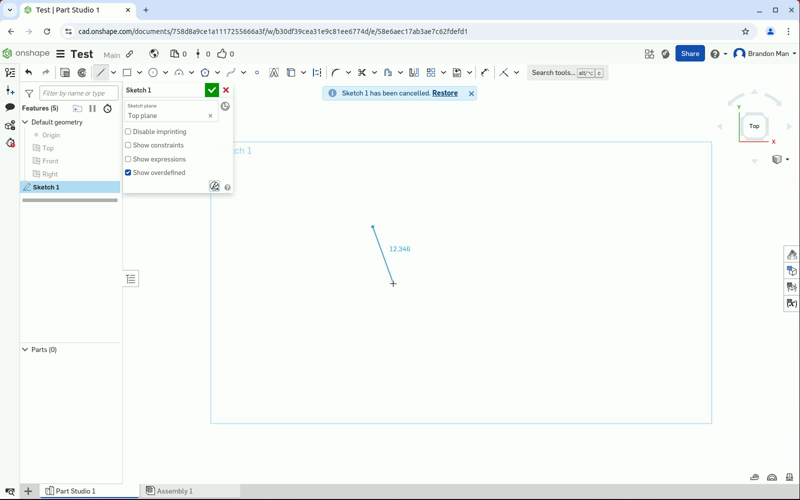
key(esc)
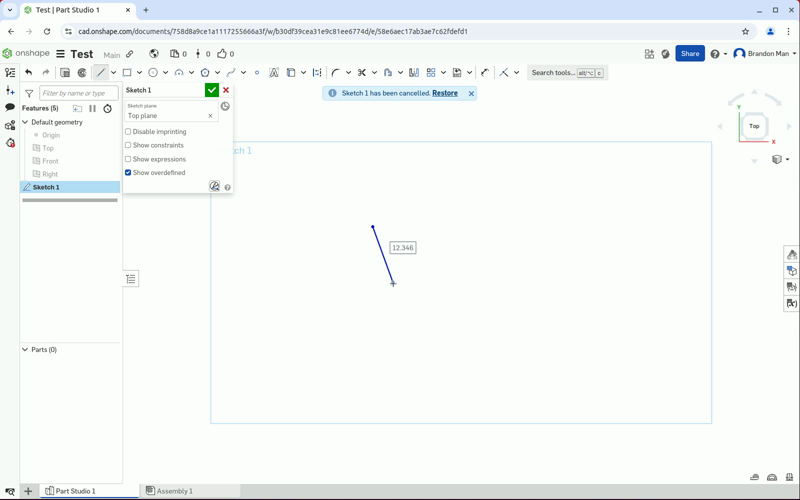
key(a)
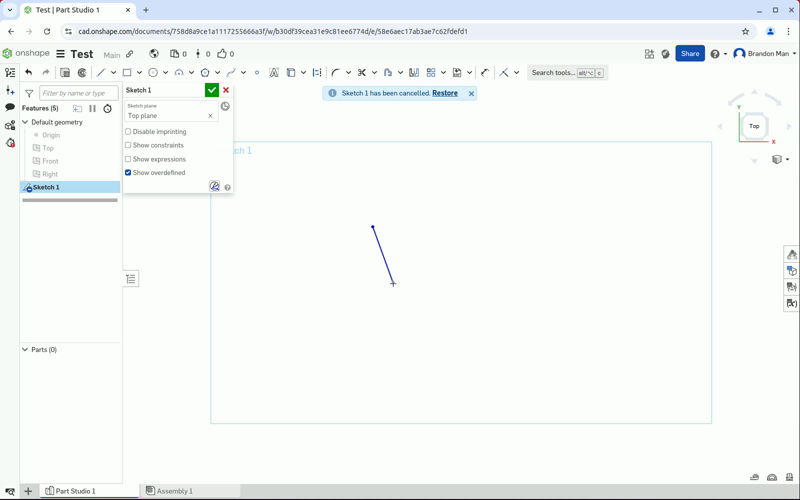
mouse_move(393, 283)
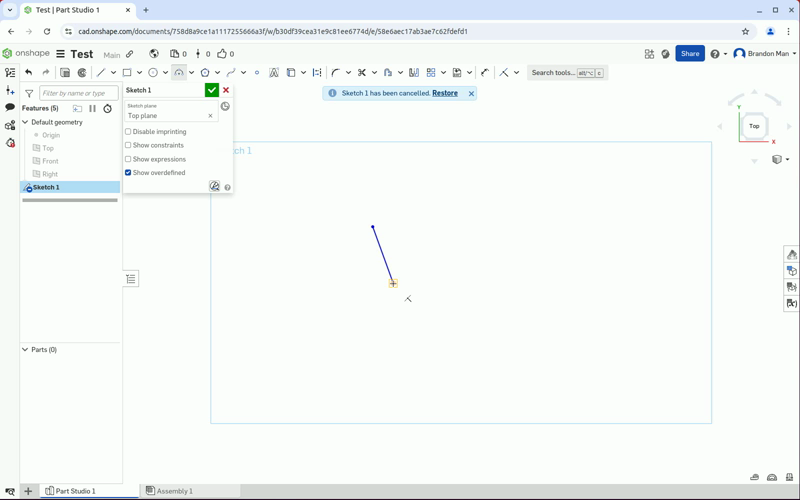
click(393, 283)
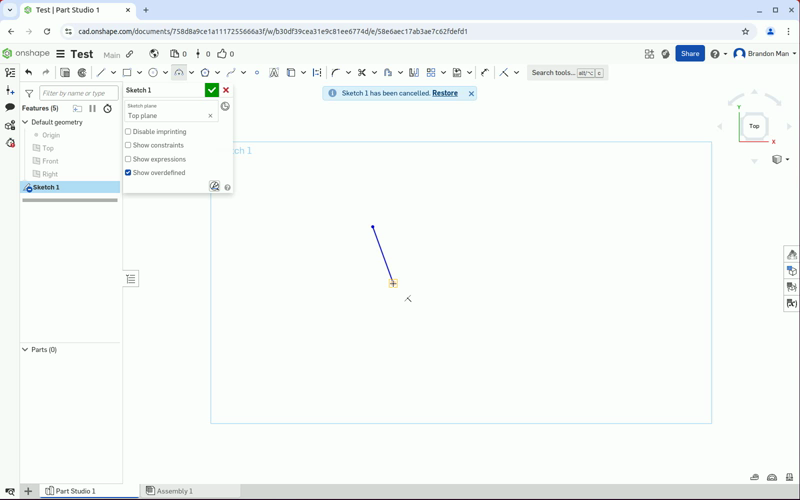
key_down(shift)
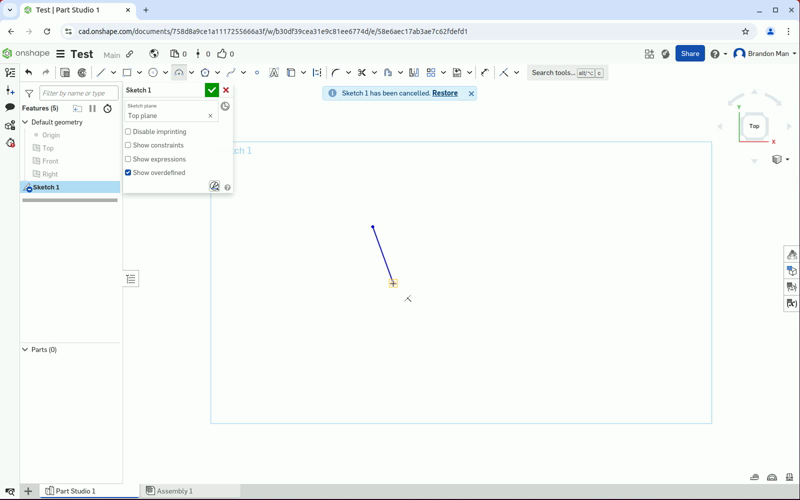
mouse_move(461, 215)
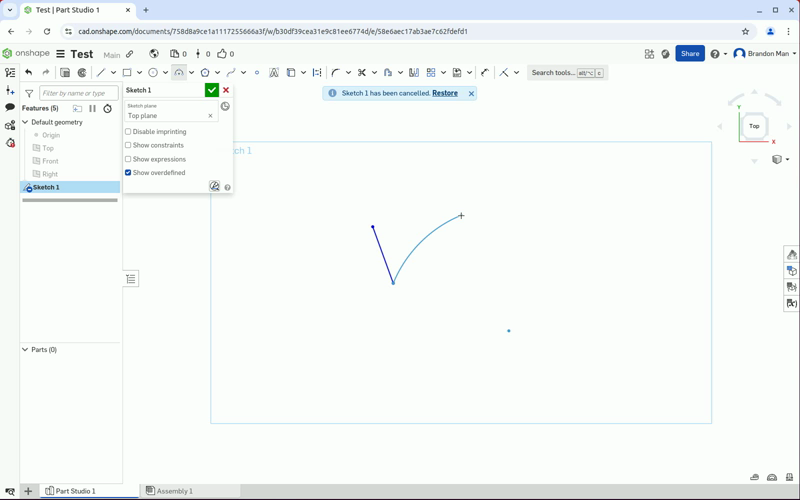
click(461, 215)
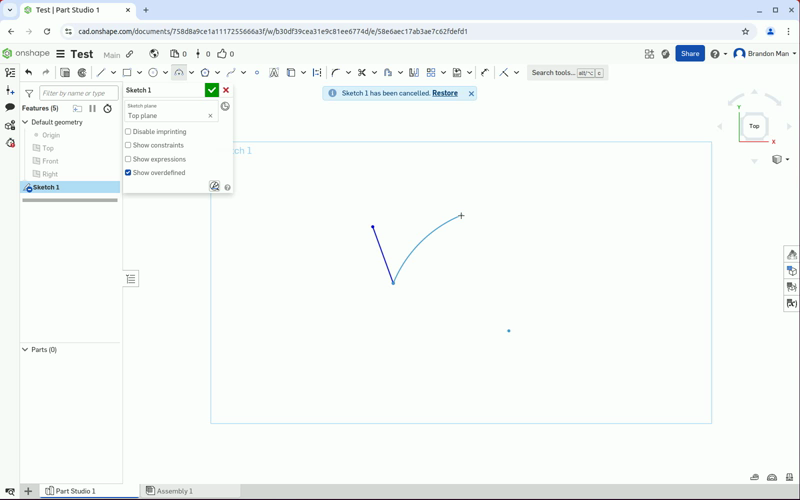
mouse_move(413, 235)
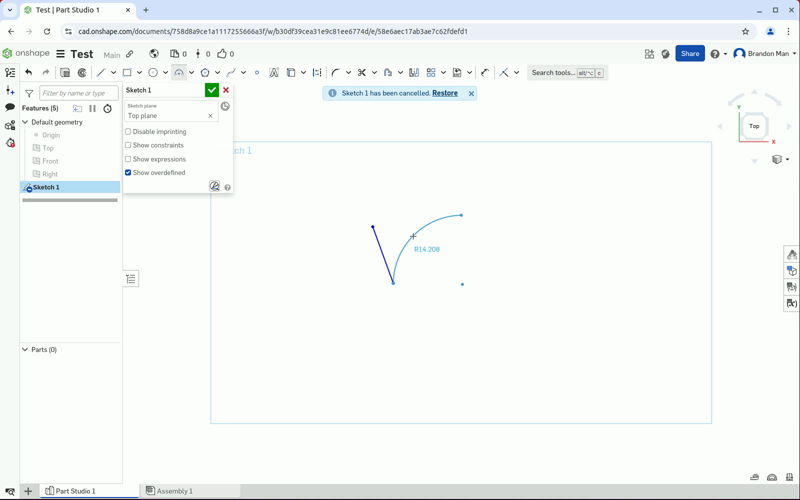
click(413, 235)
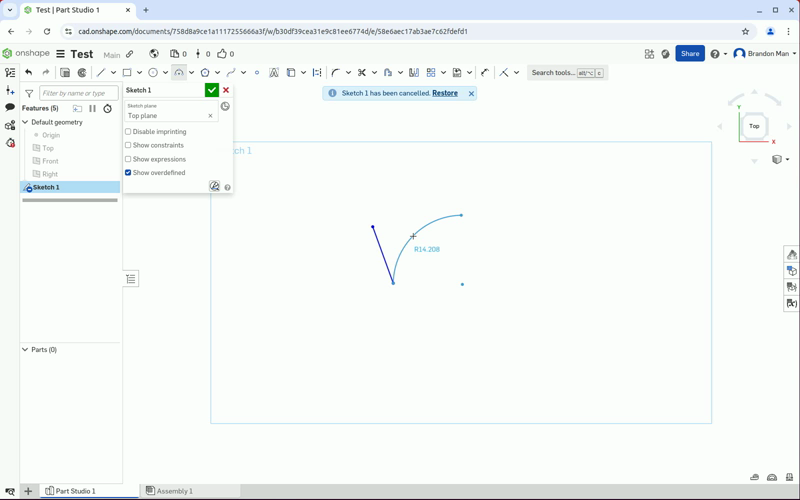
key_up(shift)
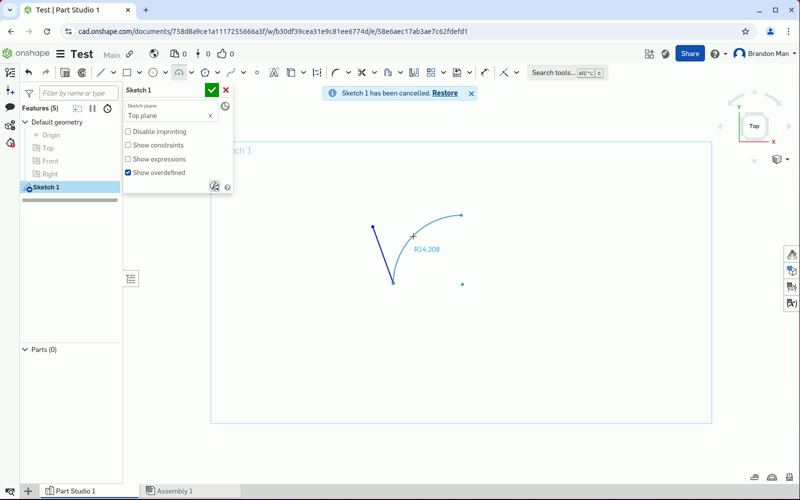
key(esc)
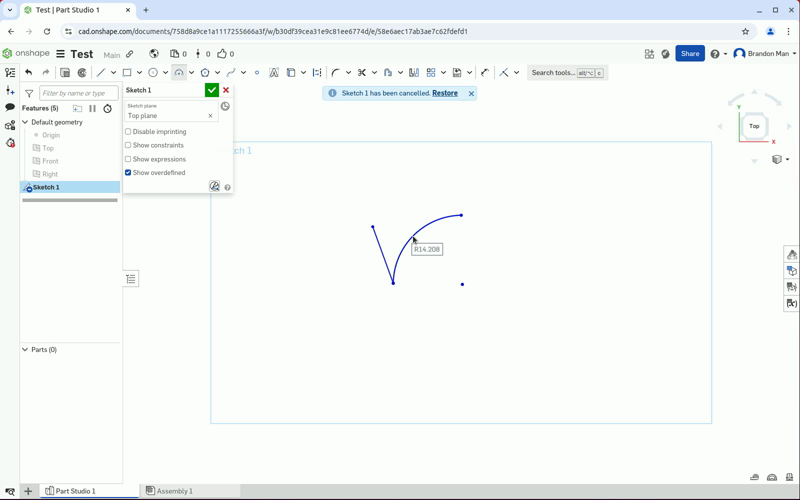
key(l)
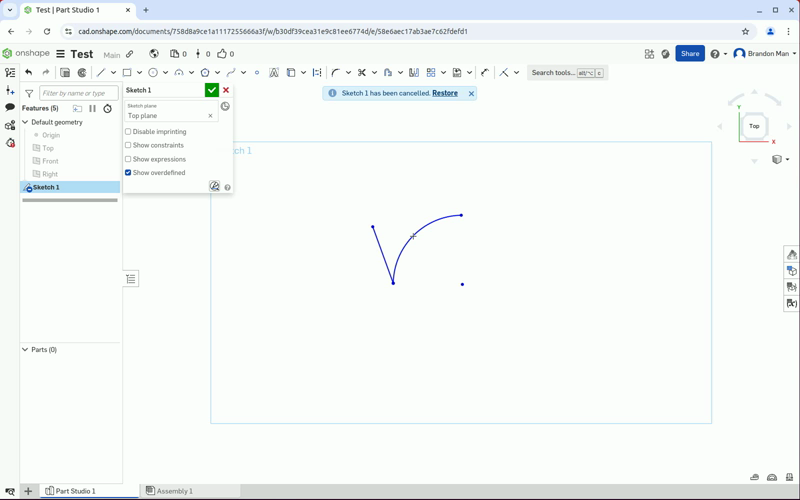
mouse_move(461, 215)
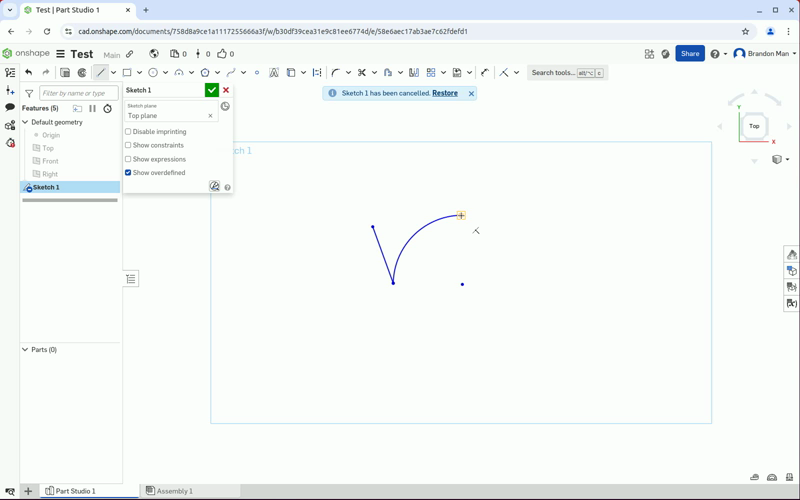
click(461, 215)
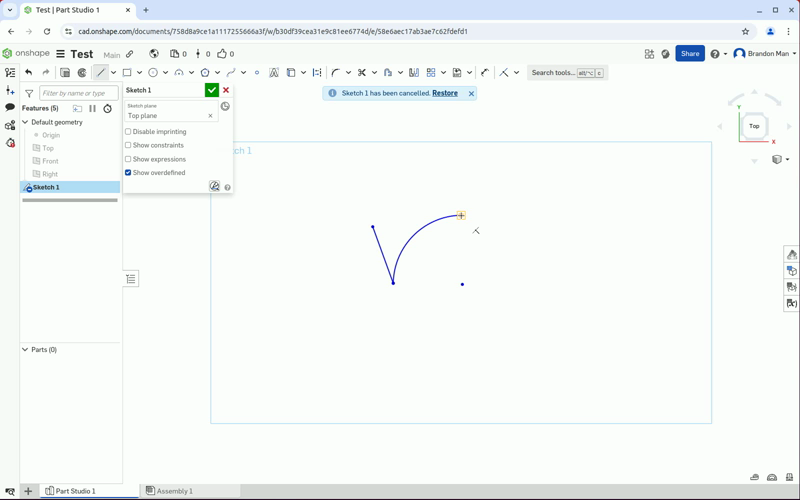
key_down(shift)
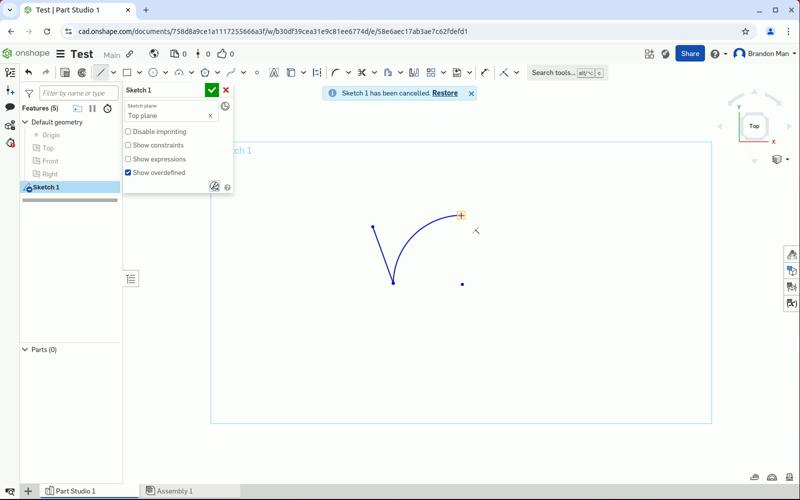
mouse_move(404, 195)
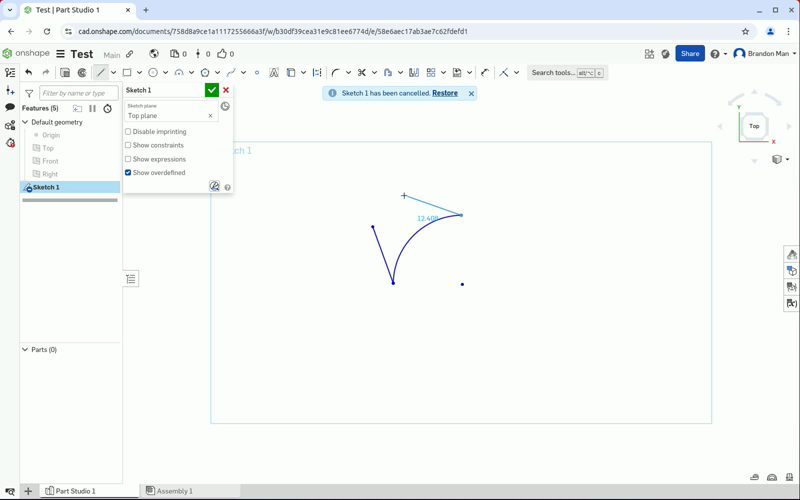
click(404, 195)
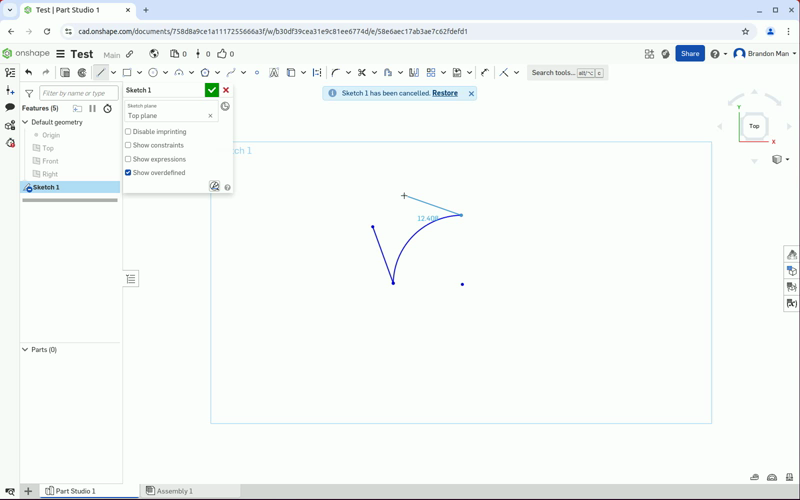
key_up(shift)
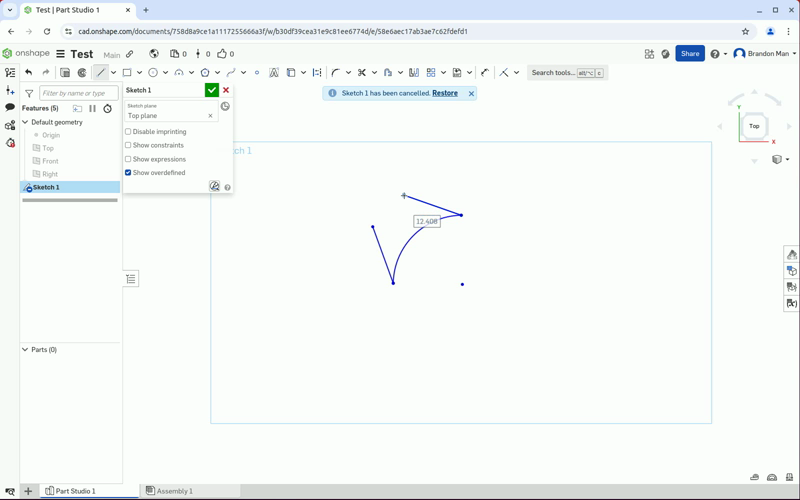
key(esc)
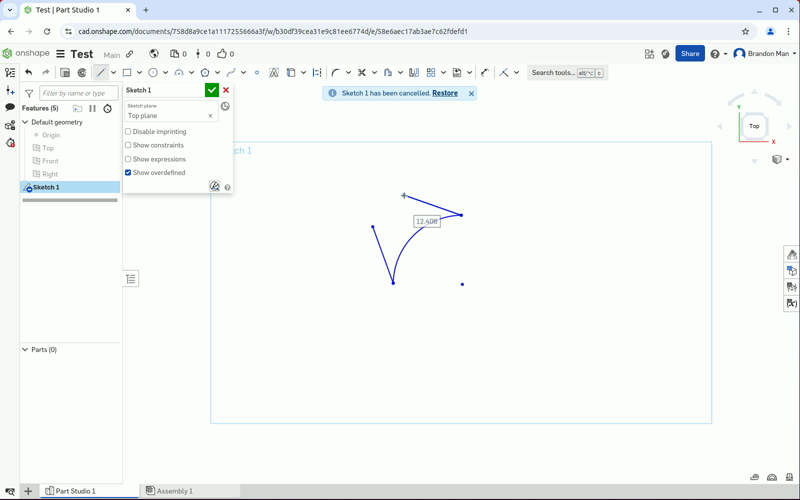
key(a)
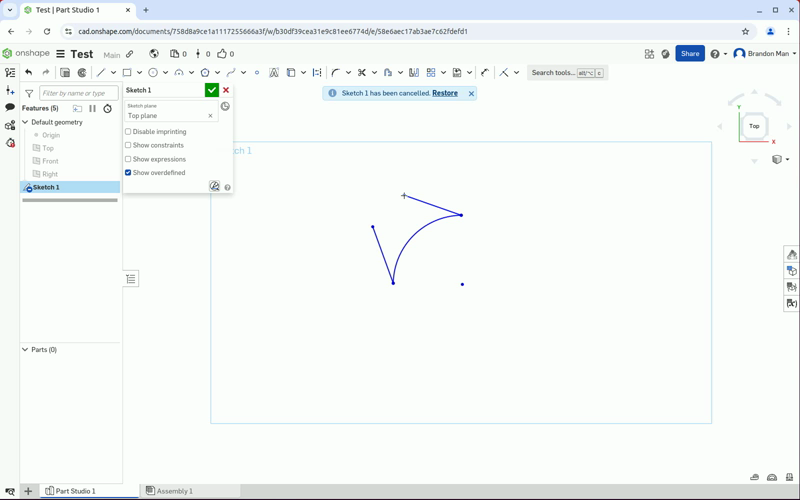
mouse_move(404, 195)
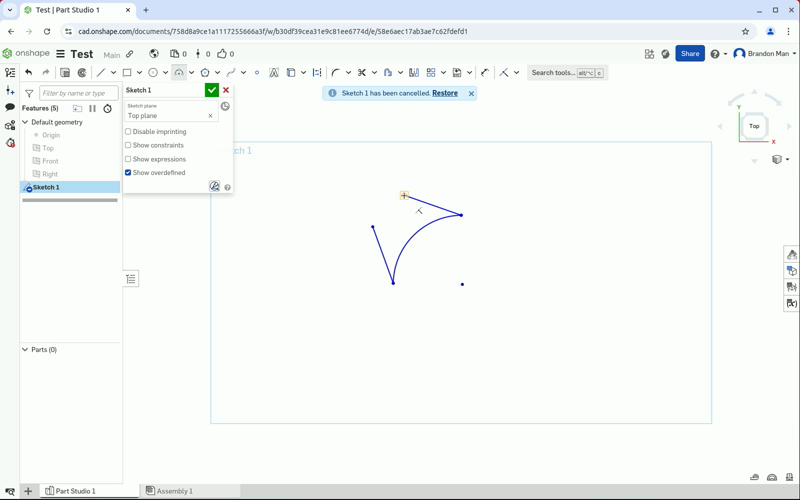
click(404, 195)
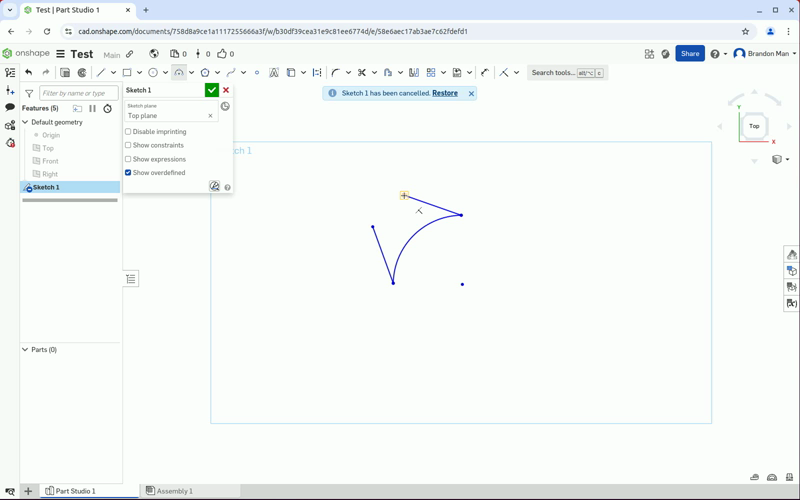
mouse_move(372, 226)
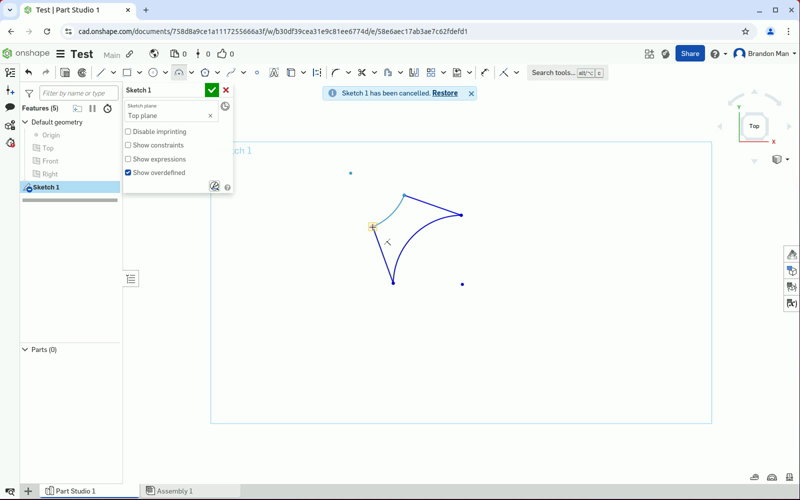
click(372, 226)
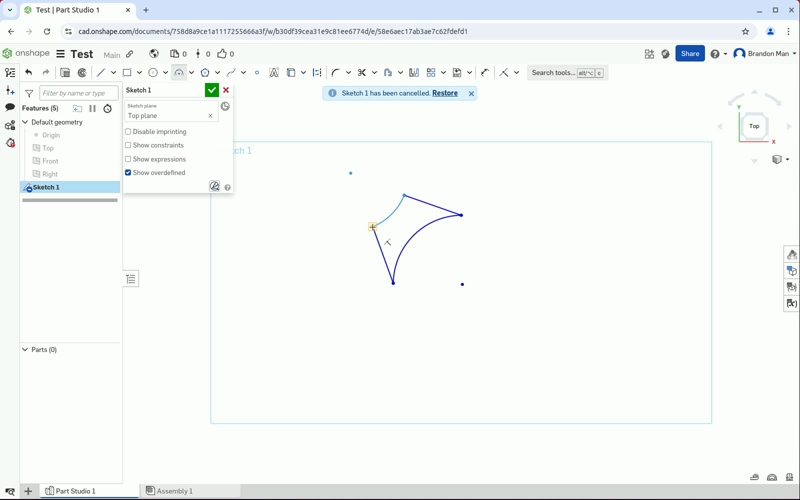
key_down(shift)
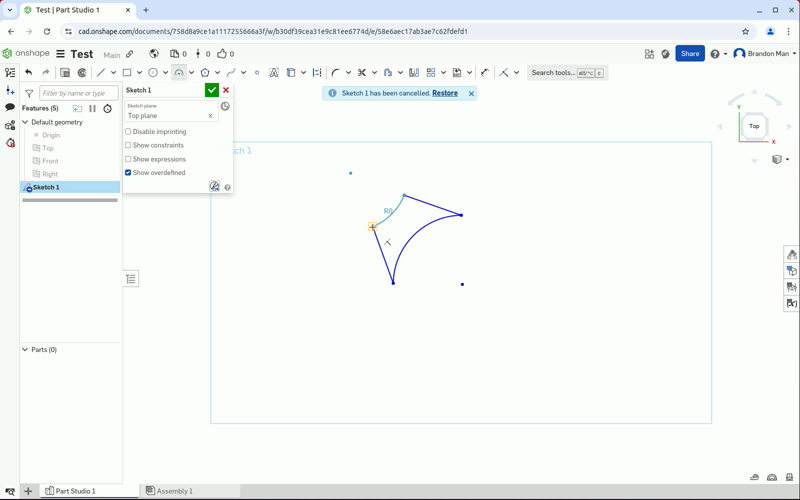
mouse_move(374, 197)
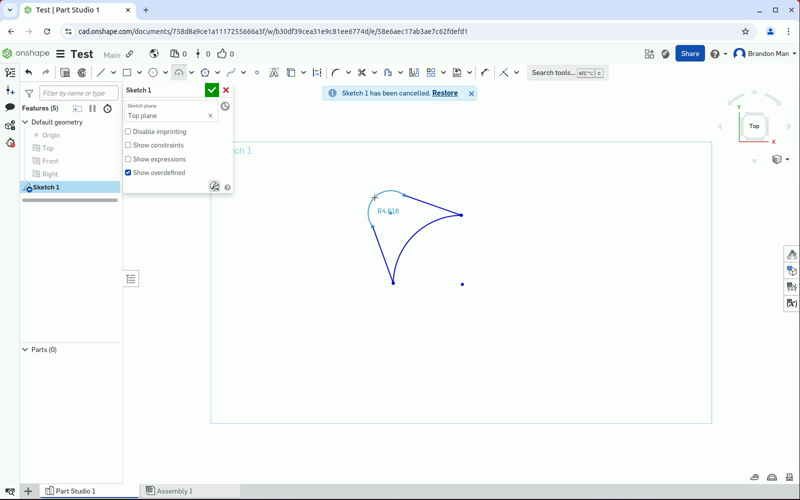
click(374, 197)
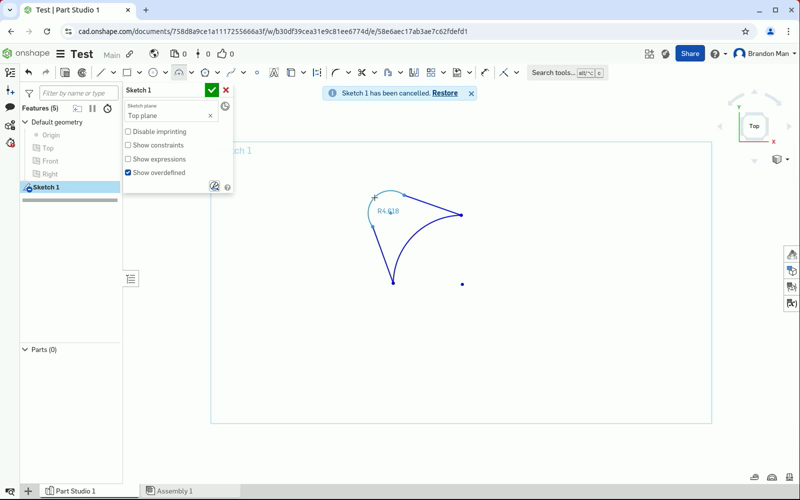
key_up(shift)
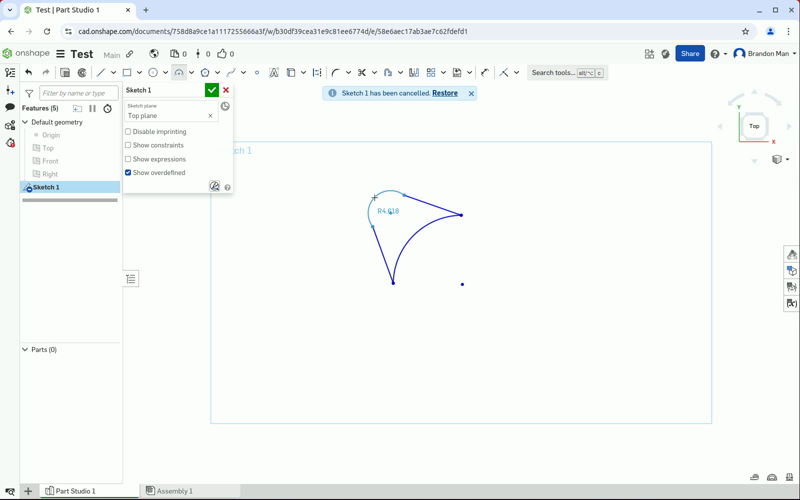
key(esc)
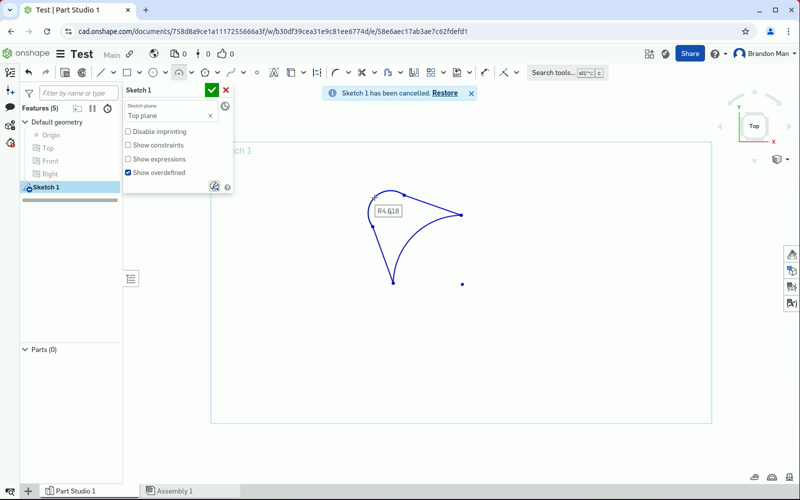
key(c)
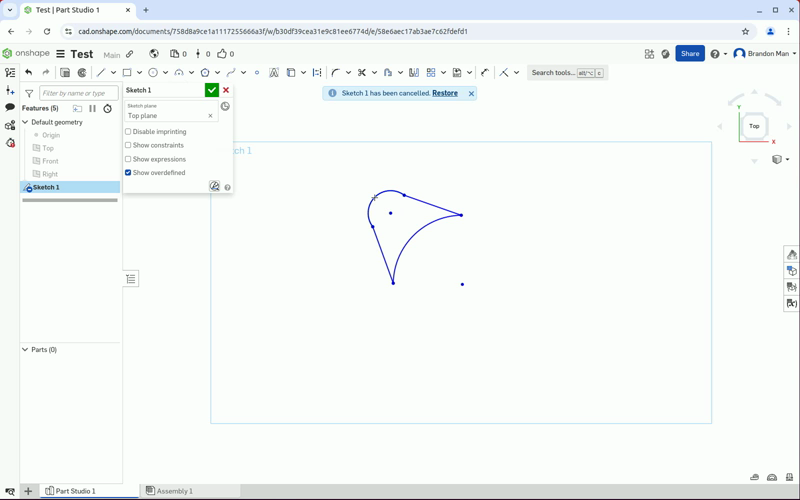
key_down(shift)
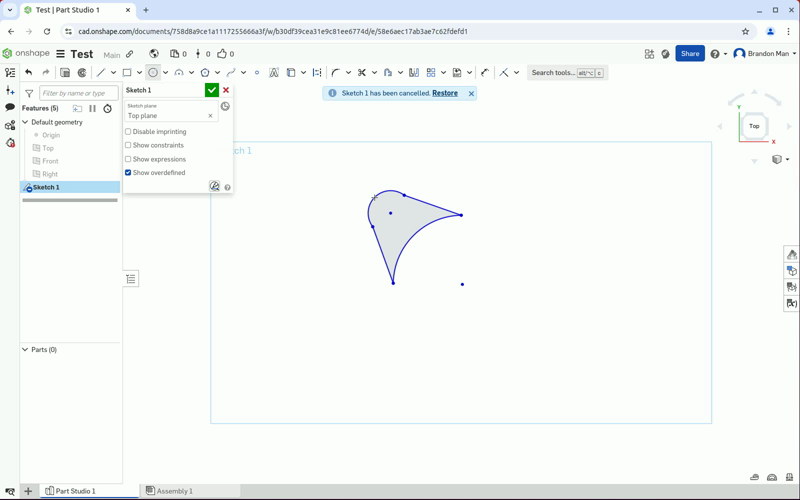
mouse_move(391, 213)
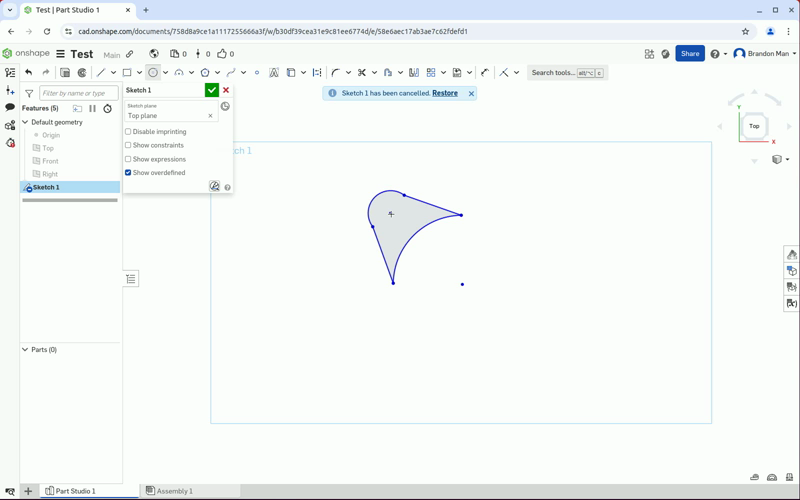
scroll(6)
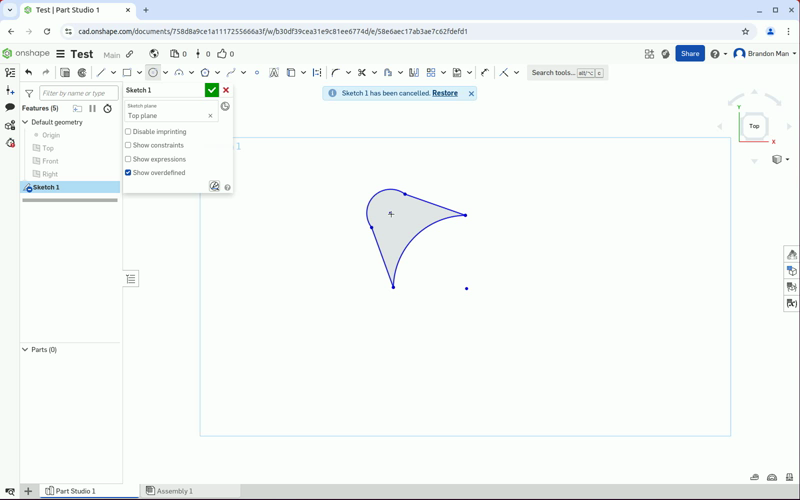
scroll(6)
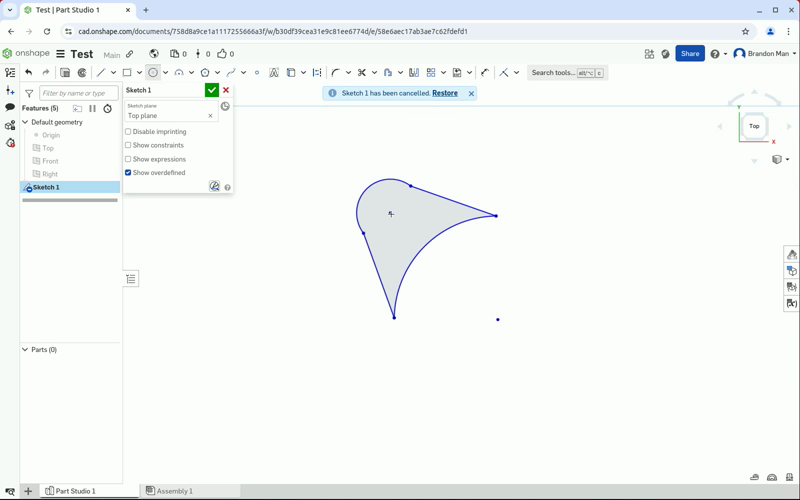
scroll(6)
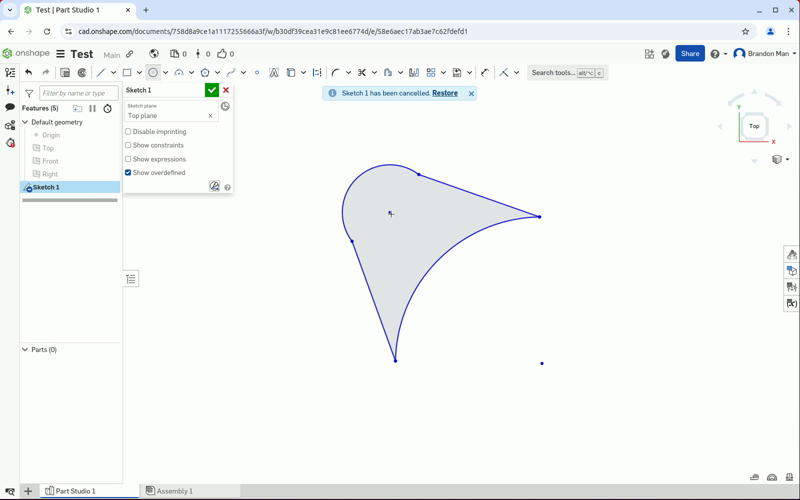
scroll(6)
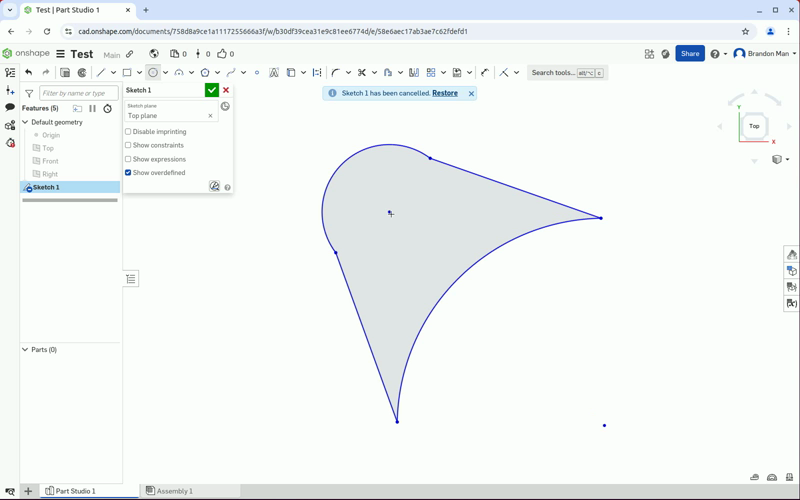
scroll(6)
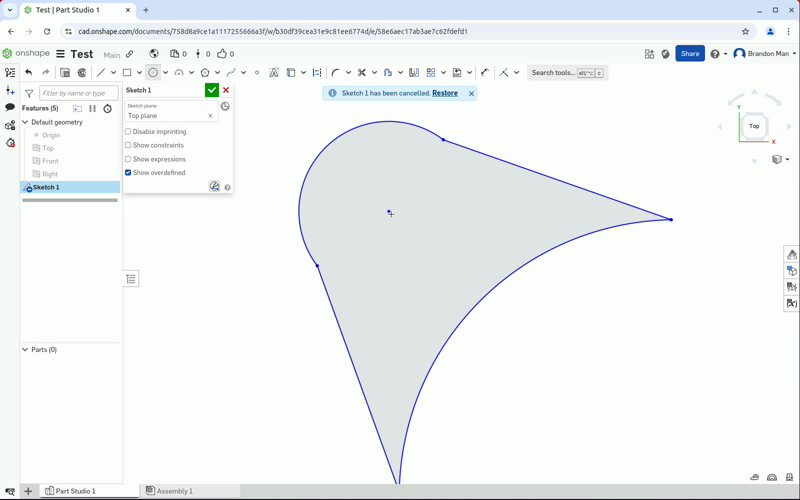
scroll(6)
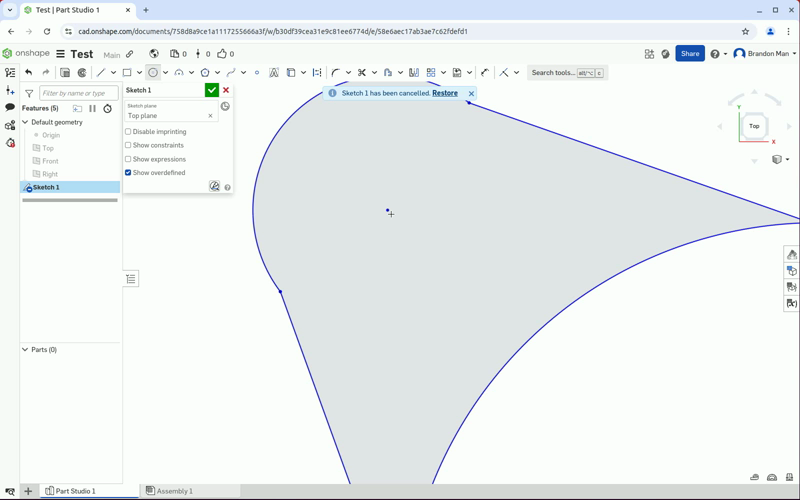
scroll(6)
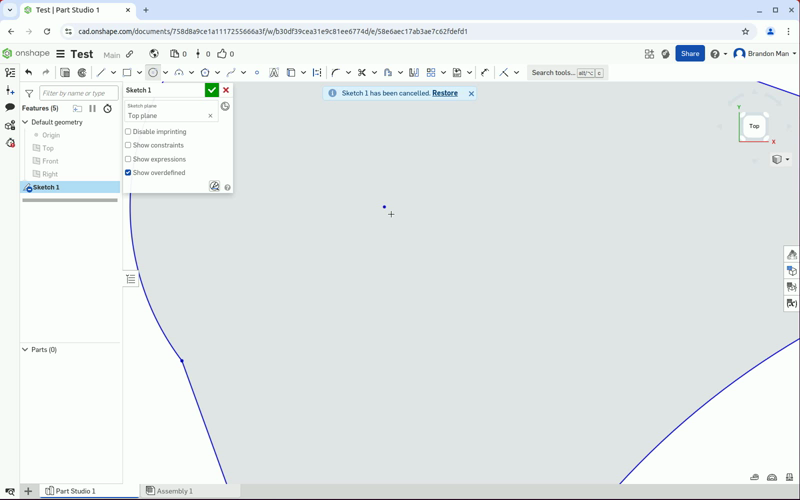
click(391, 213)
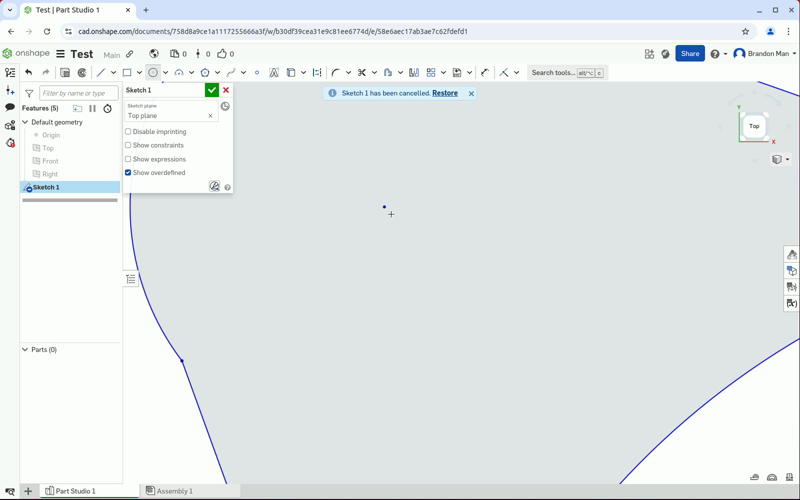
scroll(-6)
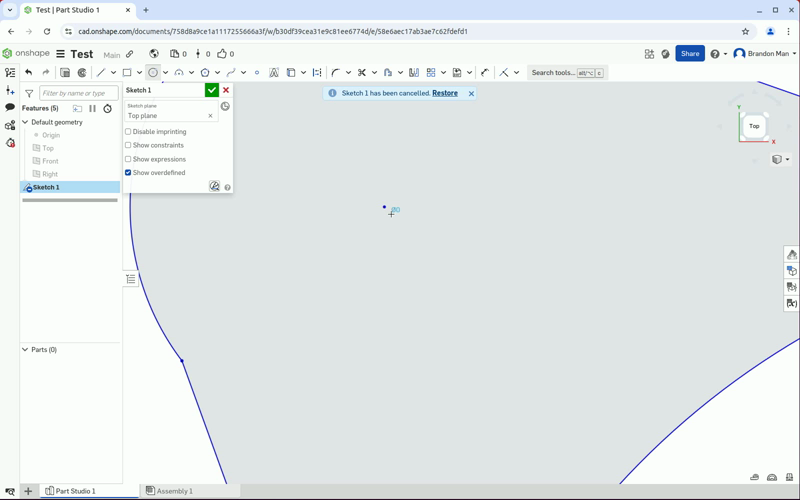
scroll(-6)
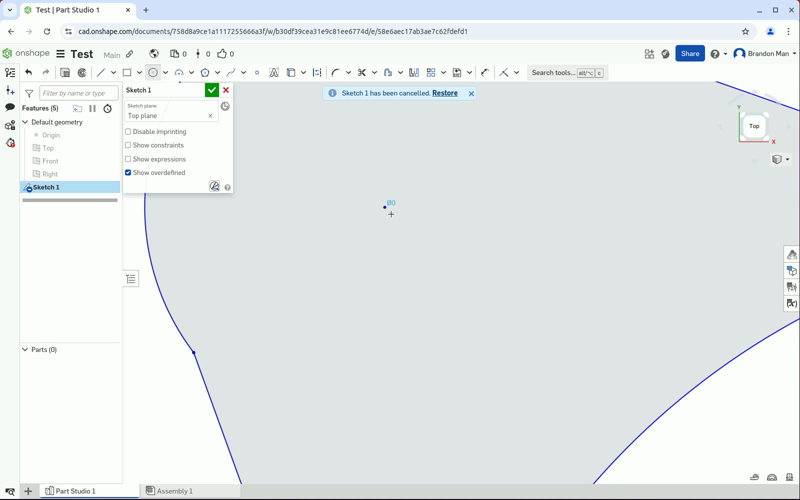
scroll(-6)
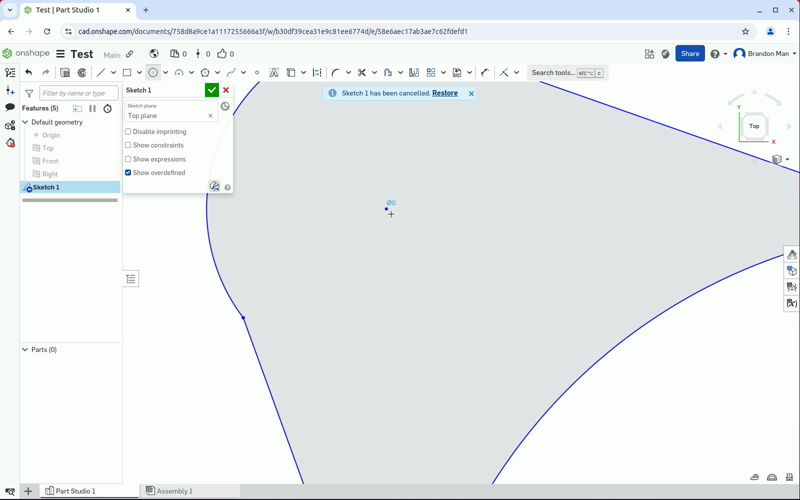
scroll(-6)
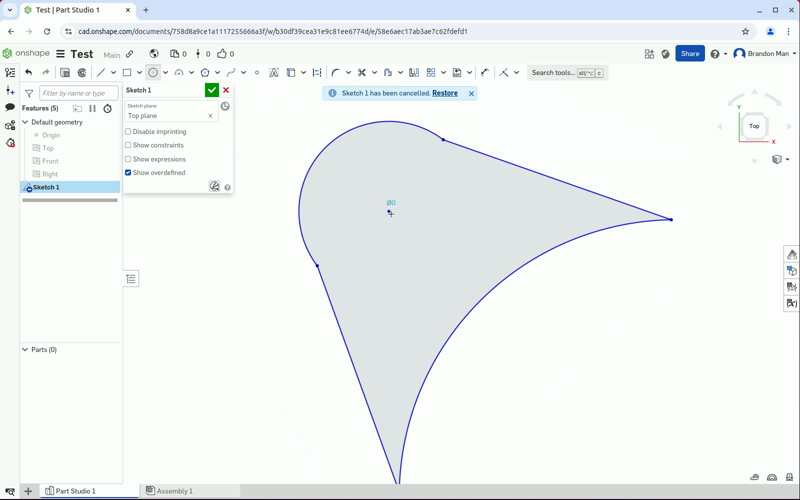
scroll(-6)
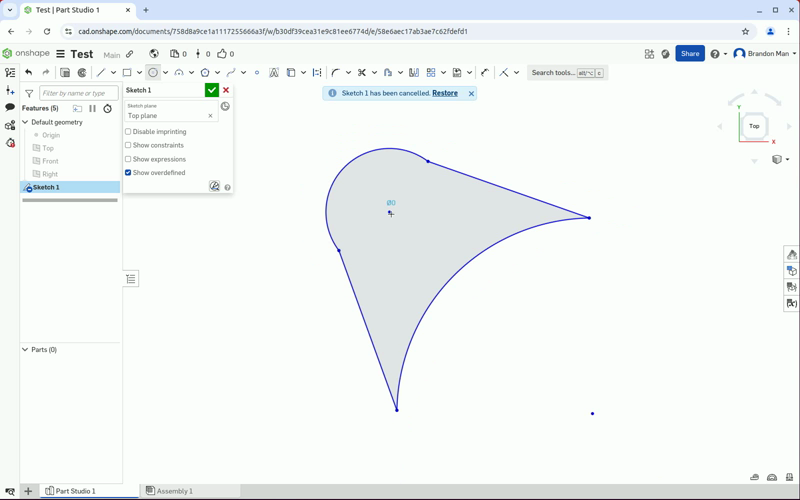
scroll(-6)
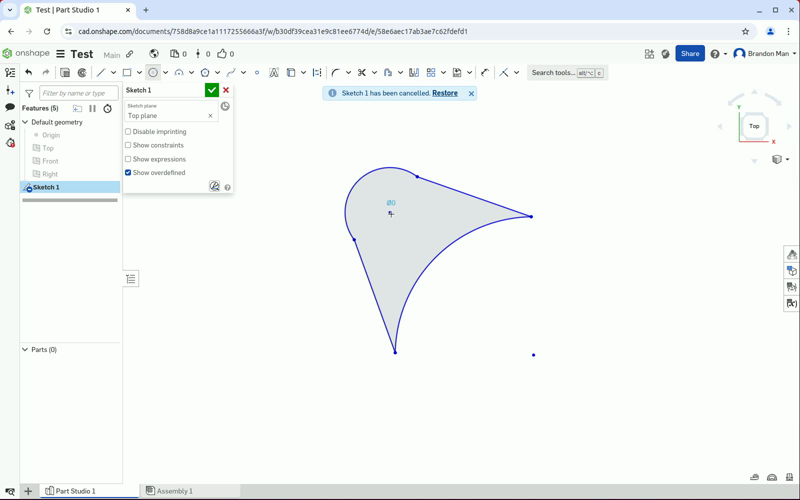
scroll(-6)
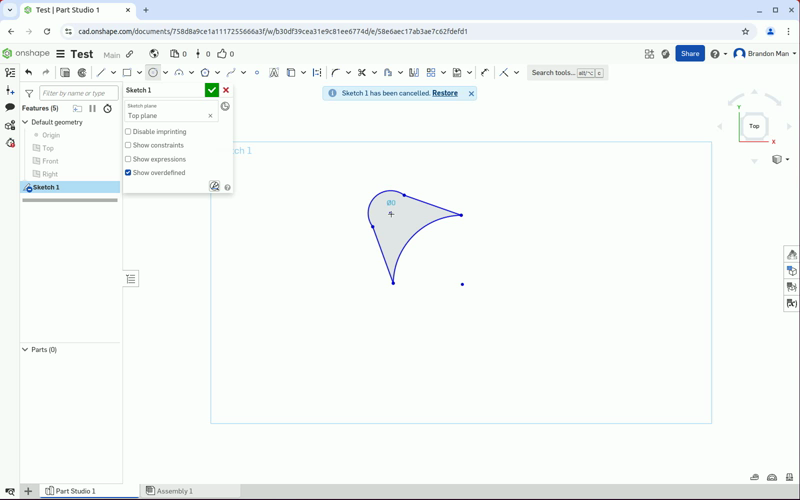
key_up(shift)
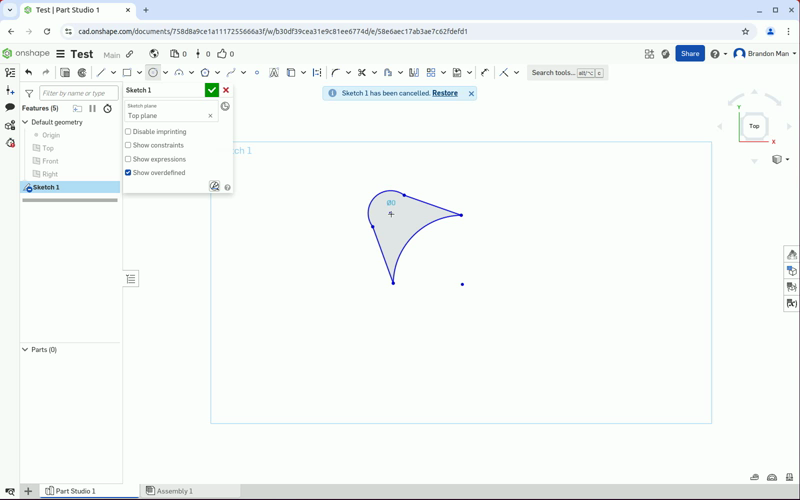
mouse_move(400, 213)
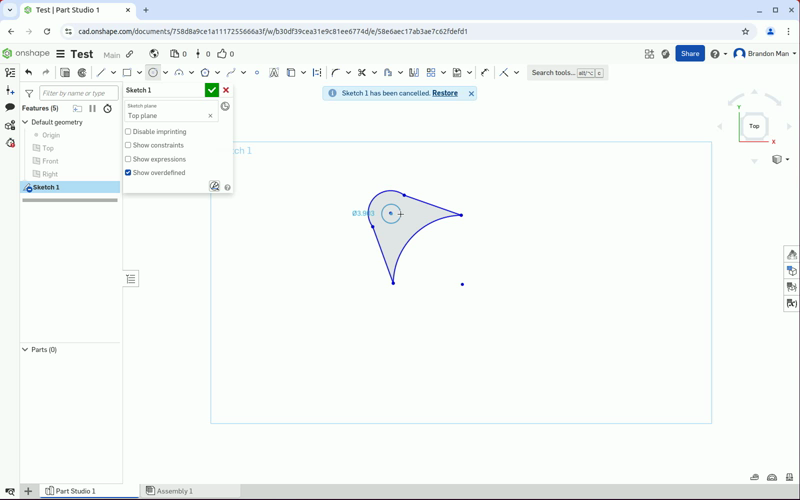
click(400, 213)
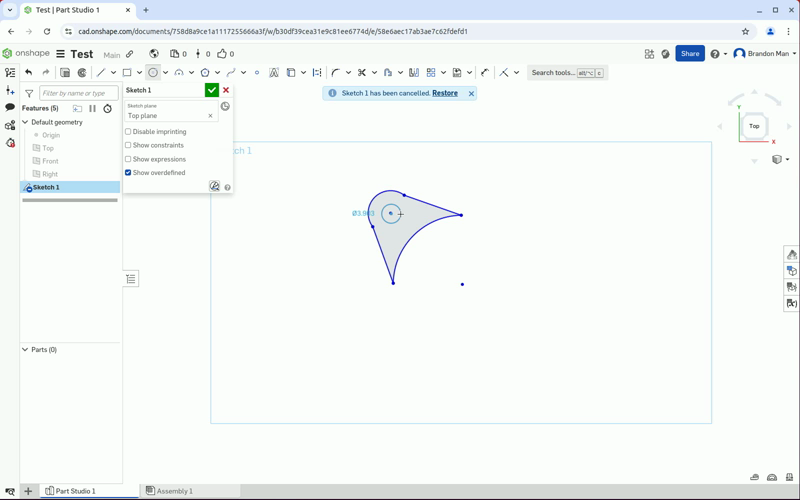
key(esc)
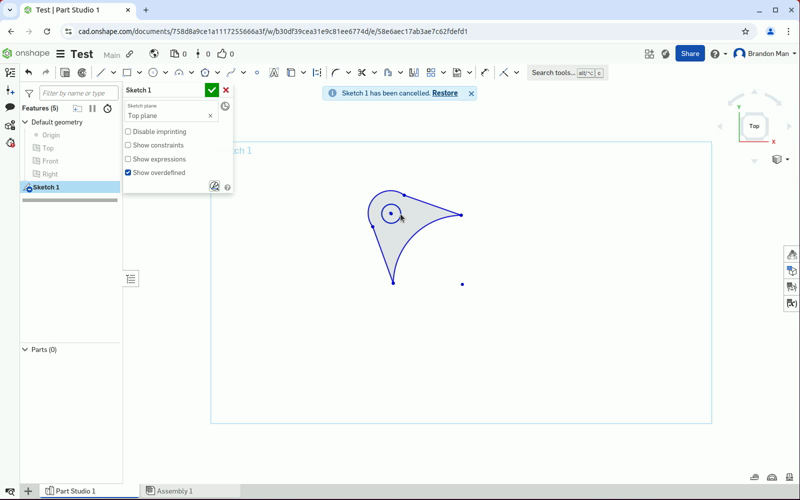
mouse_move(401, 239)
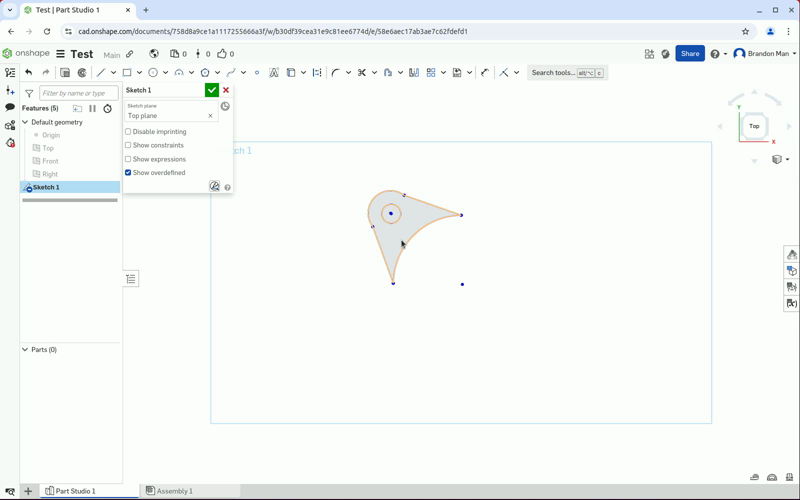
click(401, 239)
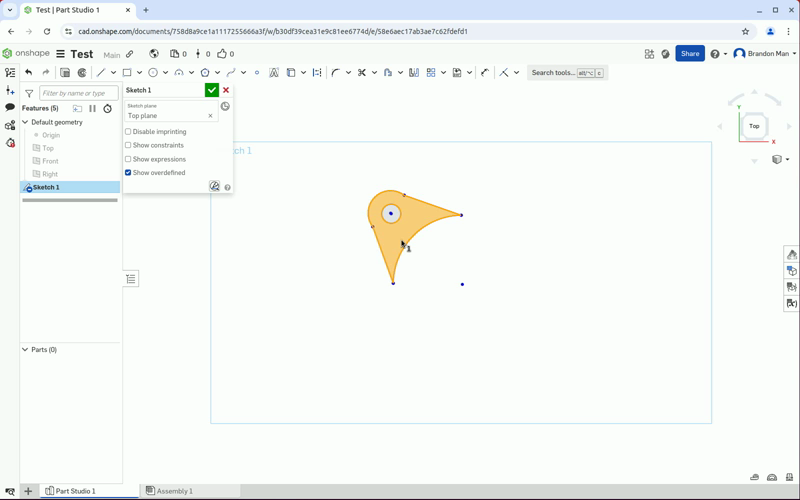
mouse_move(73, 352)
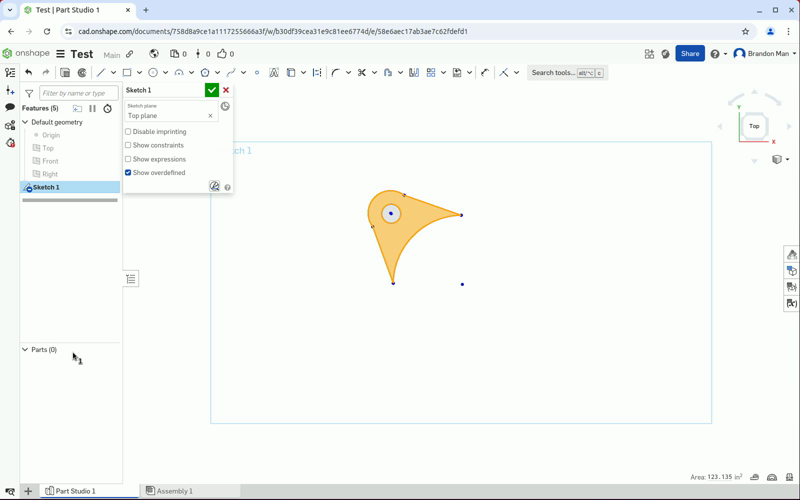
key(shift+y)
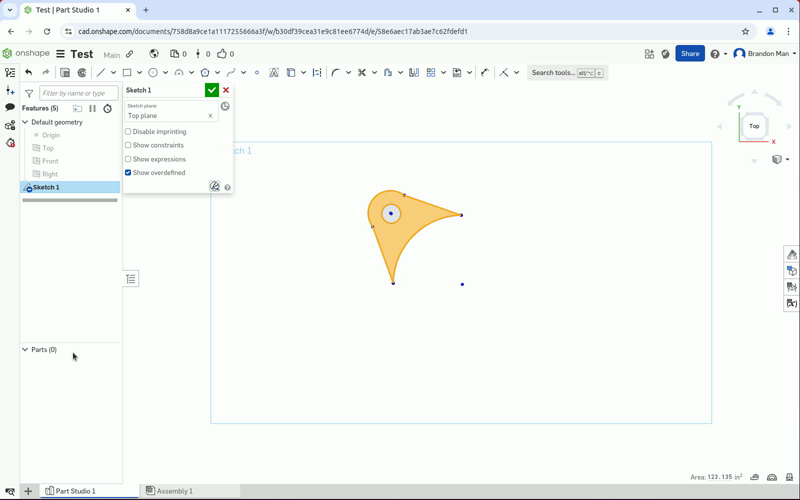
key(shift+e)
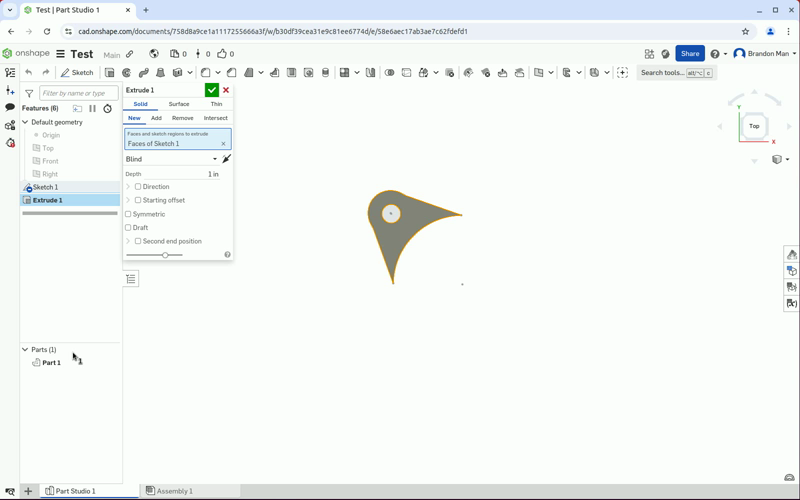
mouse_move(143, 106)
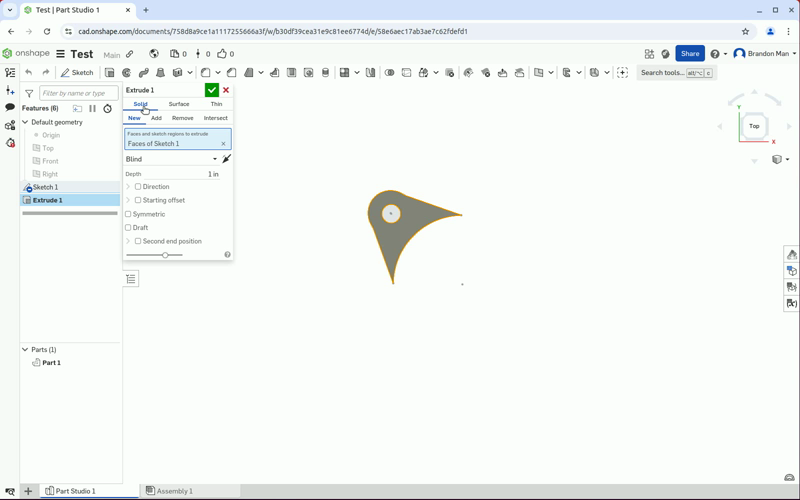
click(143, 106)
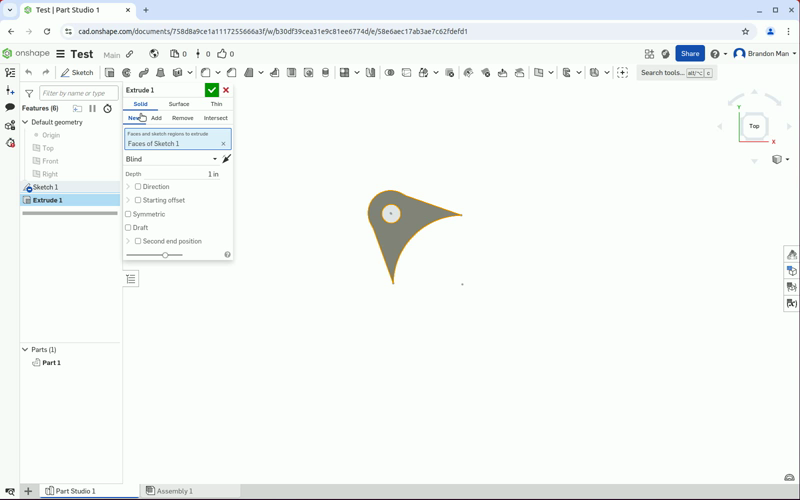
mouse_move(137, 120)
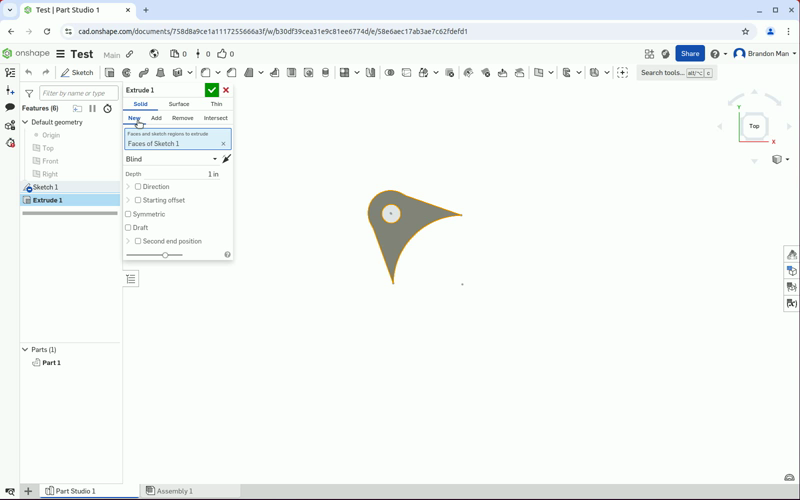
click(137, 120)
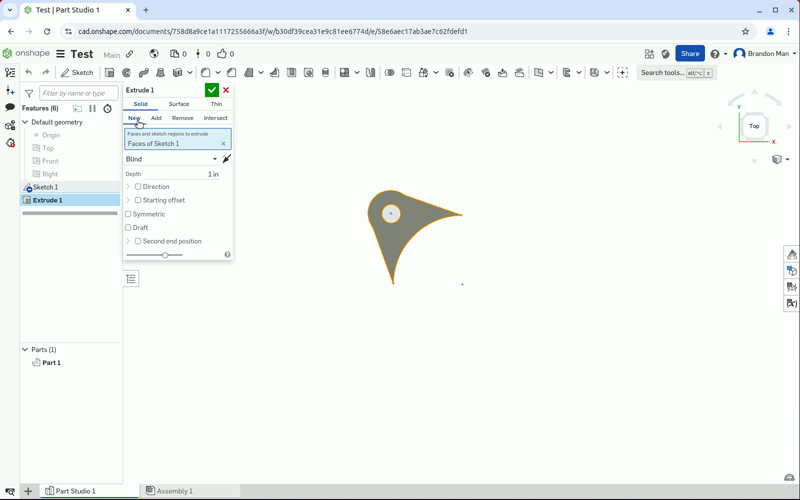
key(tab, 4)
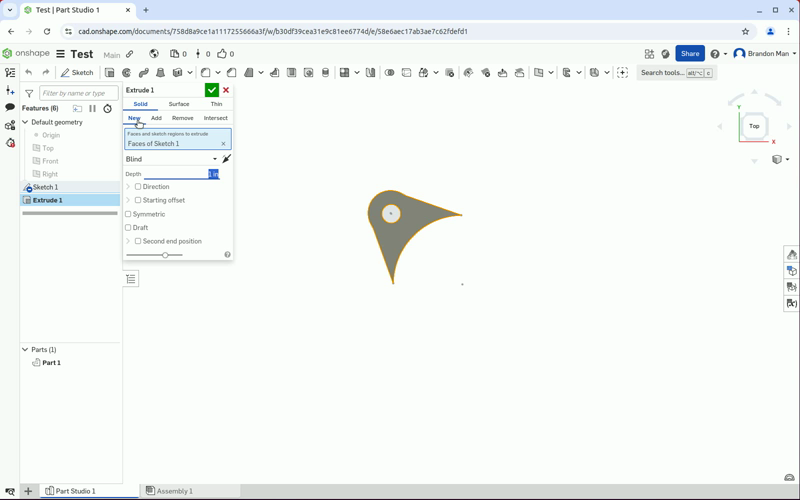
text(2.889)
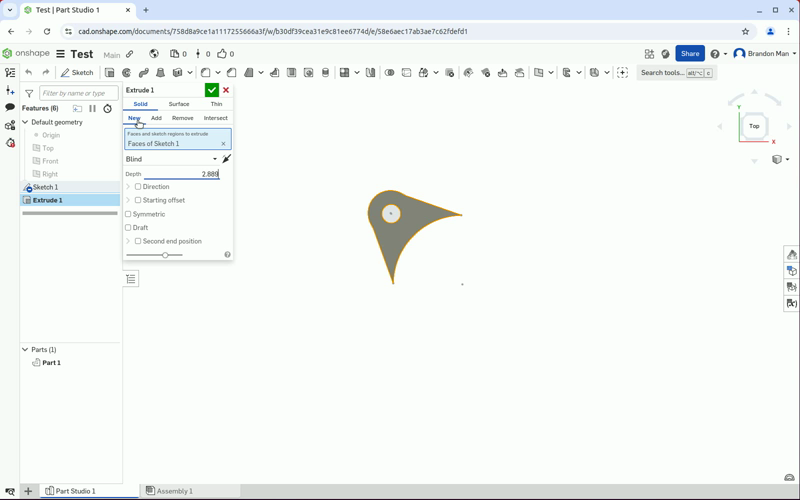
key(enter)
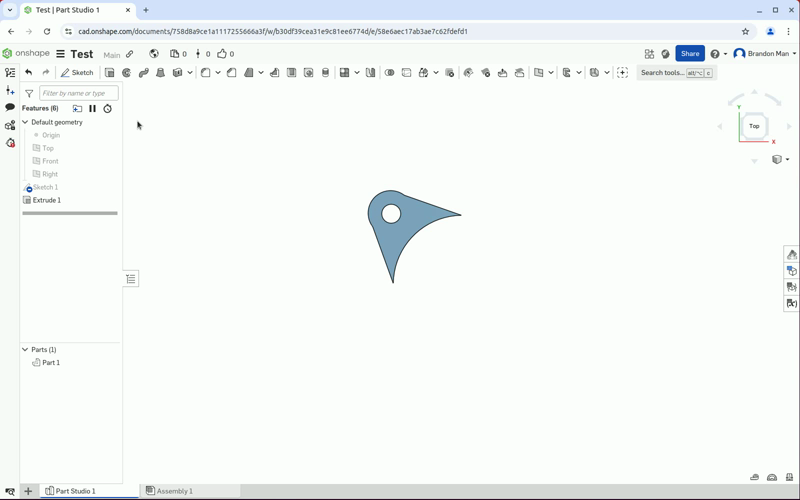
key(shift+h)
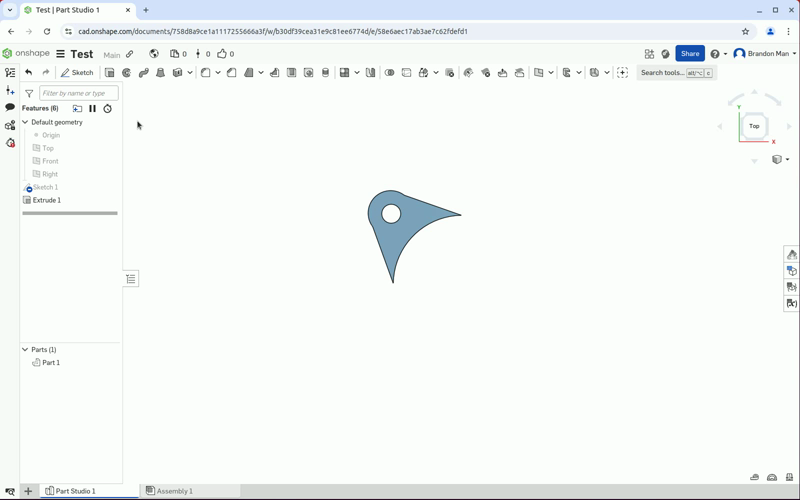
key(shift+h)
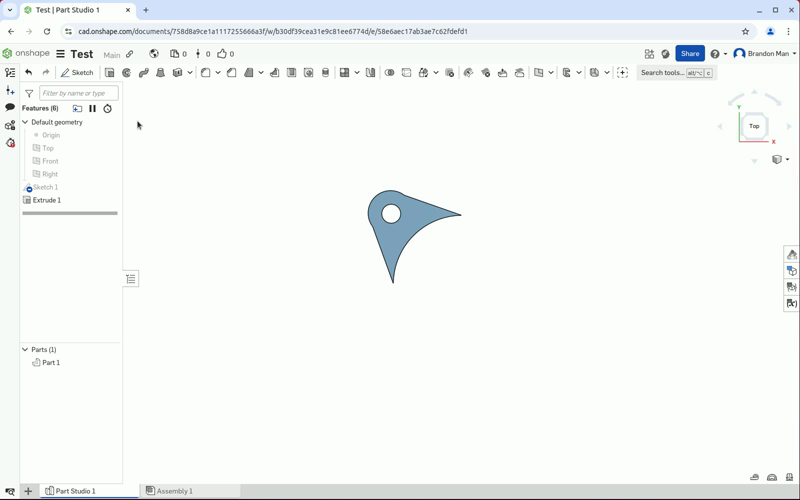
mouse_move(73, 189)
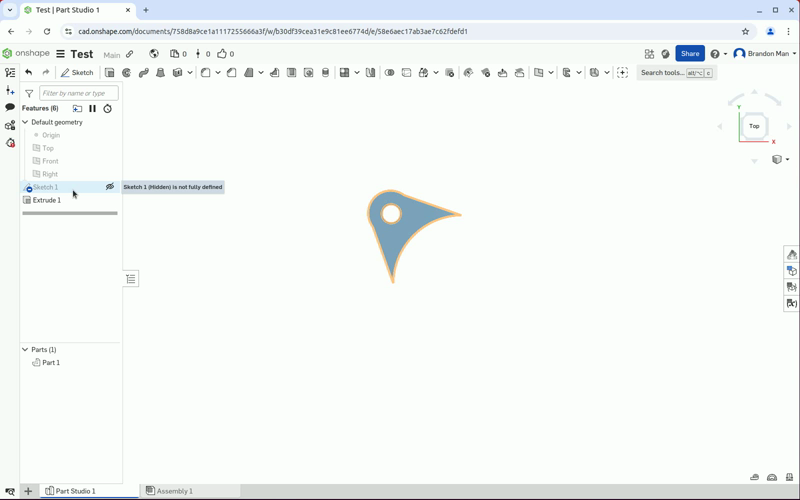
click(73, 189)
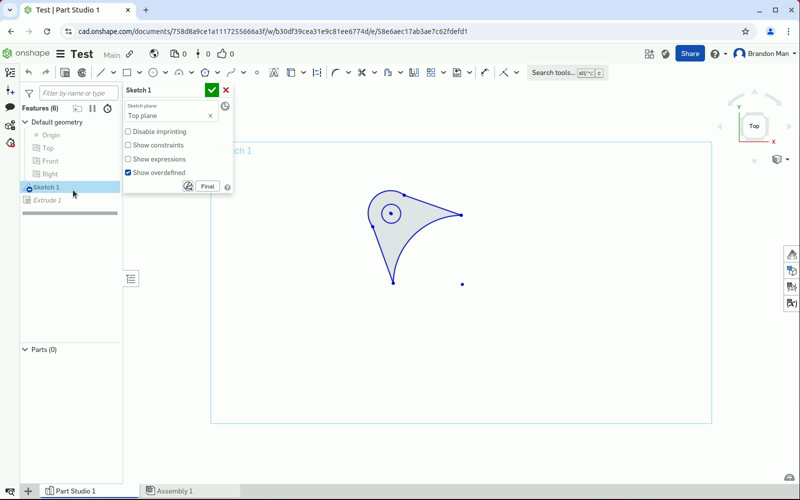
mouse_move(229, 92)
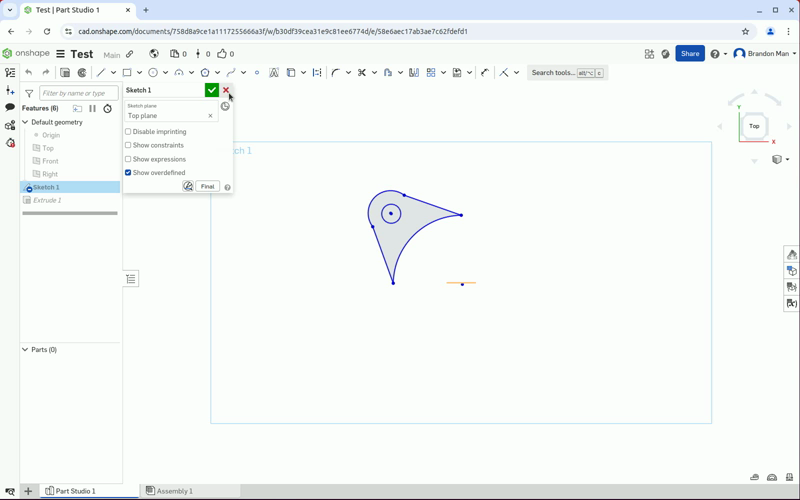
click(229, 92)
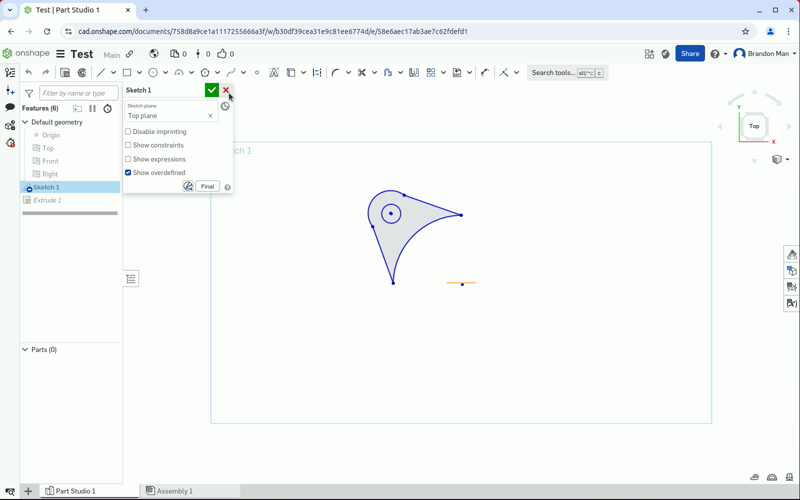
key(shift+s)
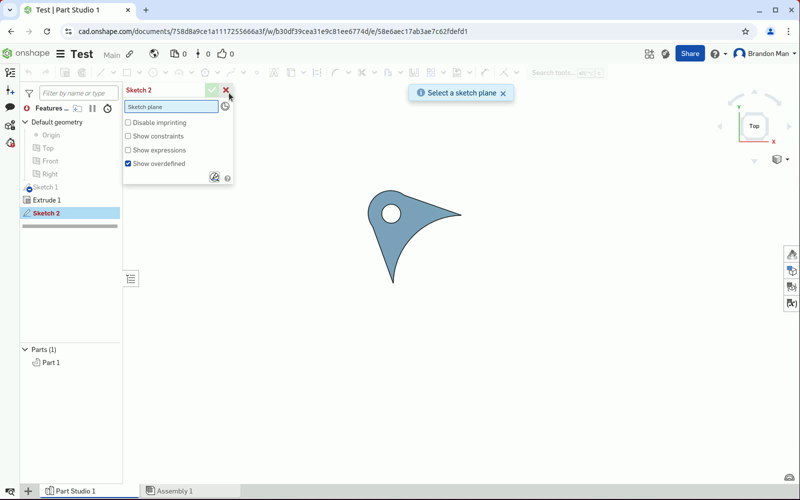
mouse_move(73, 150)
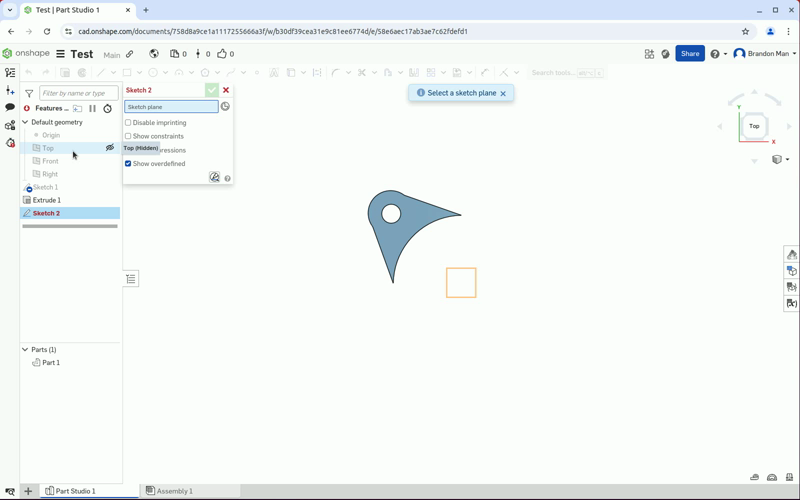
click(73, 150)
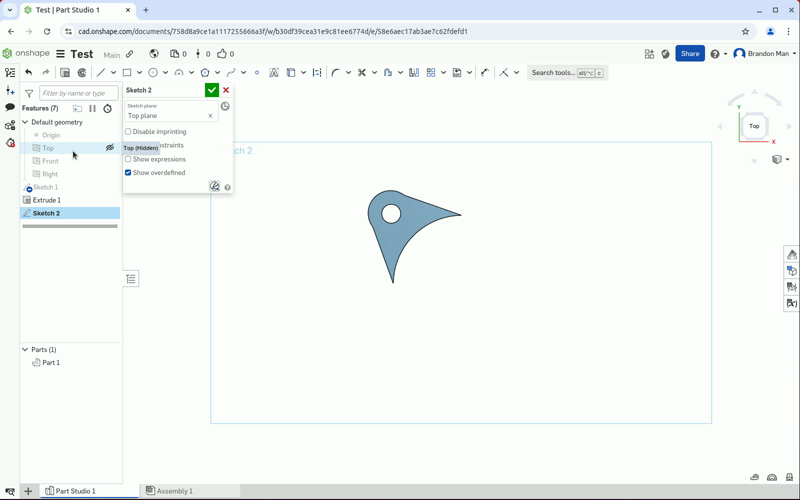
mouse_move(73, 352)
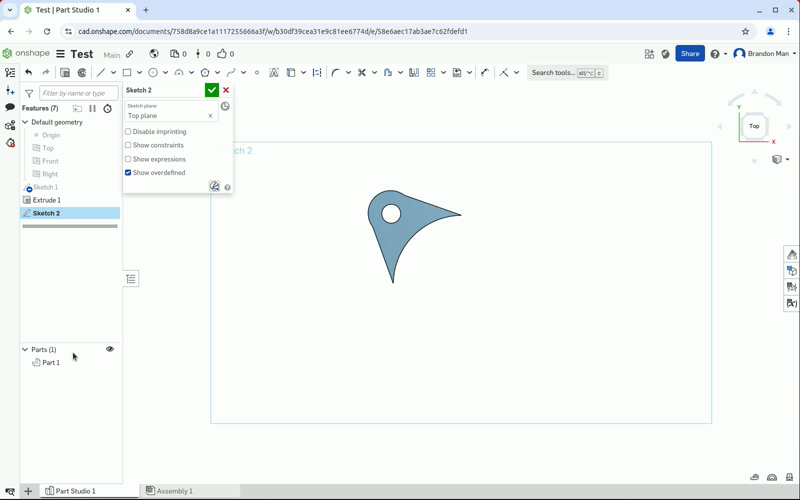
key(y)
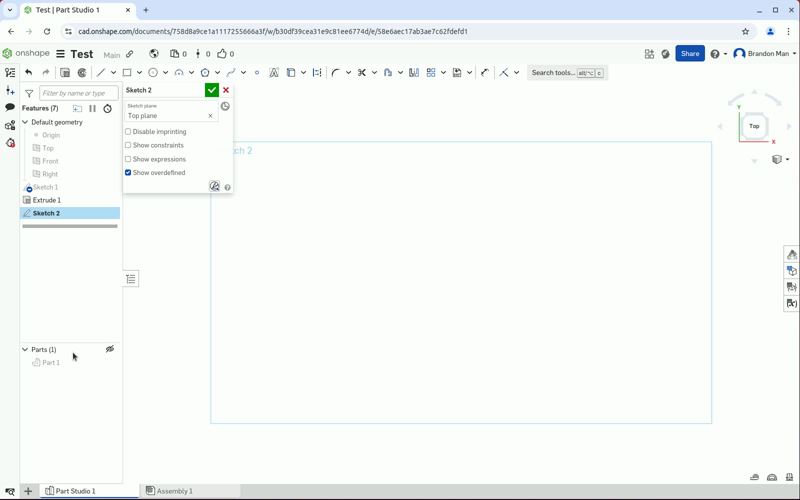
key(l)
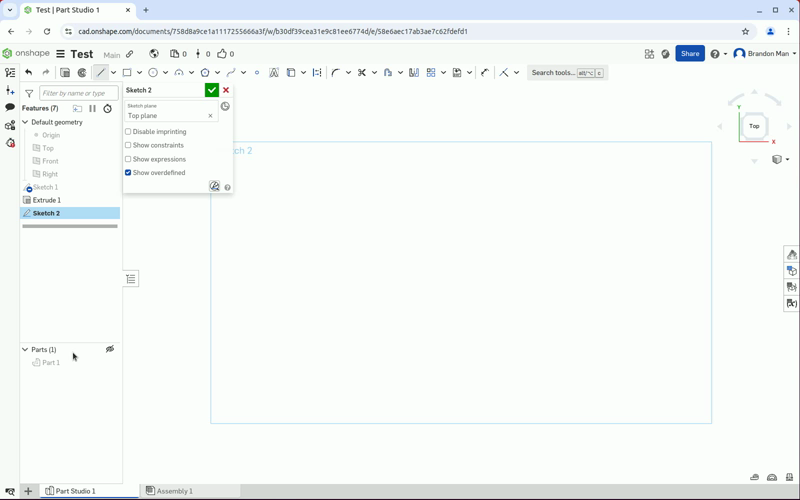
key_down(shift)
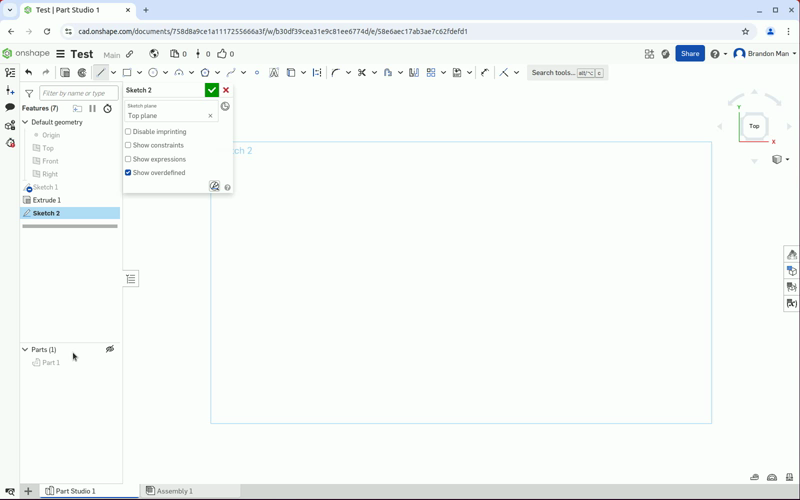
mouse_move(392, 282)
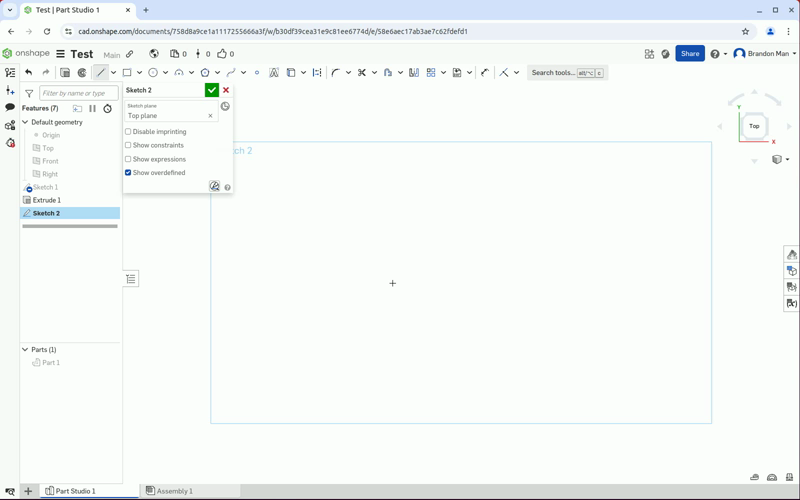
click(392, 282)
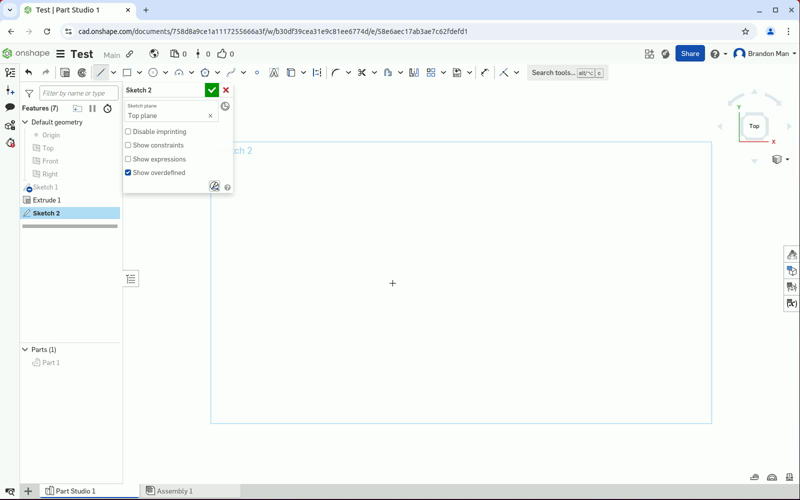
key_up(shift)
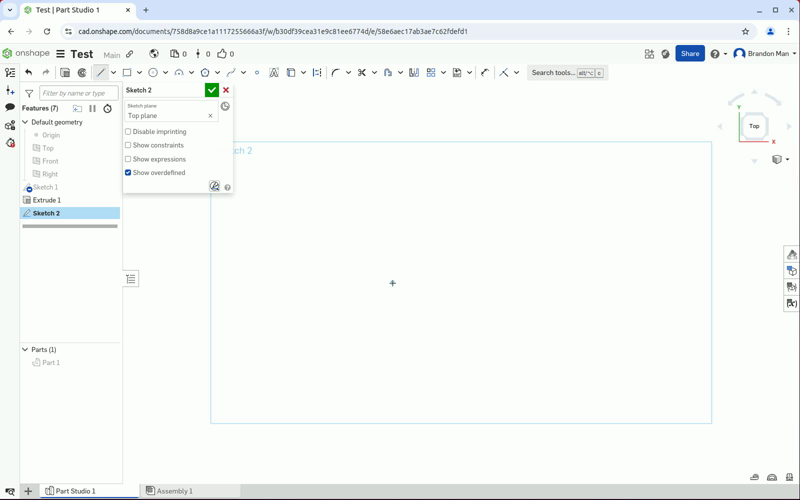
key_down(shift)
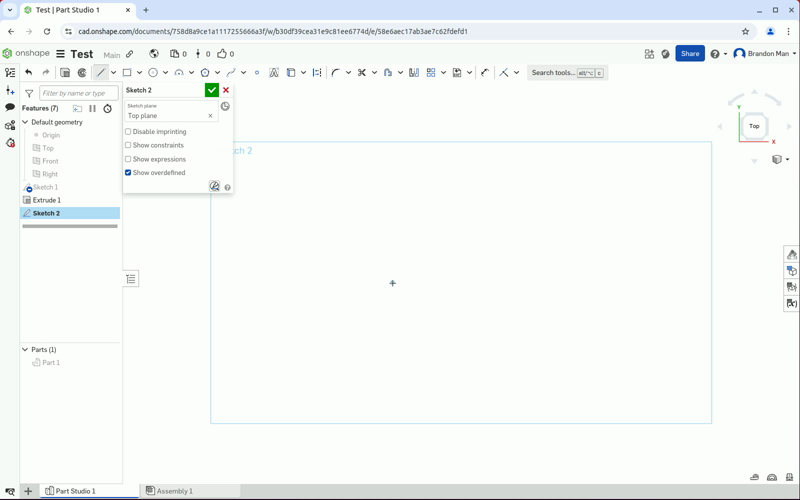
mouse_move(422, 282)
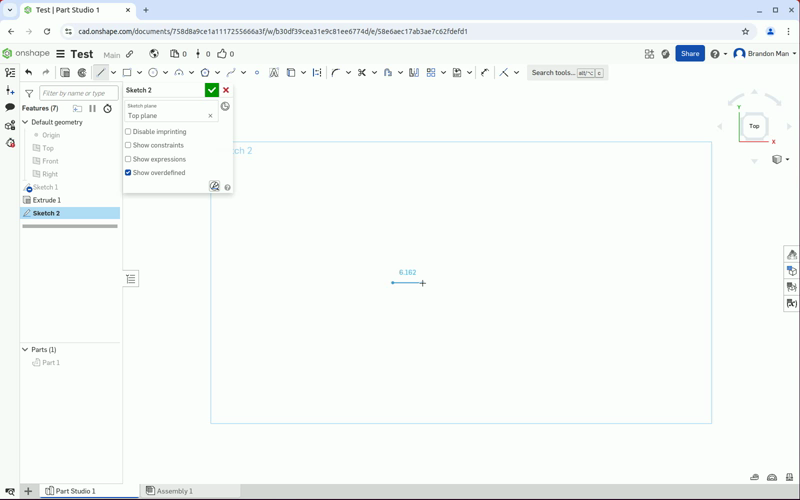
mouse_move(406, 282)
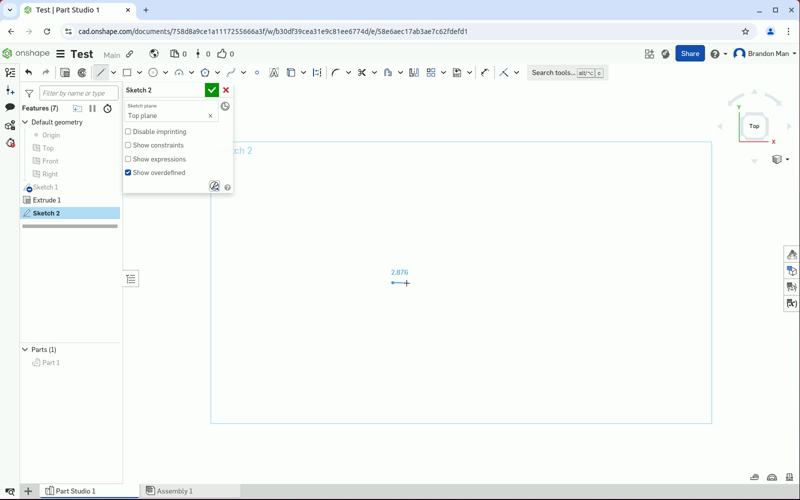
click(406, 282)
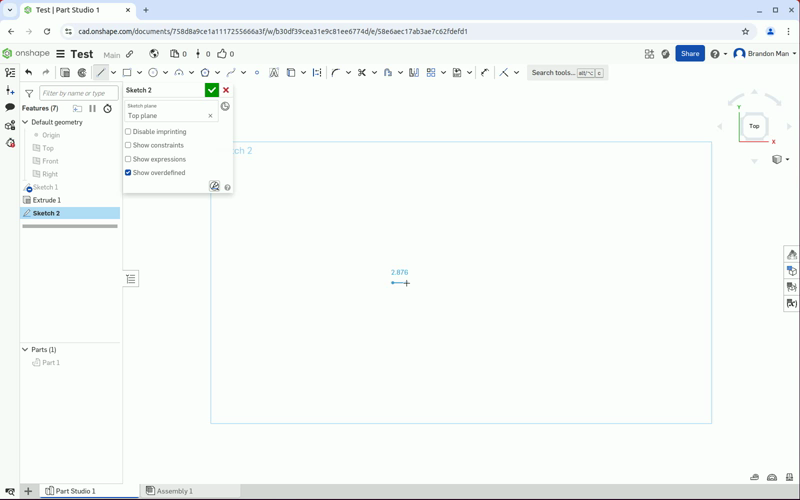
key_up(shift)
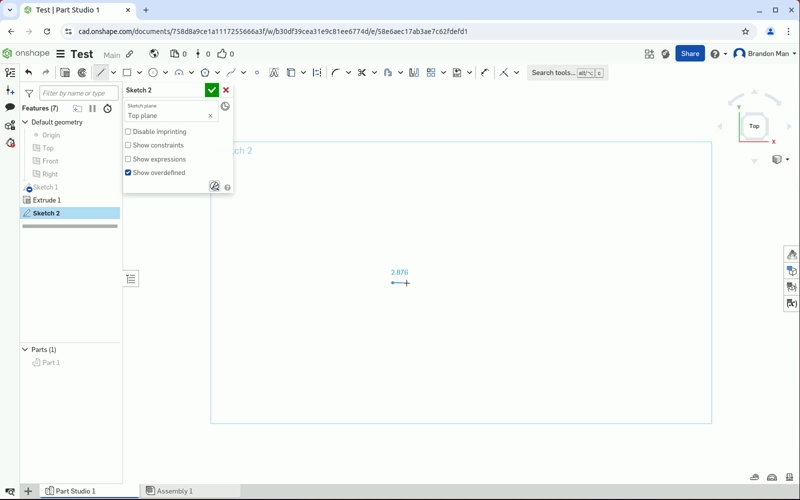
key(esc)
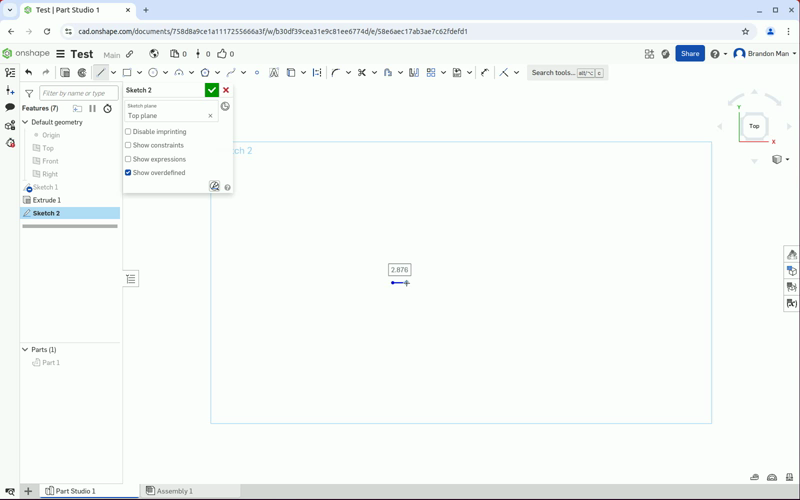
key(a)
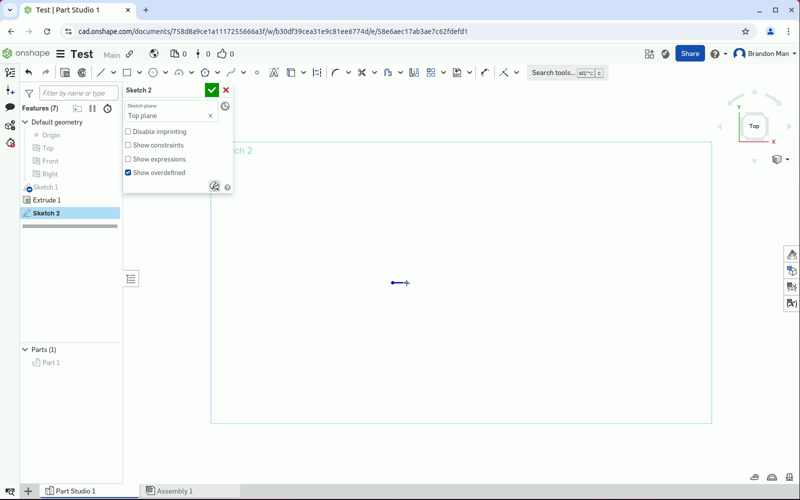
mouse_move(406, 282)
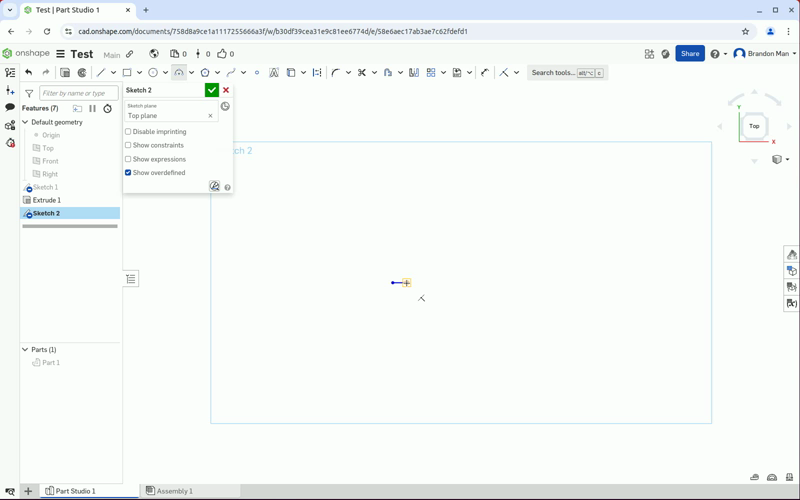
click(406, 282)
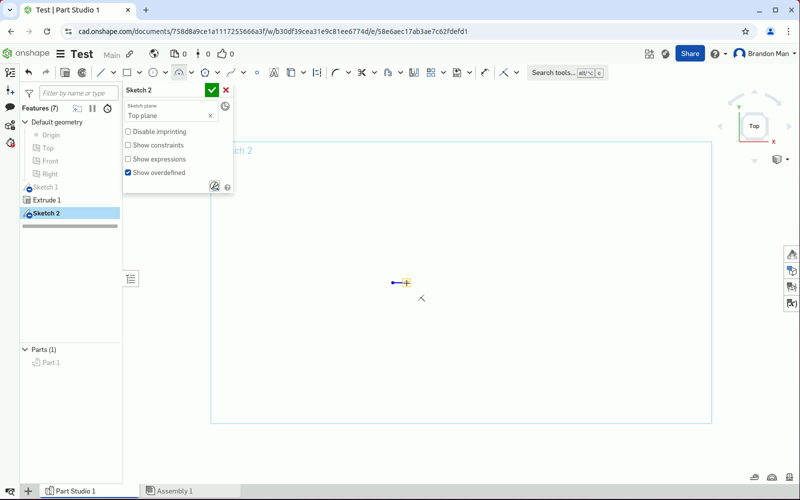
key_down(shift)
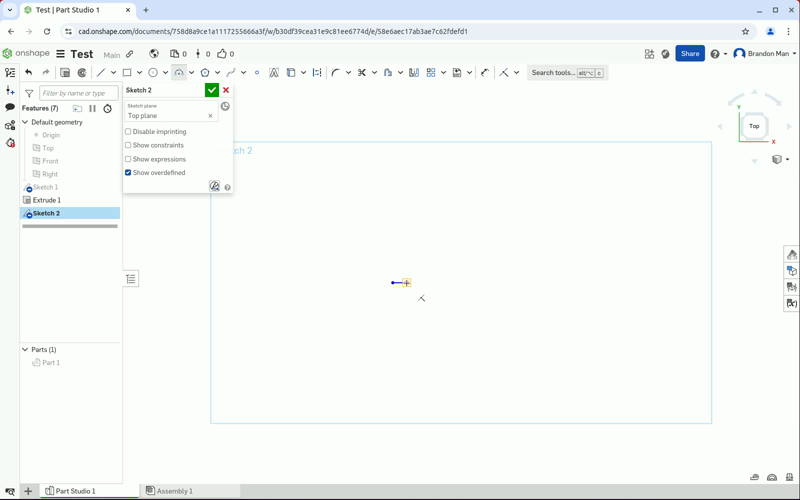
mouse_move(422, 243)
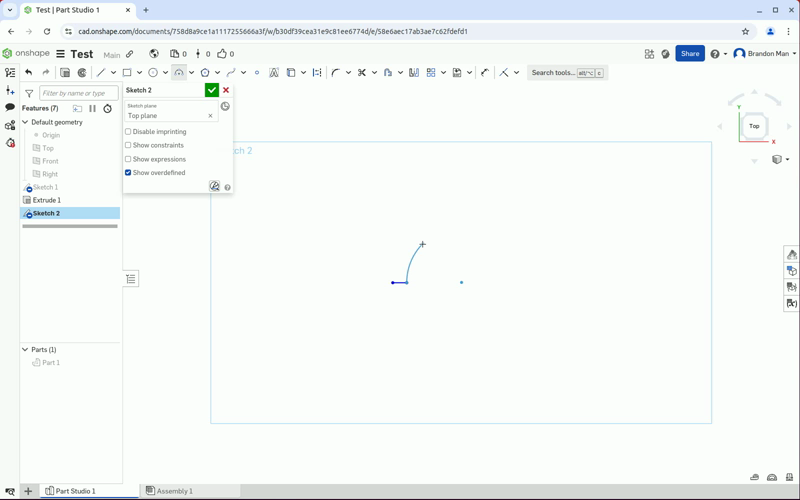
click(422, 243)
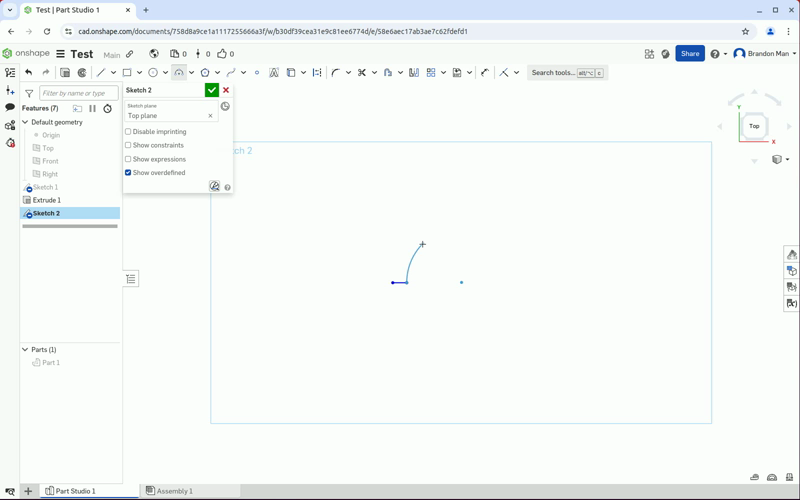
mouse_move(410, 261)
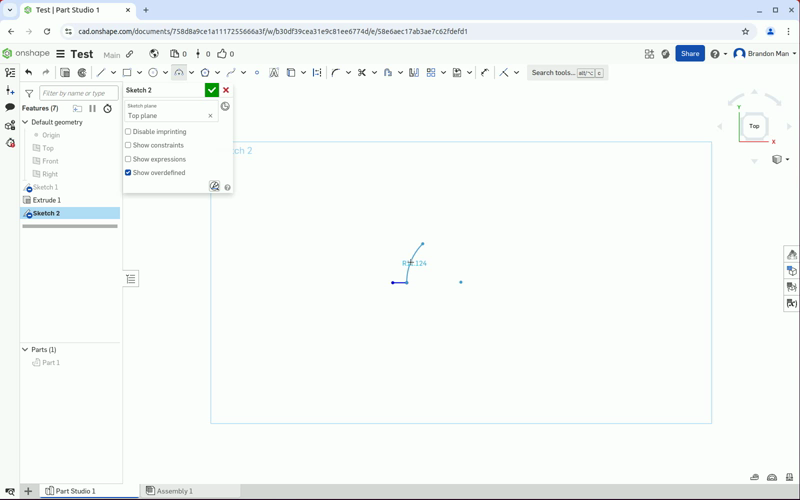
click(410, 261)
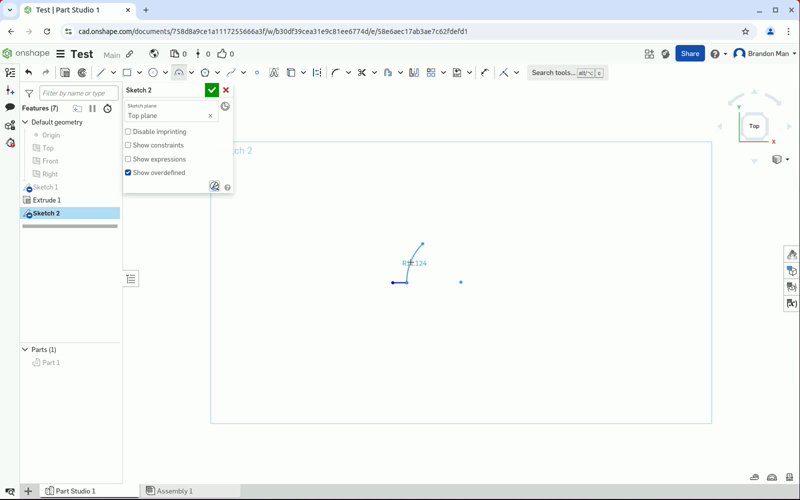
key_up(shift)
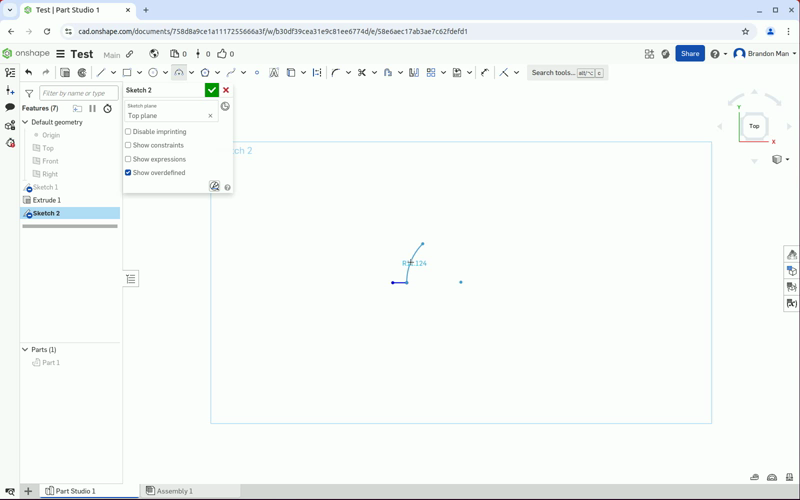
key(esc)
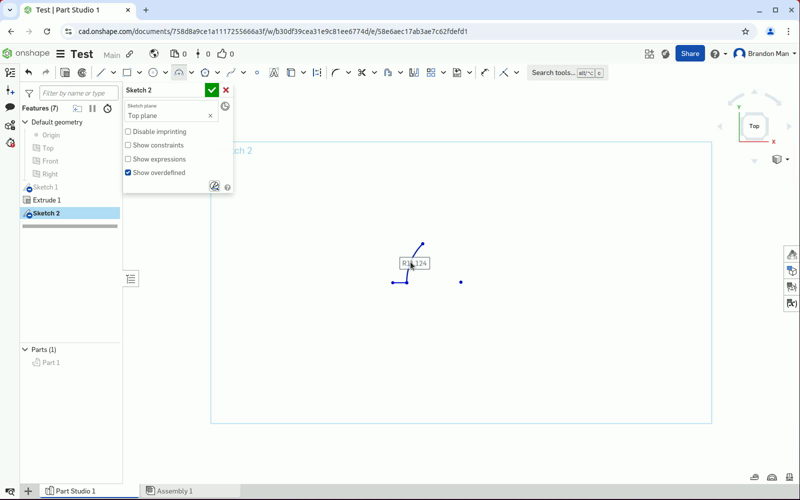
key(l)
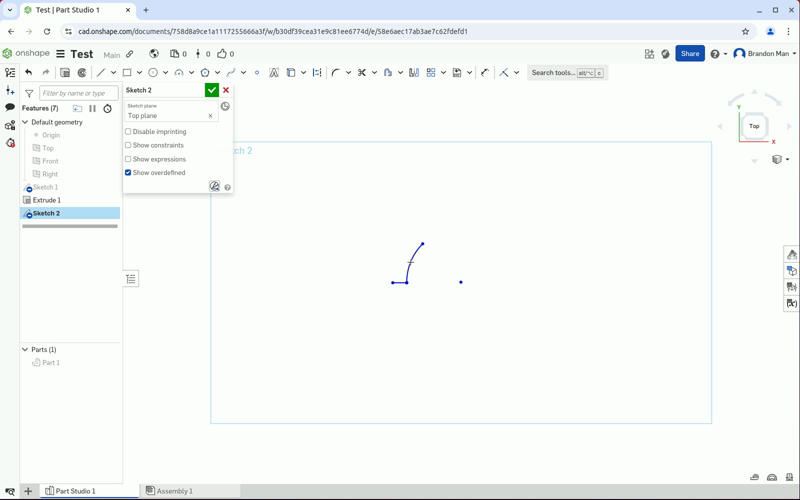
mouse_move(422, 243)
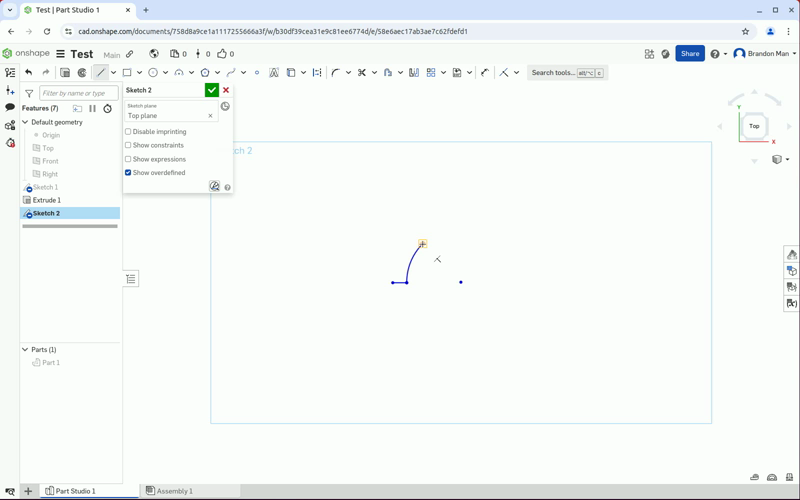
click(422, 243)
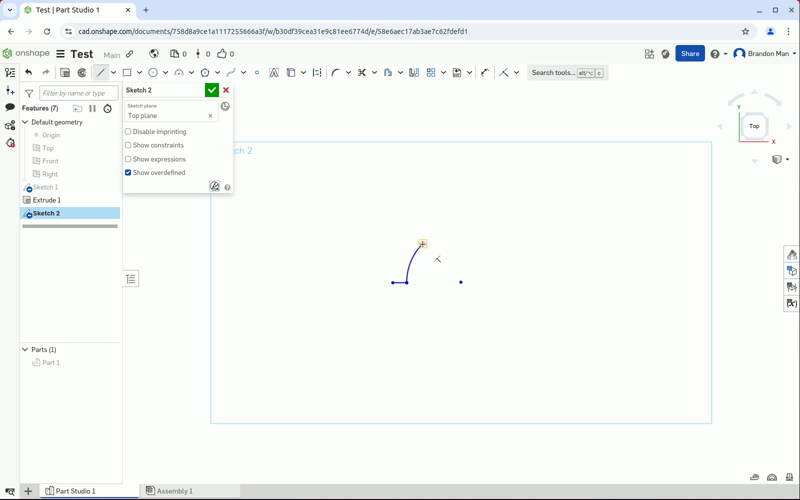
key_down(shift)
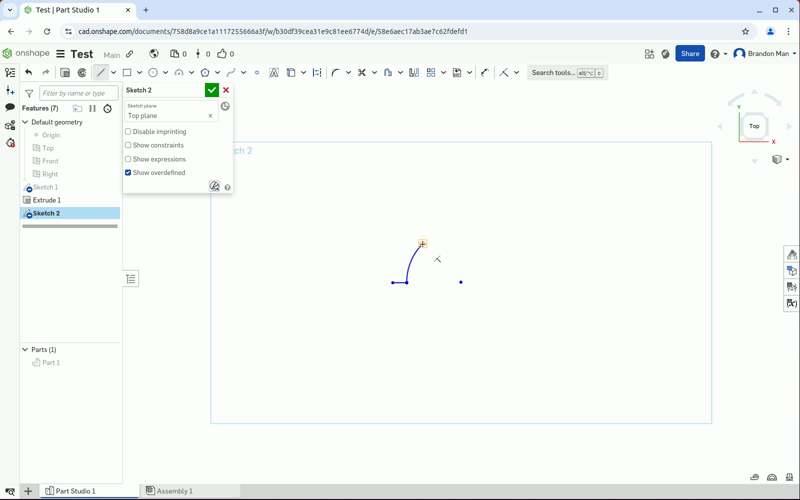
mouse_move(452, 243)
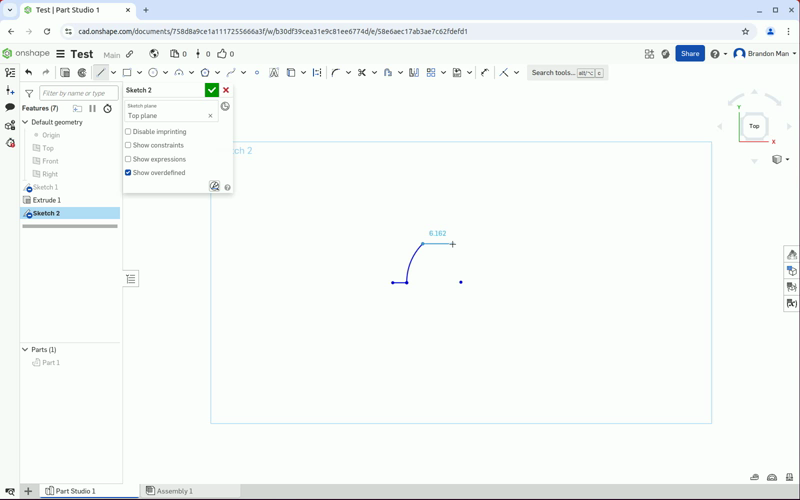
mouse_move(412, 234)
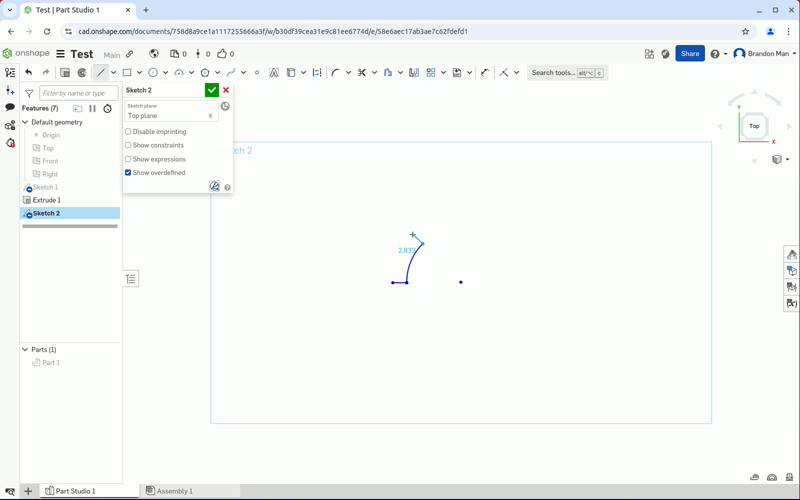
click(412, 234)
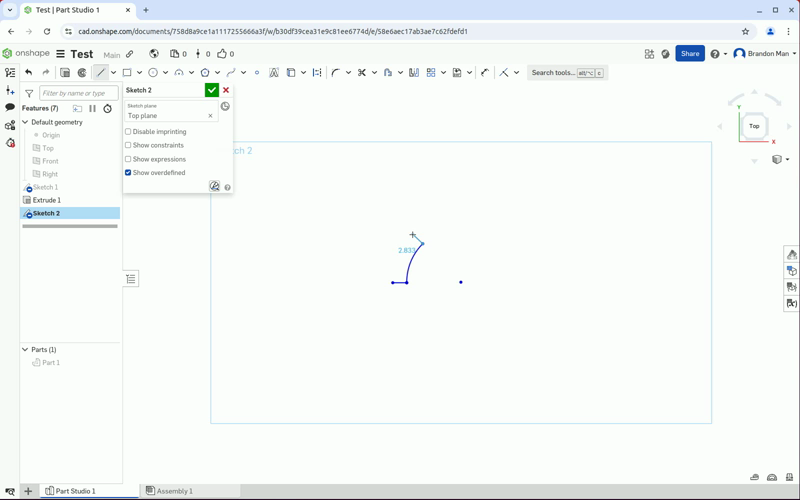
key_up(shift)
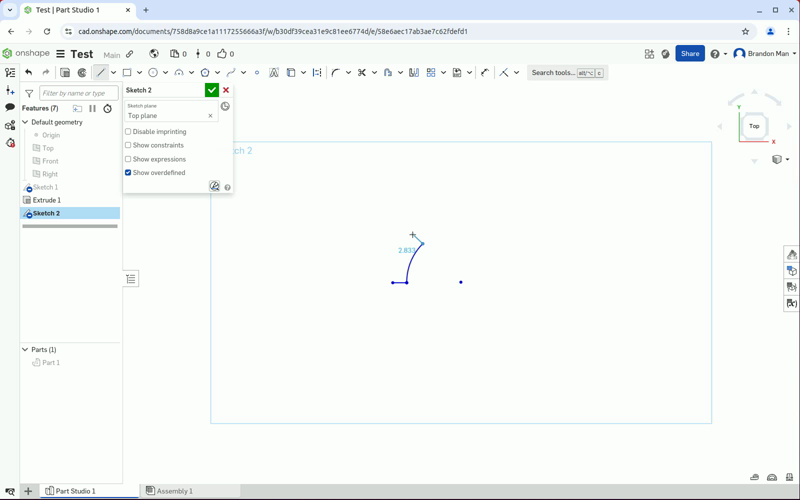
key(esc)
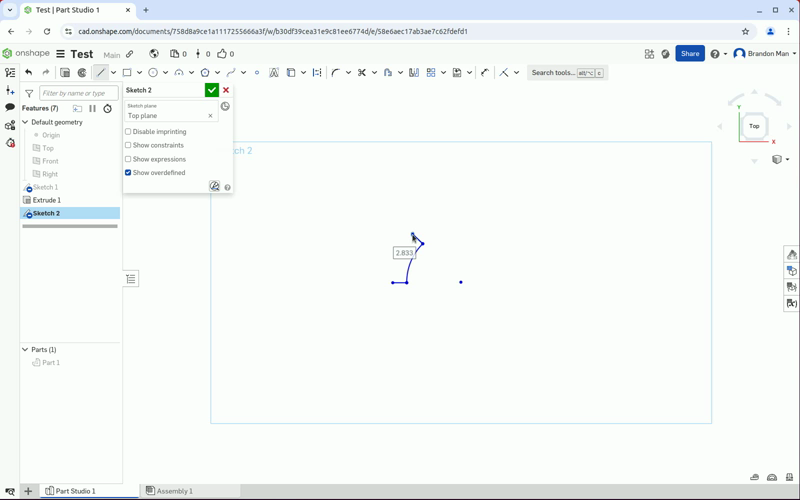
key(a)
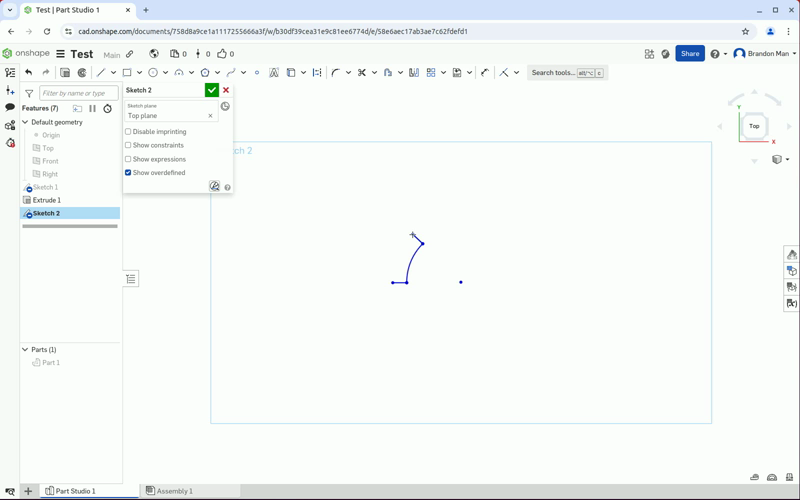
mouse_move(412, 234)
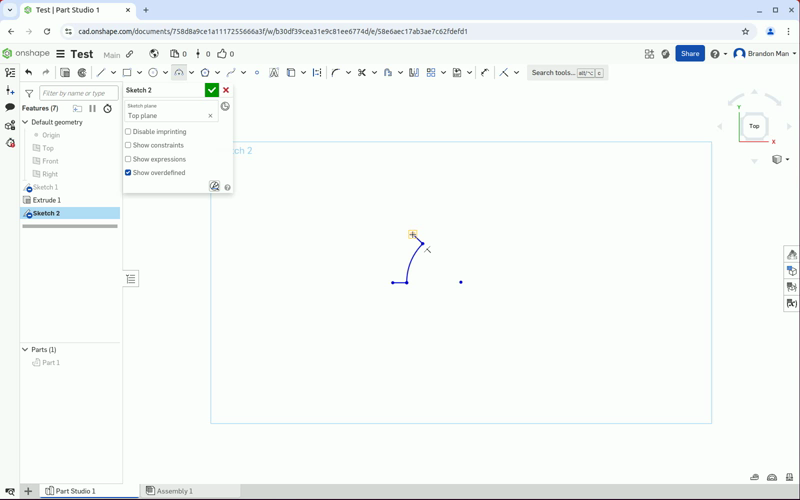
click(412, 234)
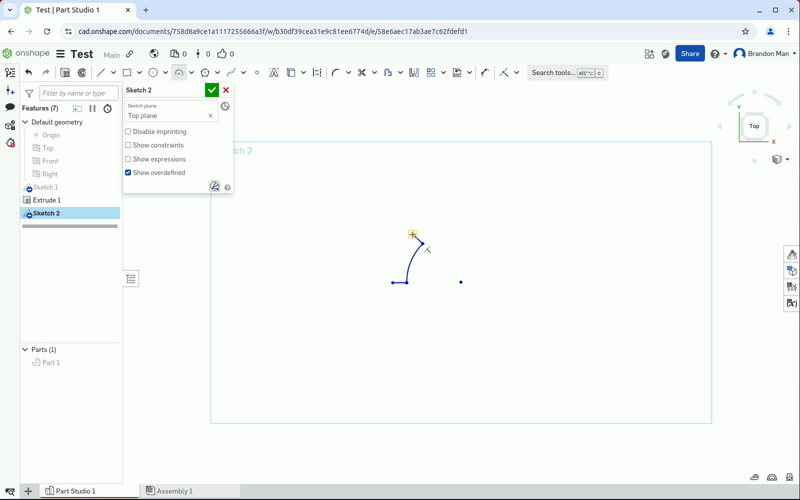
mouse_move(392, 282)
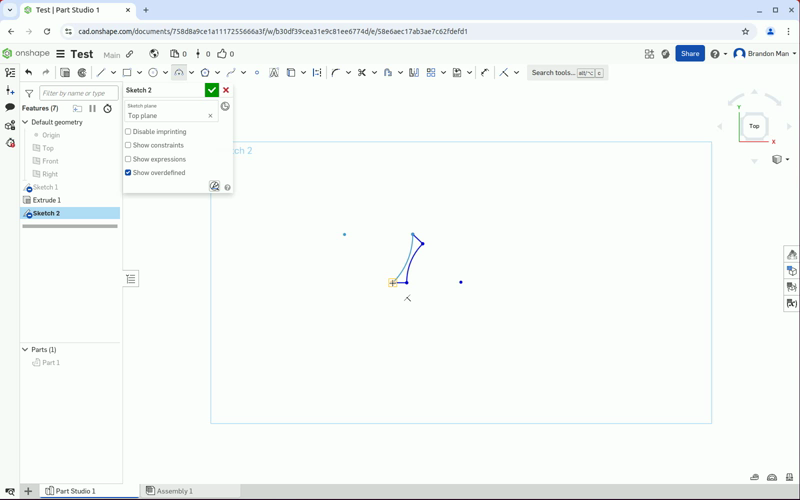
click(392, 282)
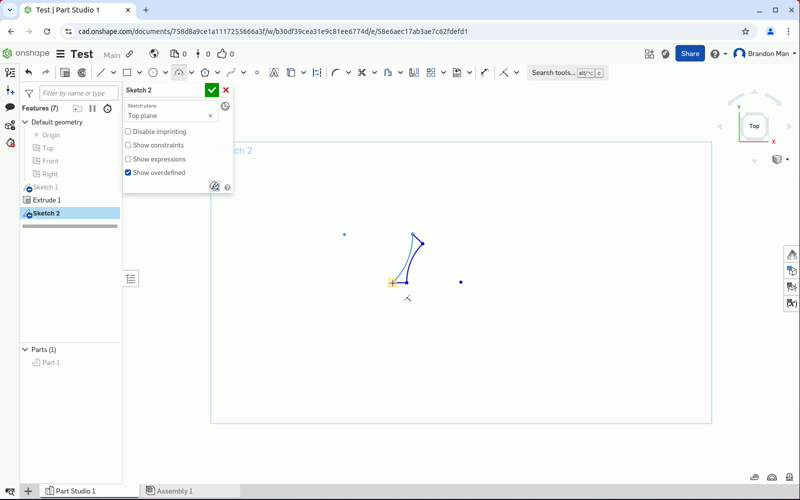
key_down(shift)
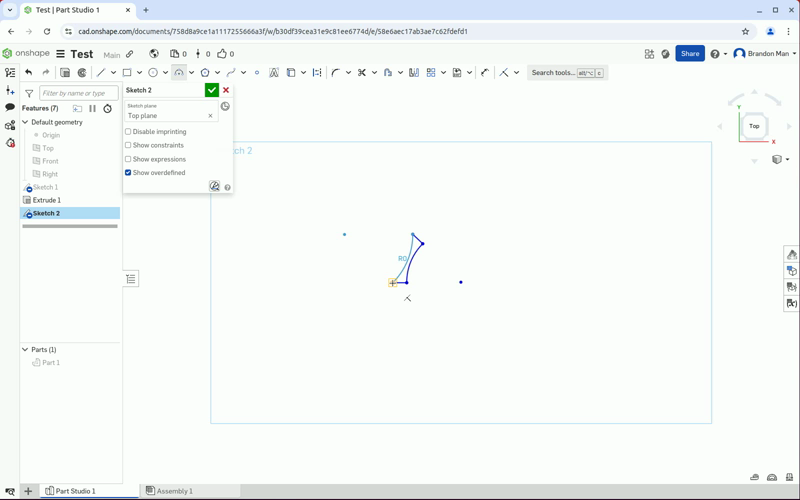
mouse_move(398, 256)
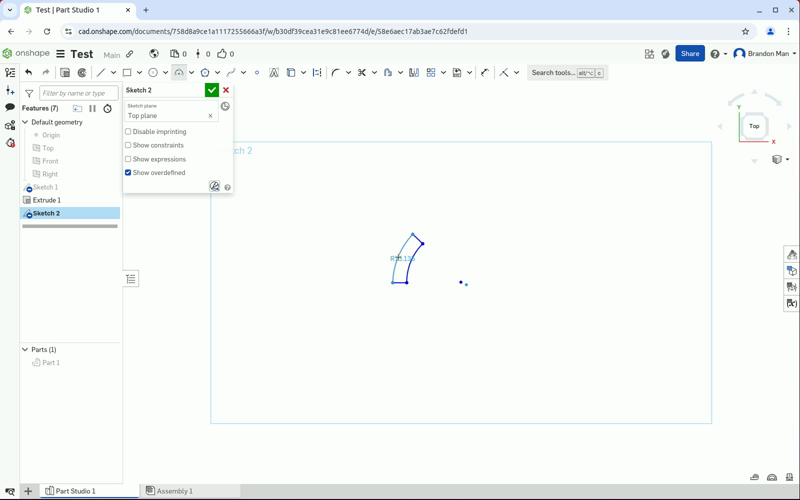
click(398, 256)
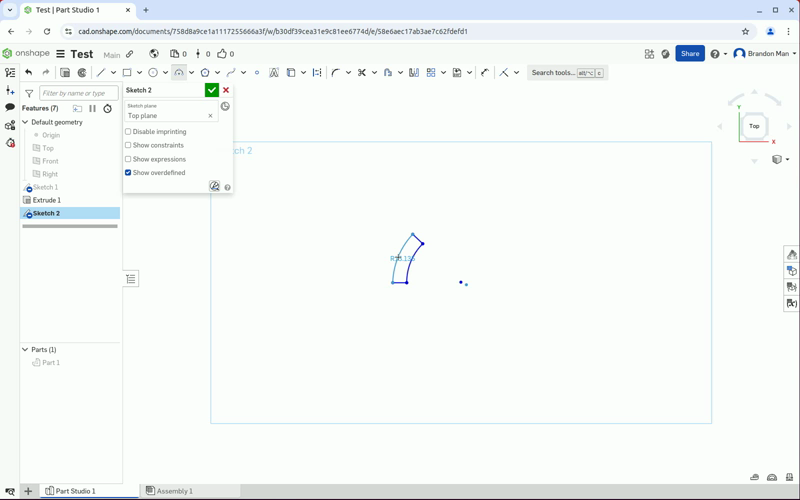
key_up(shift)
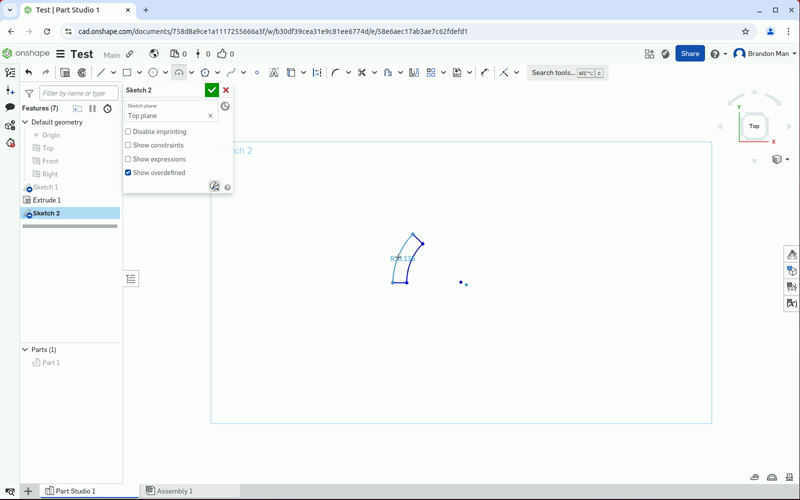
key(esc)
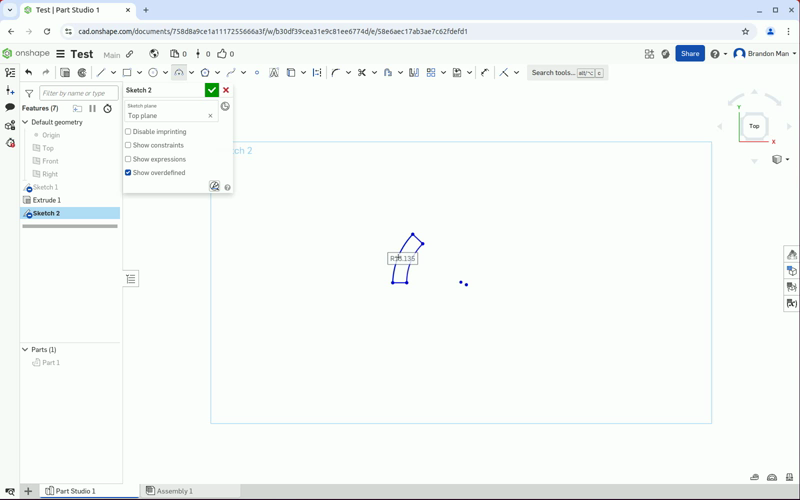
mouse_move(403, 262)
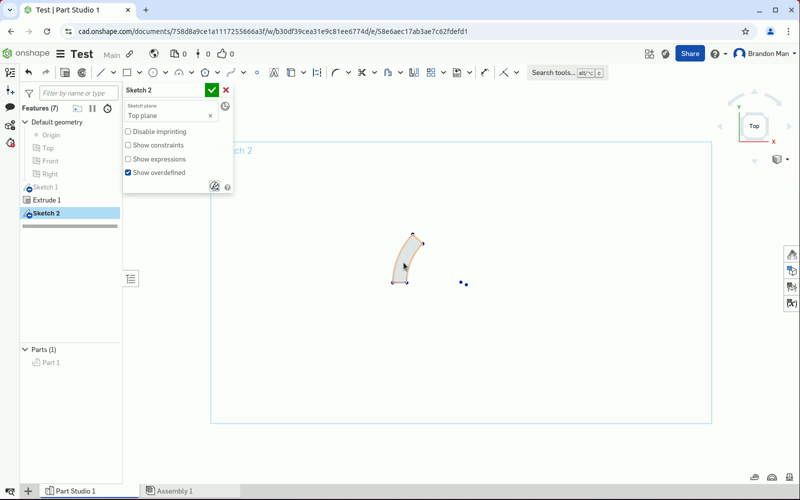
scroll(6)
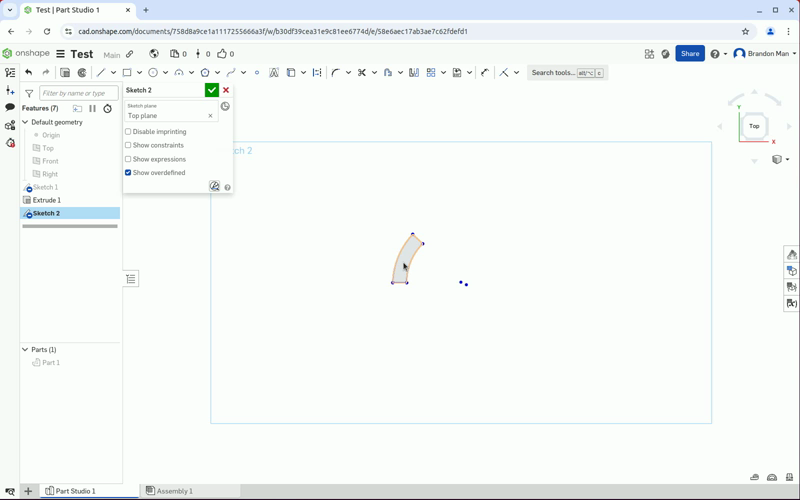
scroll(6)
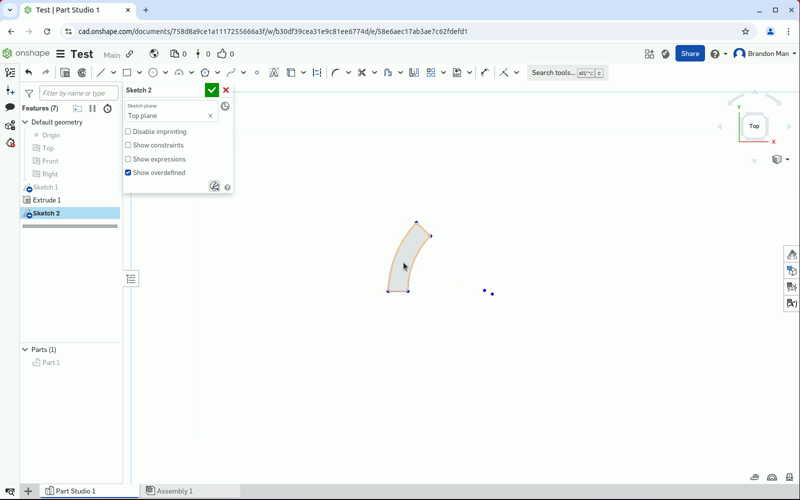
scroll(6)
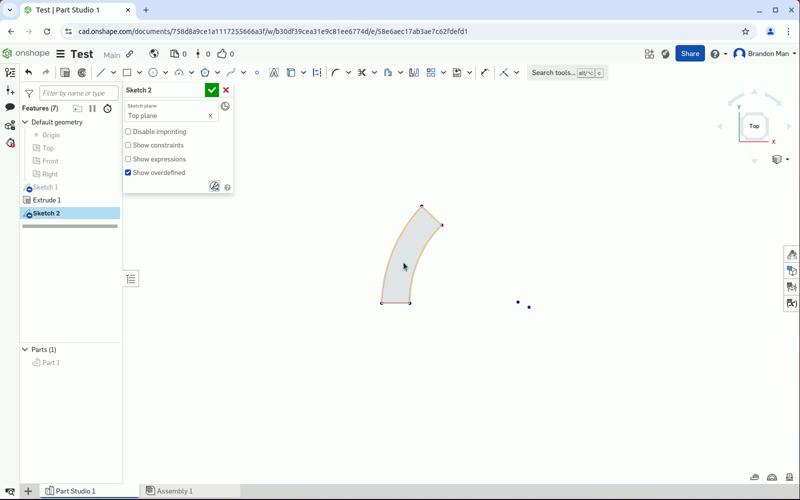
scroll(6)
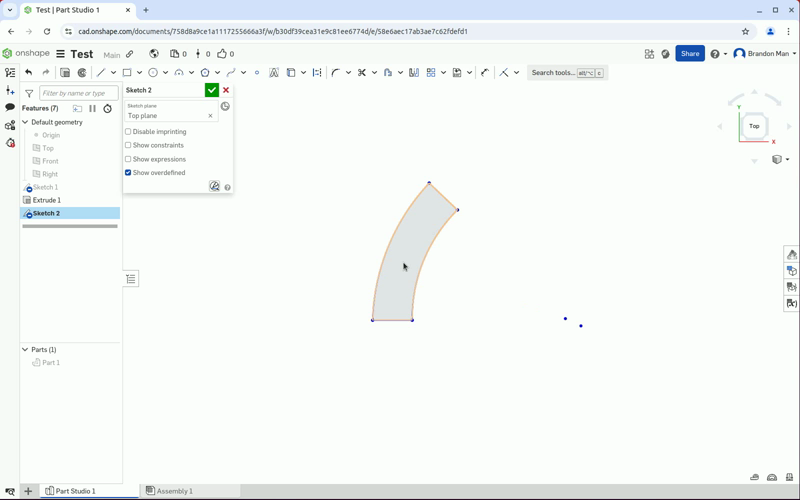
scroll(6)
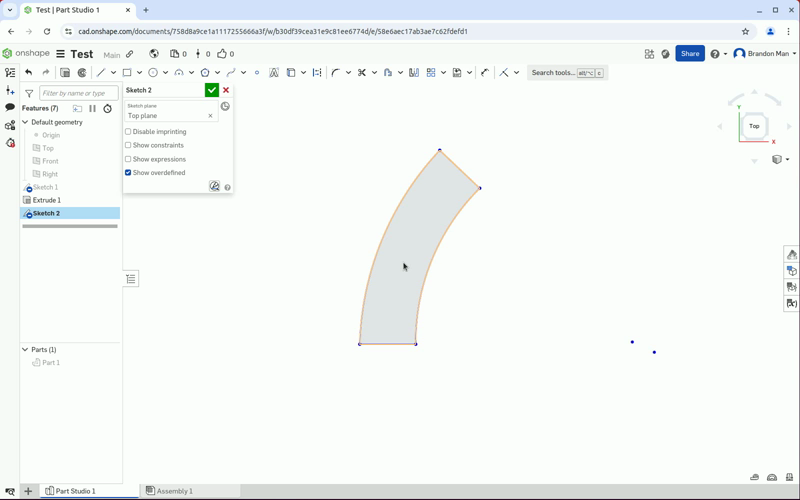
scroll(6)
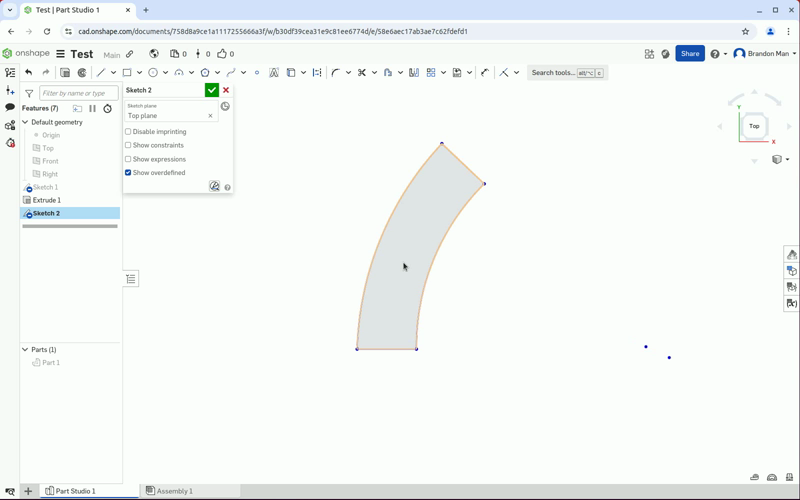
scroll(6)
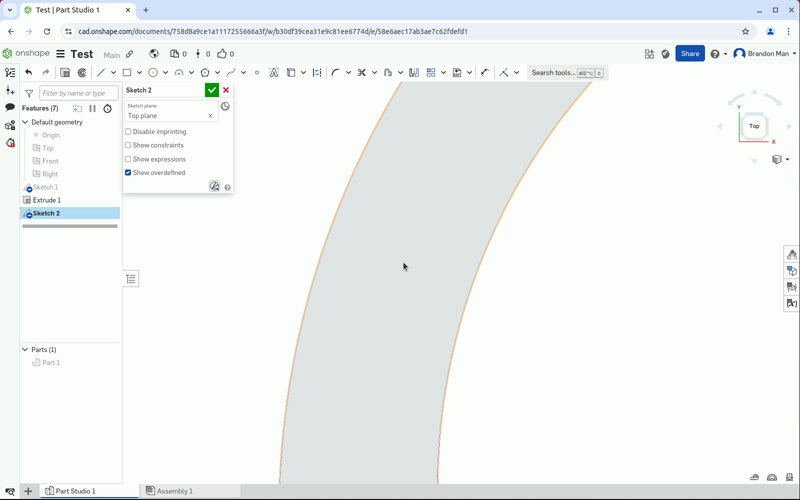
click(403, 262)
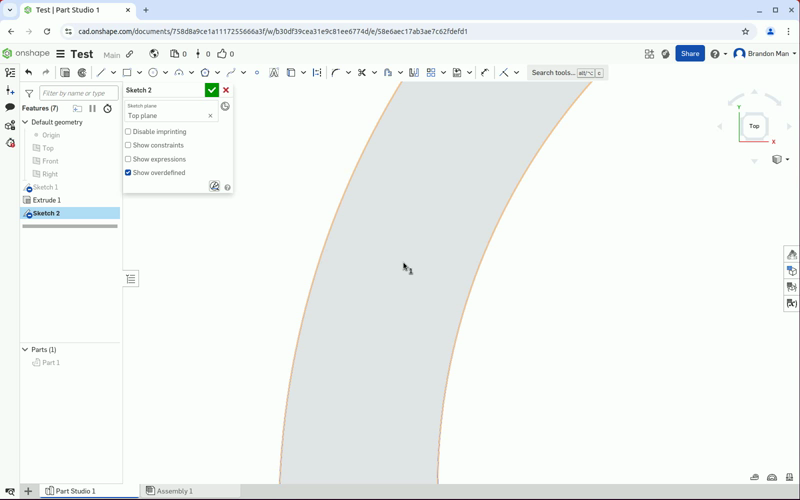
scroll(-6)
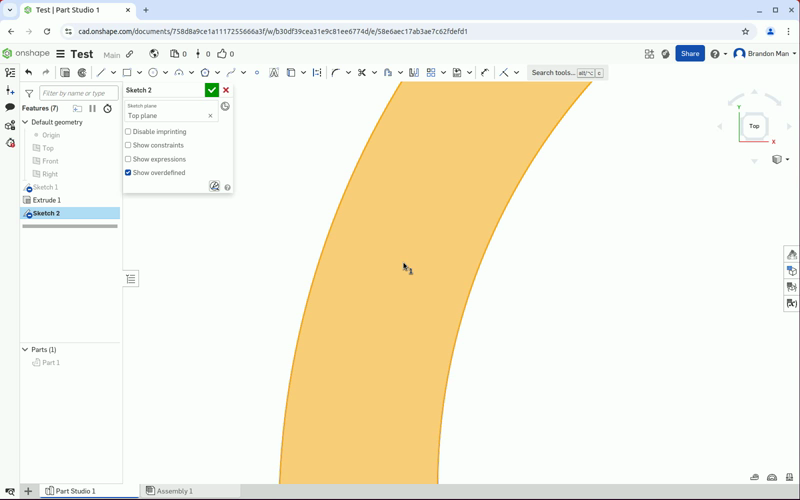
scroll(-6)
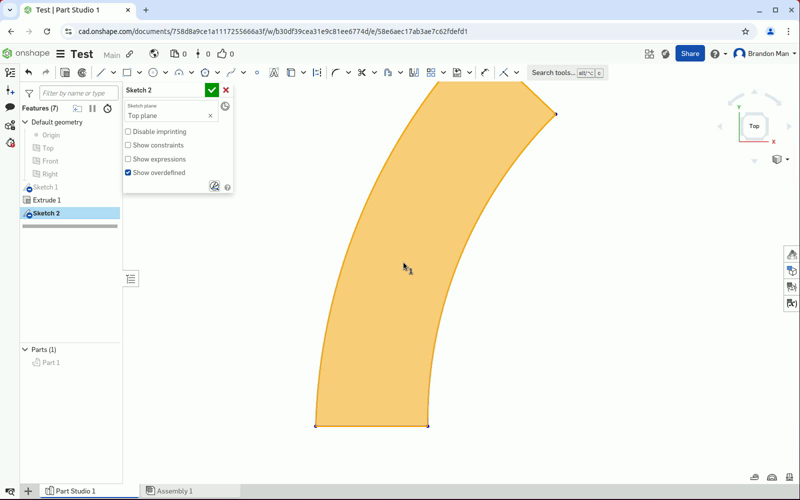
scroll(-6)
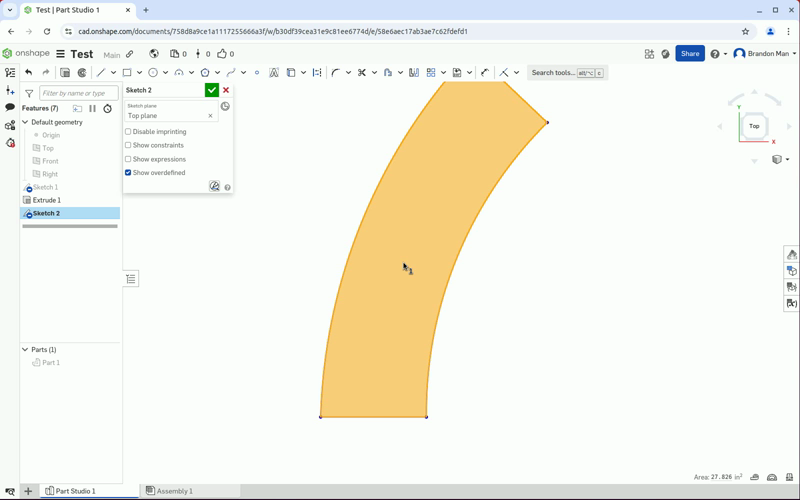
scroll(-6)
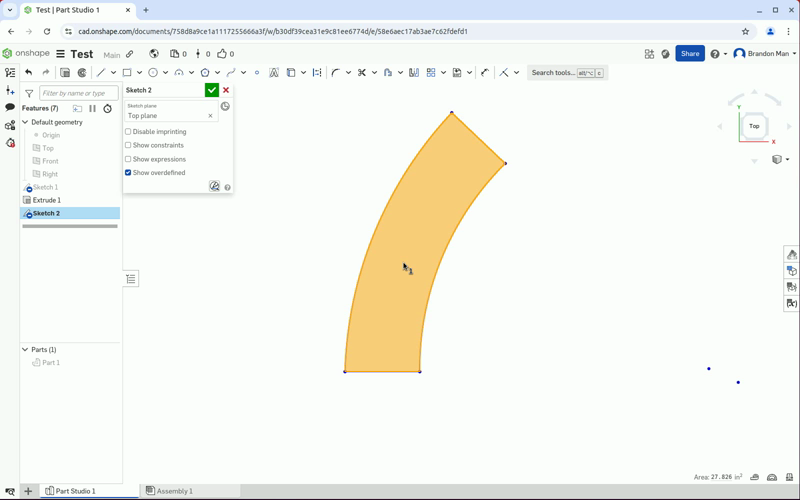
scroll(-6)
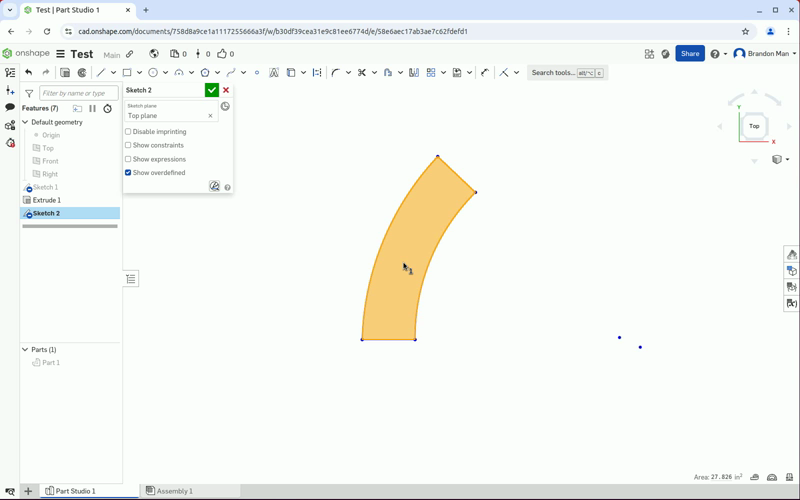
scroll(-6)
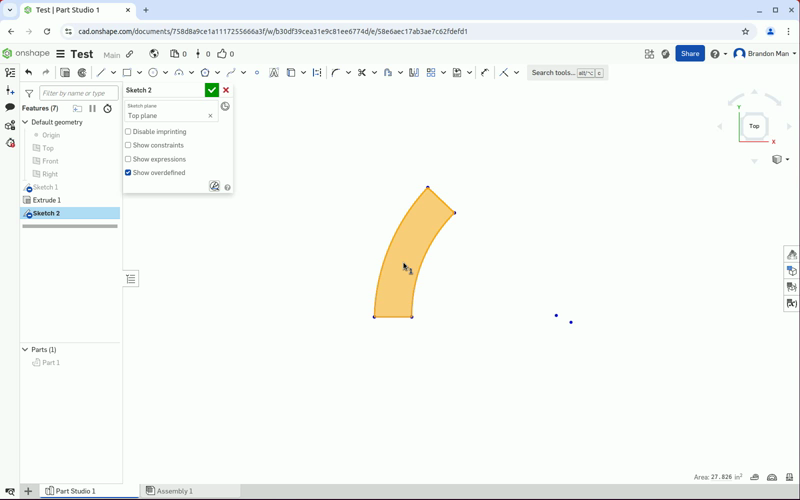
scroll(-6)
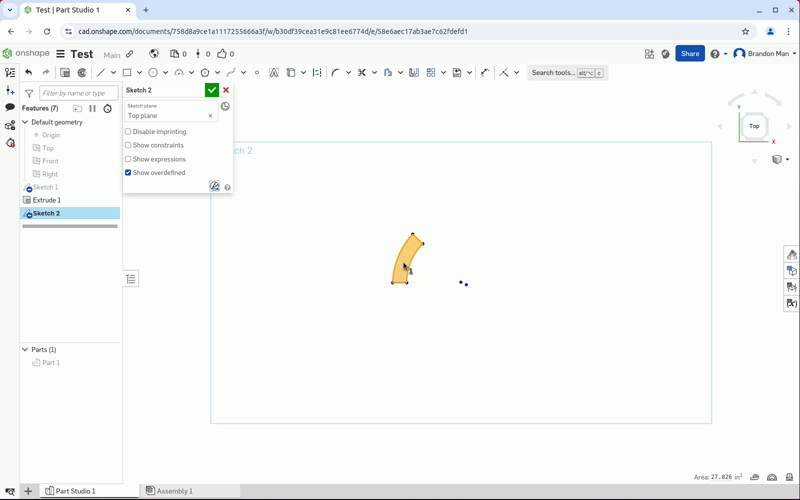
mouse_move(73, 352)
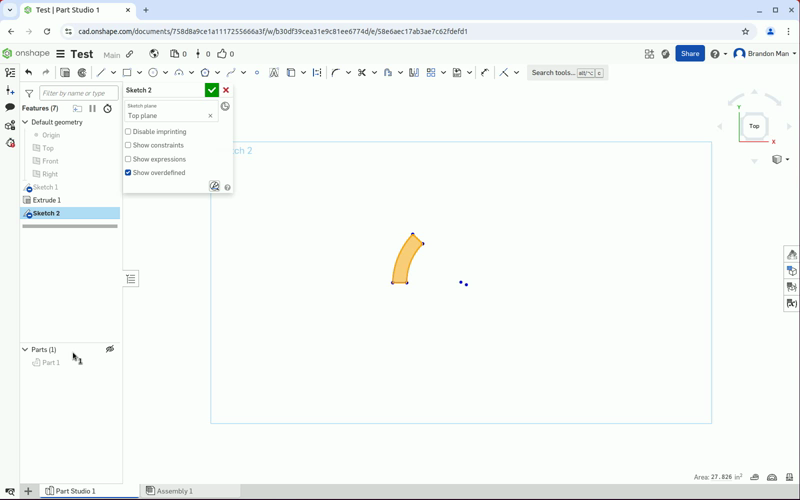
key(shift+y)
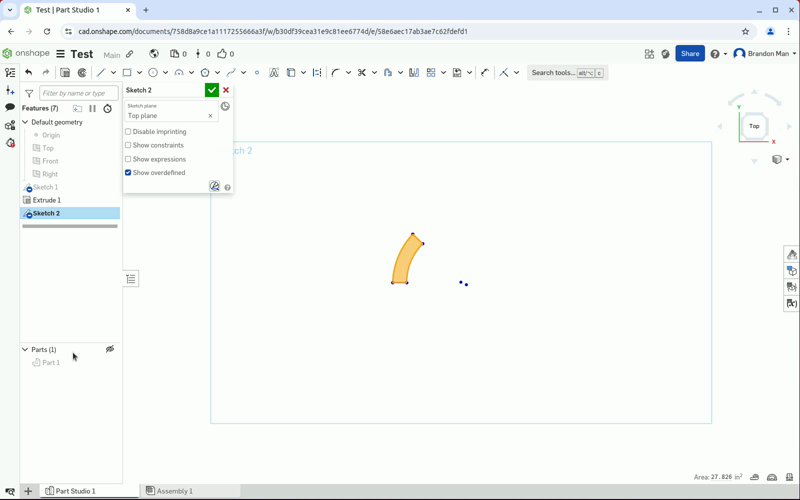
key(shift+e)
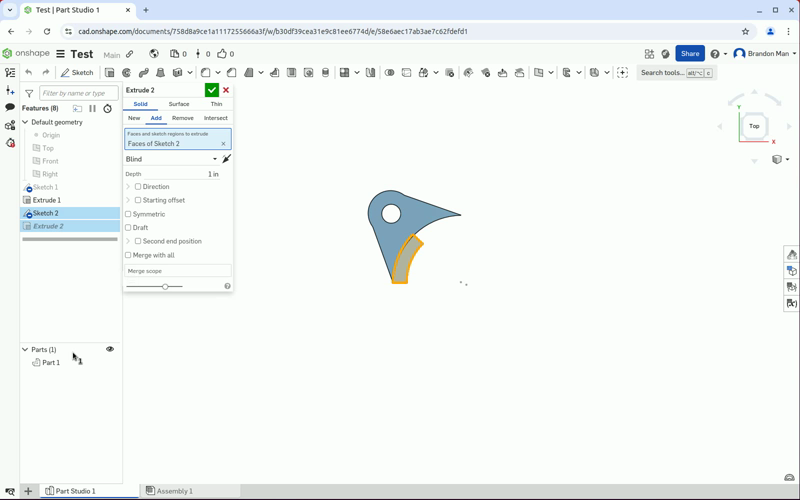
mouse_move(143, 106)
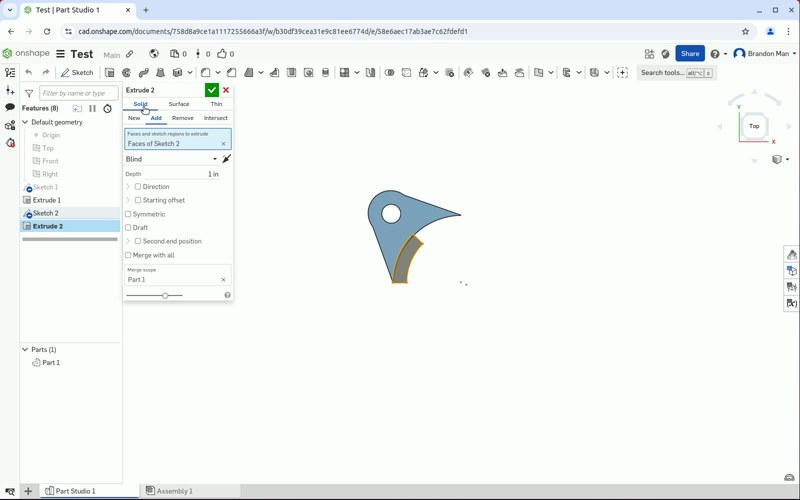
click(143, 106)
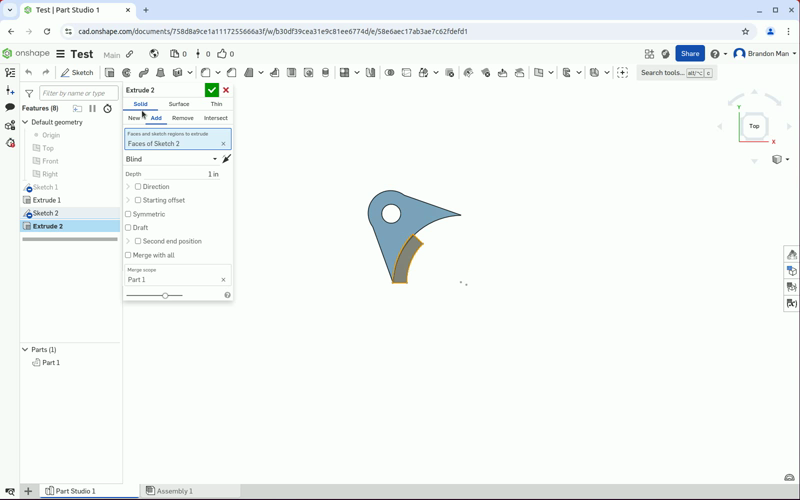
mouse_move(137, 120)
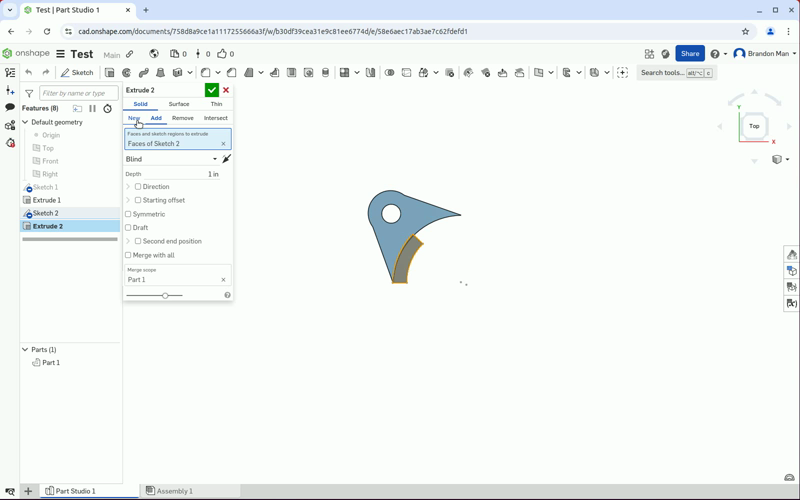
click(137, 120)
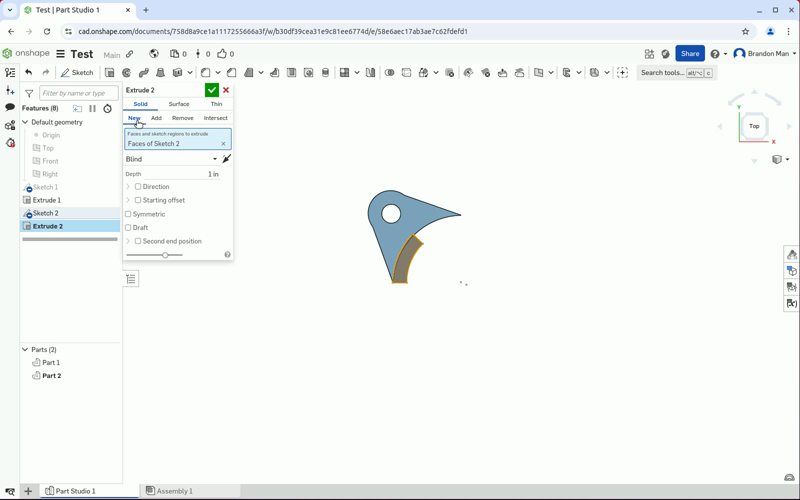
key(tab, 4)
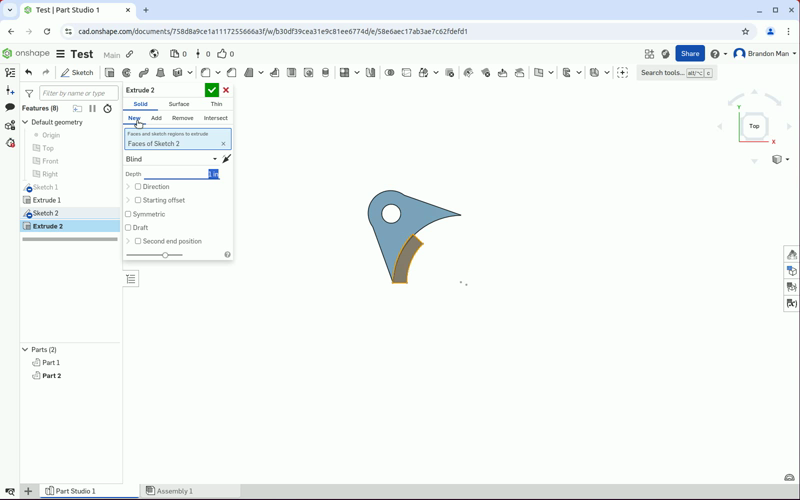
text(23.108)
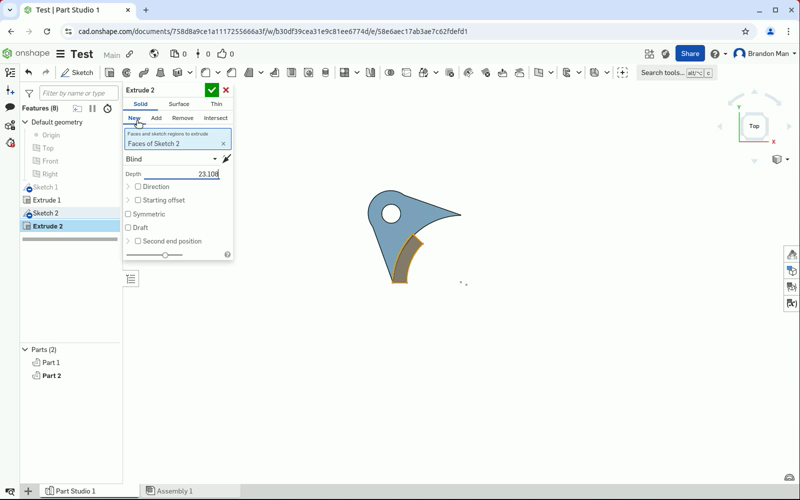
key(enter)
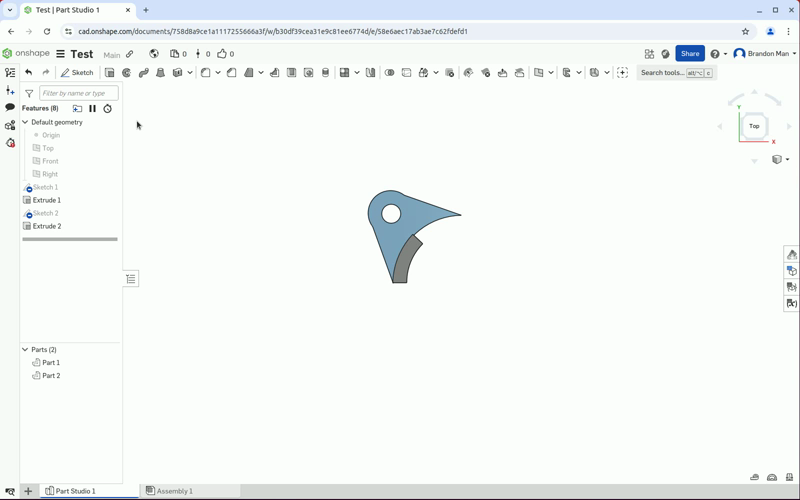
key(shift+h)
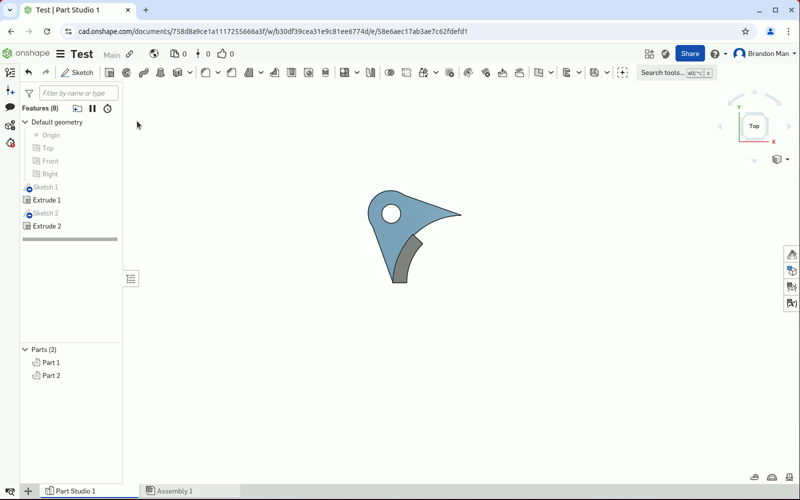
key(shift+h)
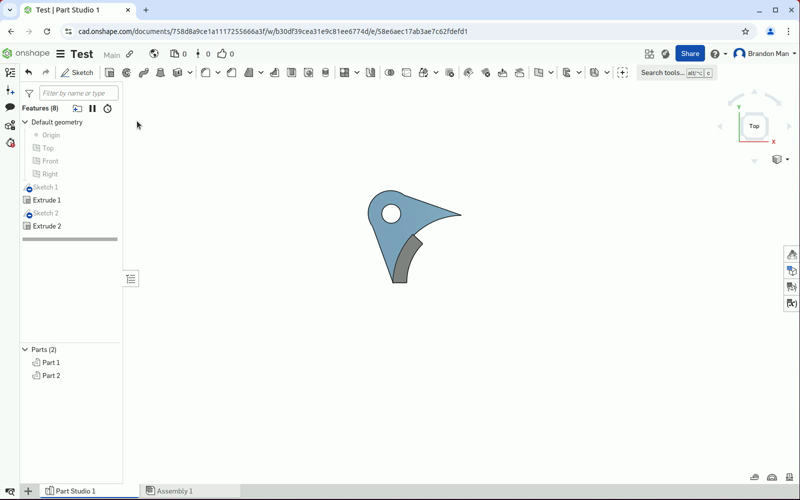
mouse_move(73, 189)
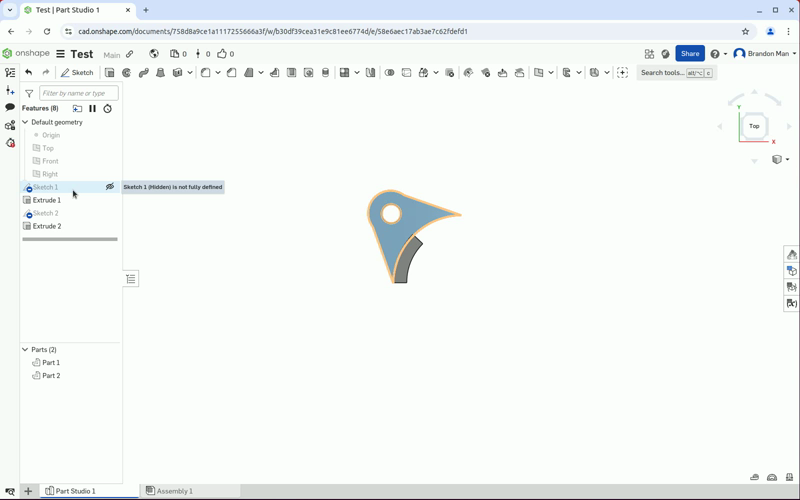
click(73, 189)
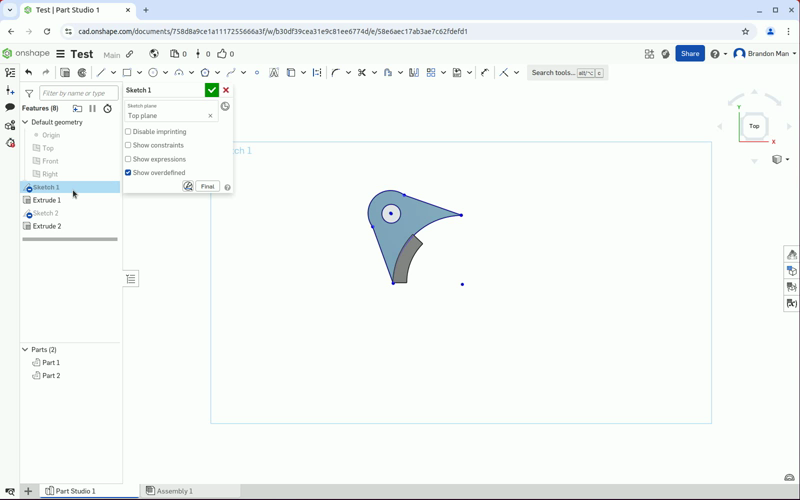
mouse_move(229, 92)
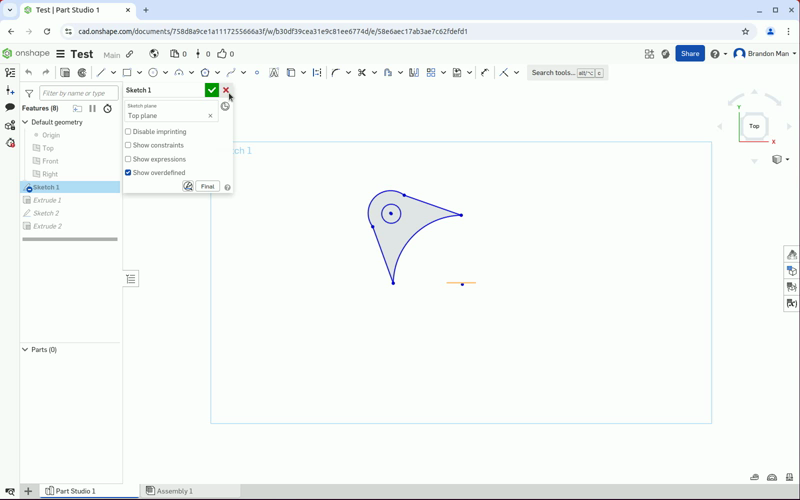
click(229, 92)
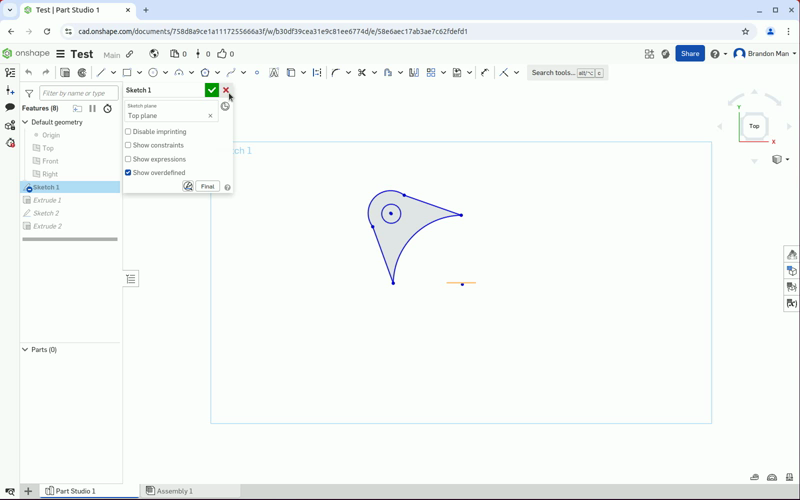
key(shift+s)
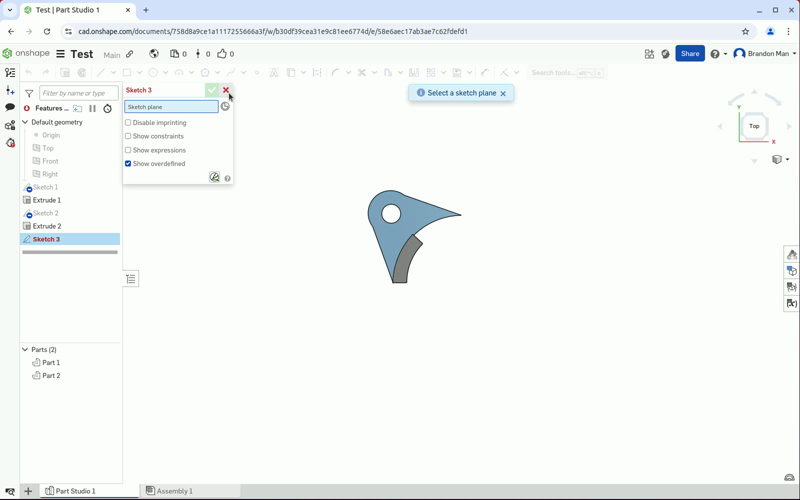
mouse_move(73, 150)
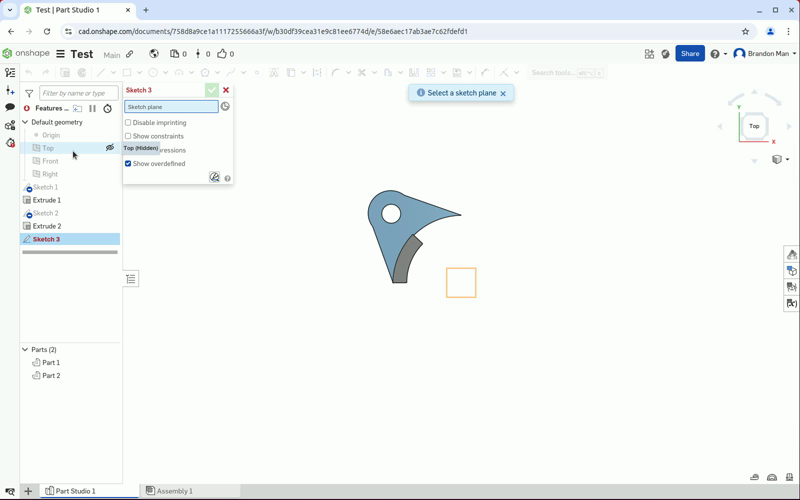
click(73, 150)
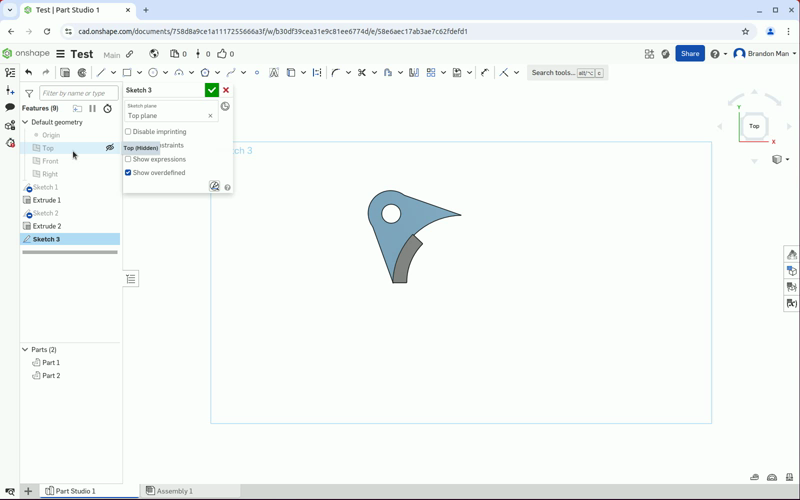
mouse_move(73, 352)
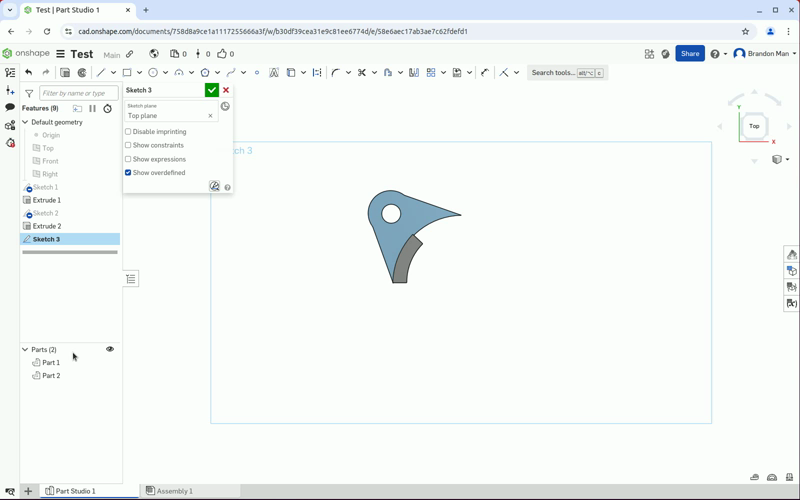
key(y)
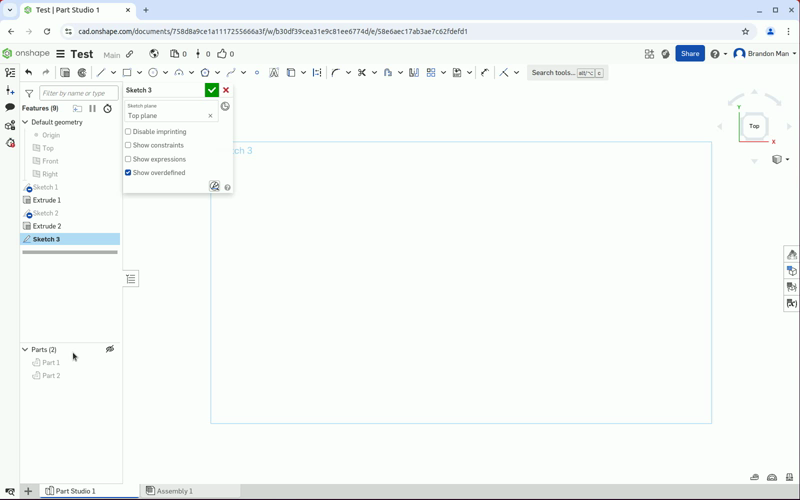
key(l)
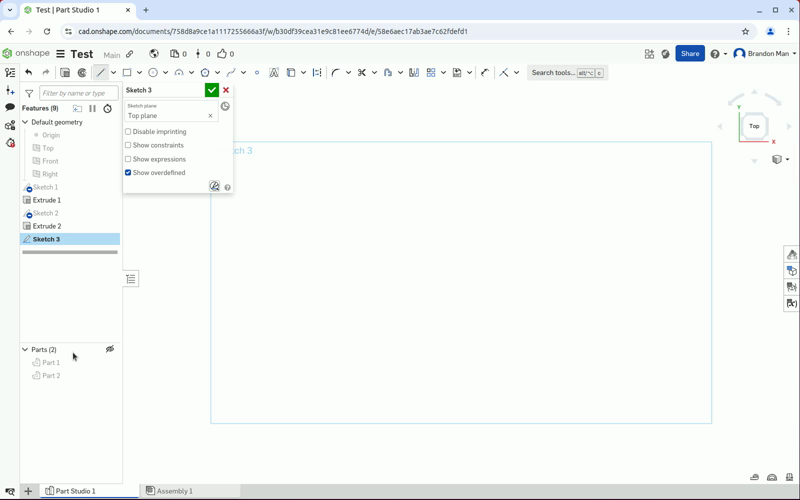
key_down(shift)
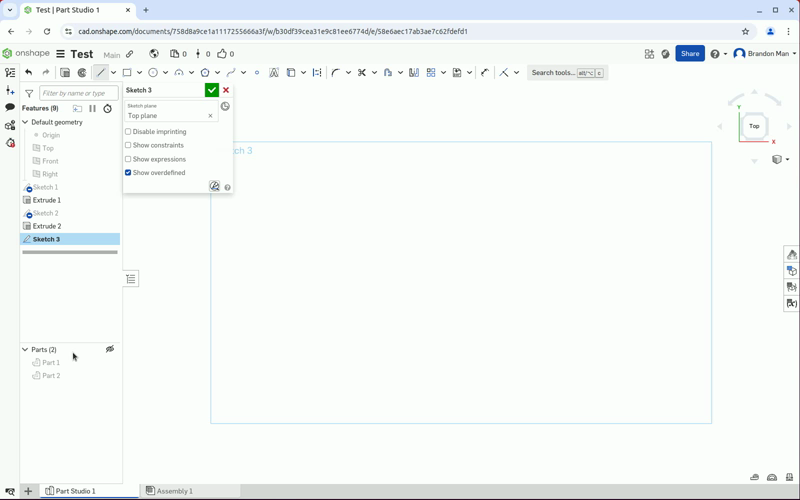
mouse_move(412, 234)
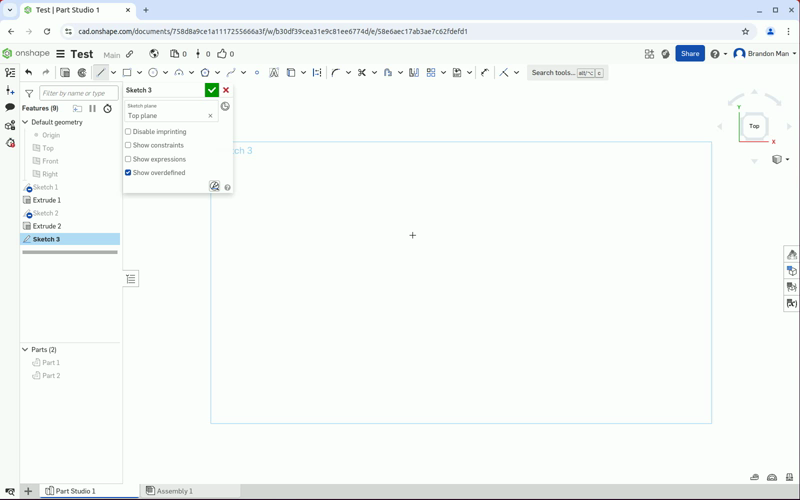
click(412, 234)
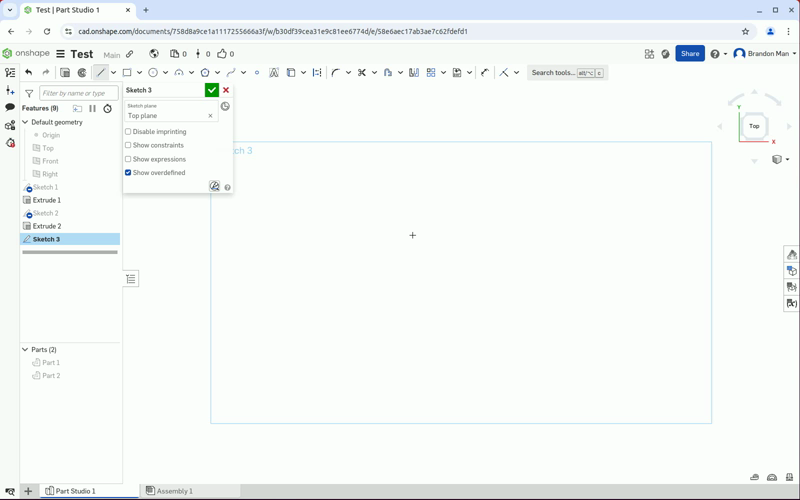
key_up(shift)
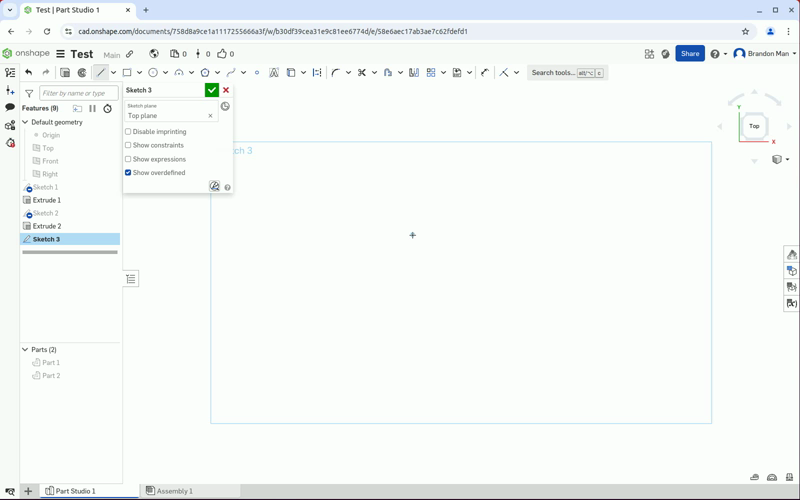
key_down(shift)
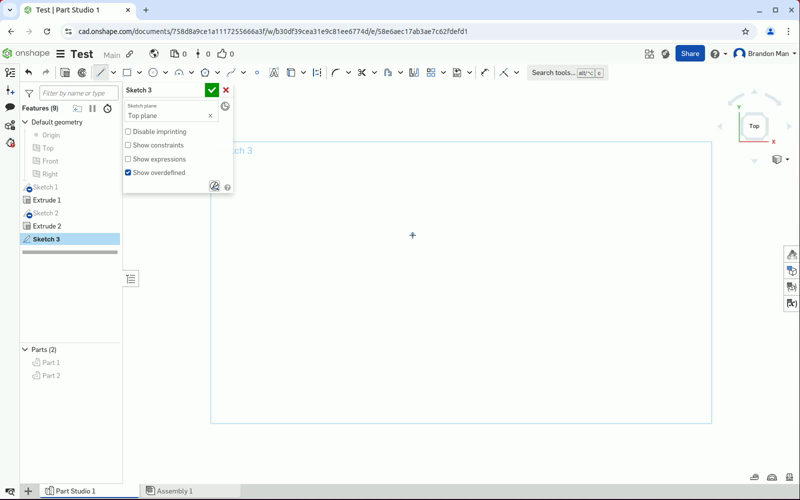
mouse_move(442, 234)
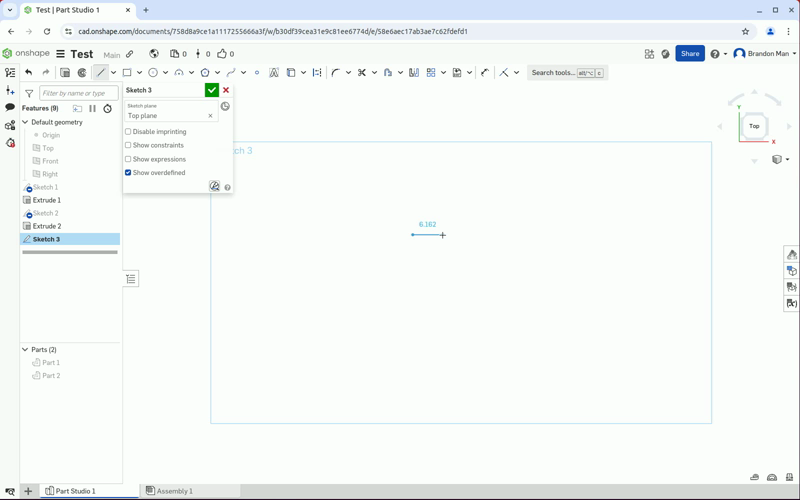
mouse_move(422, 244)
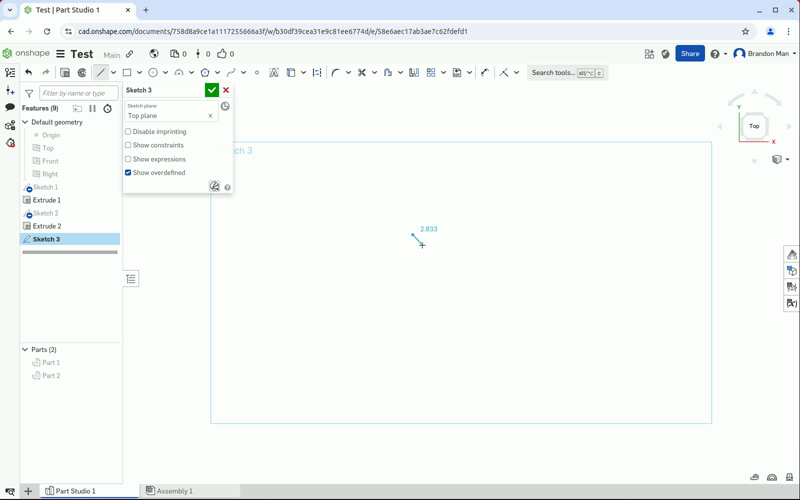
click(422, 244)
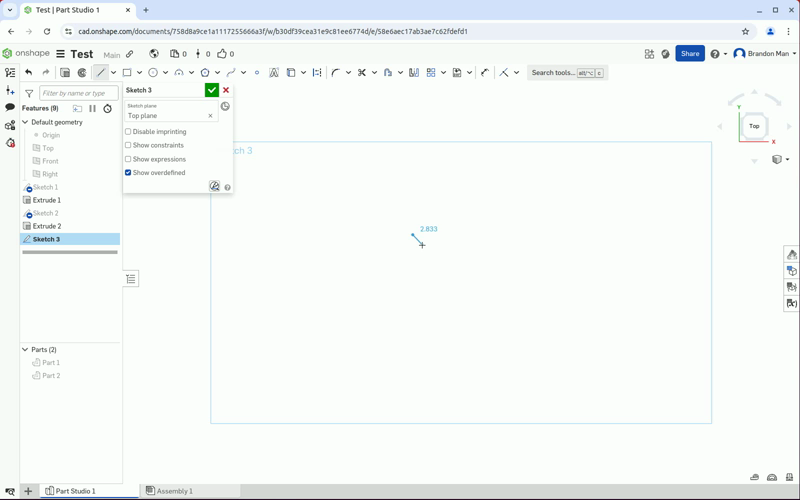
key_up(shift)
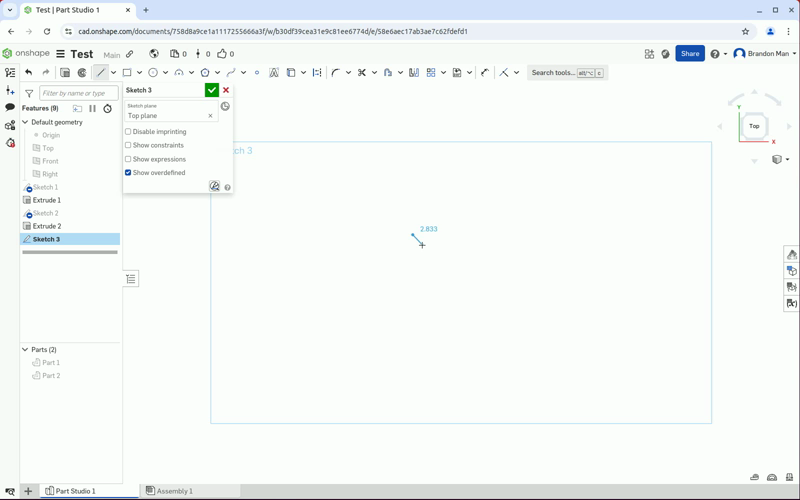
key(esc)
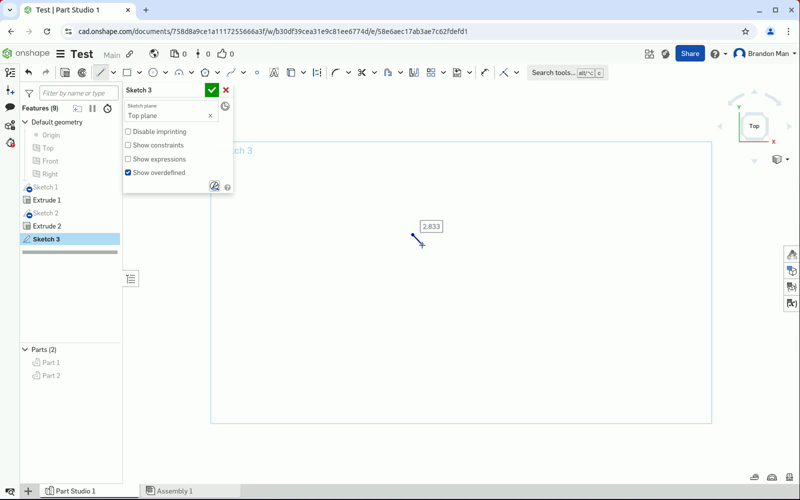
key(a)
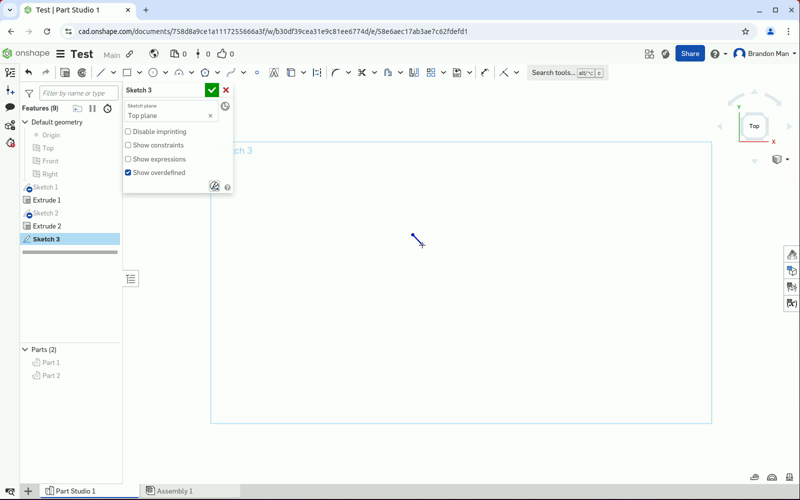
mouse_move(422, 244)
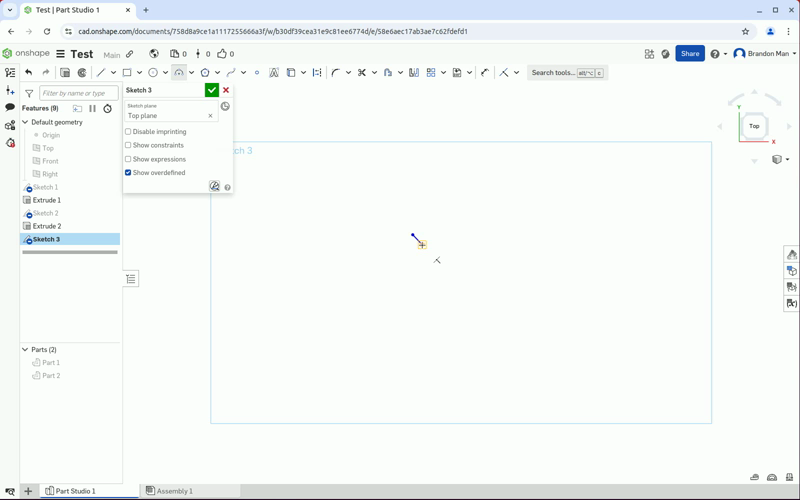
click(422, 244)
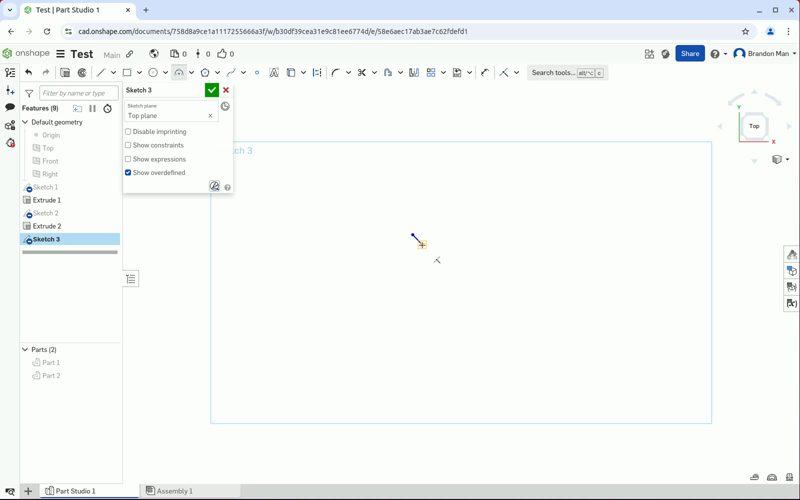
key_down(shift)
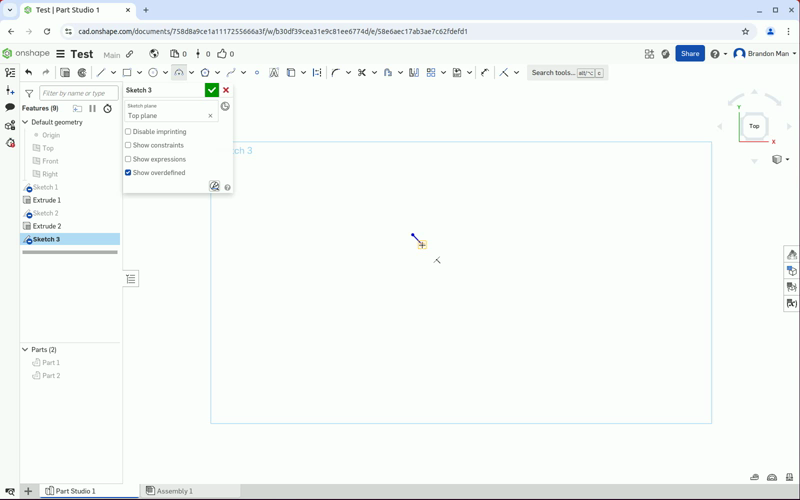
mouse_move(461, 228)
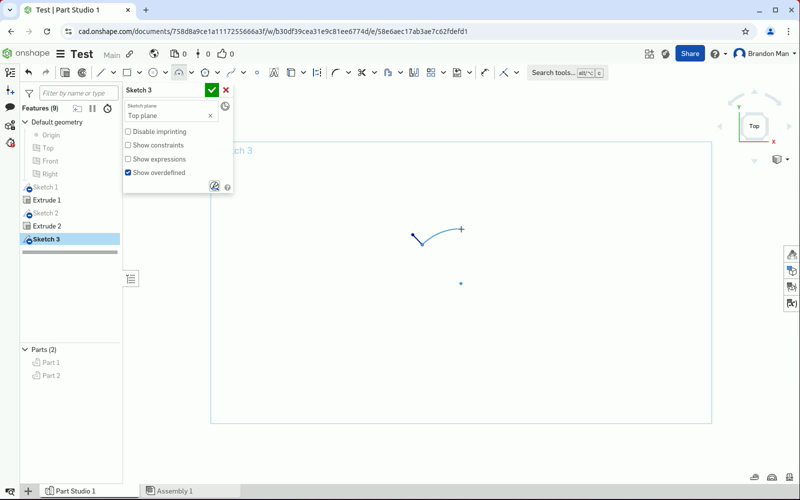
click(461, 228)
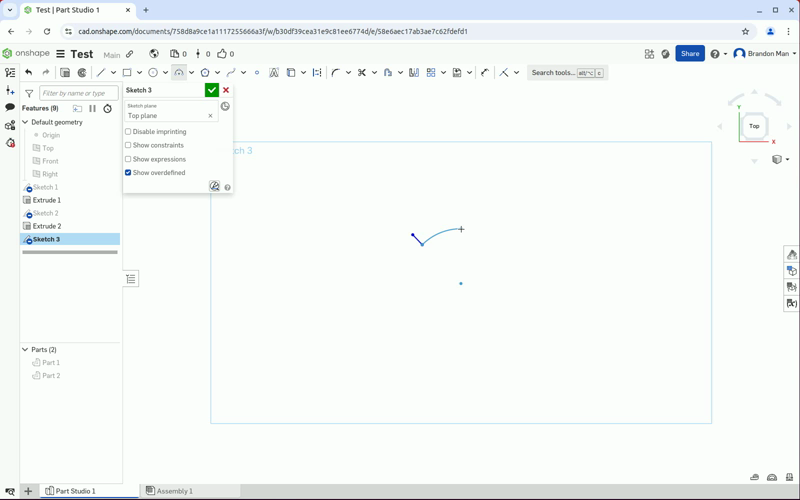
mouse_move(440, 232)
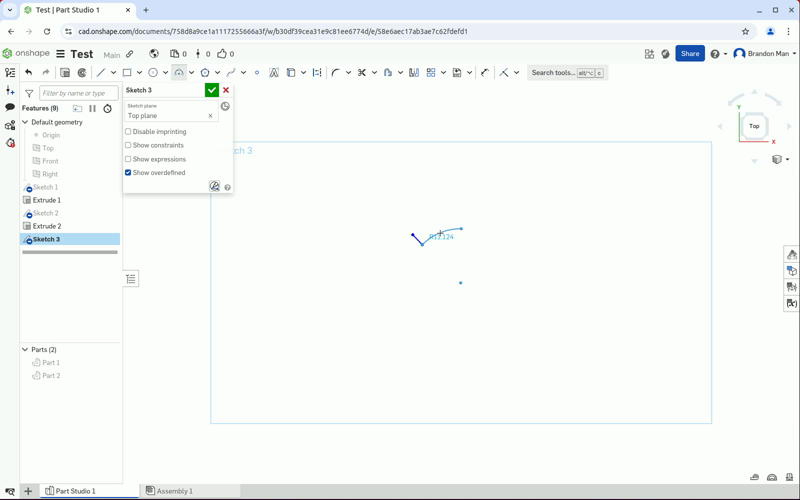
click(440, 232)
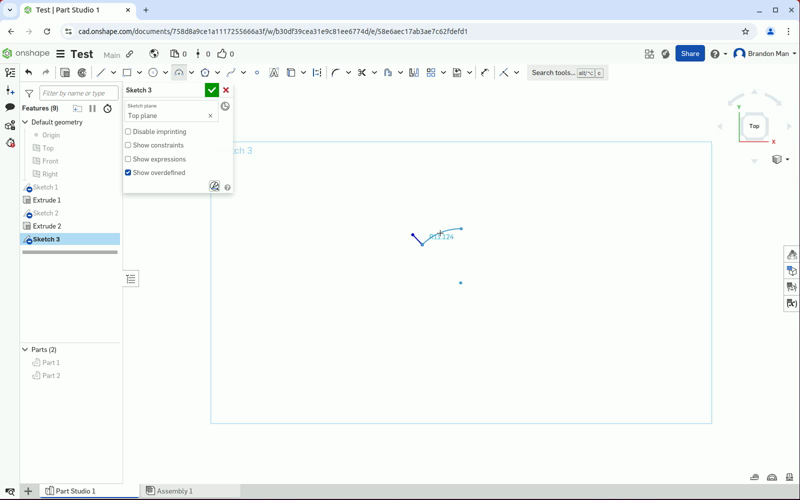
key_up(shift)
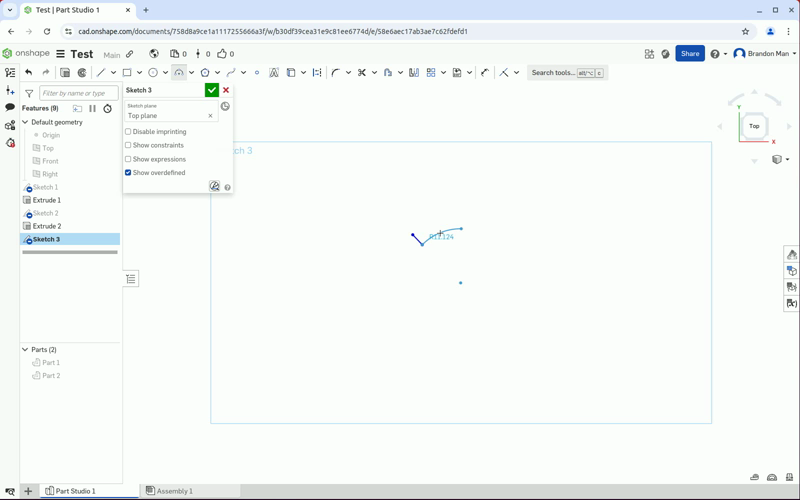
key(esc)
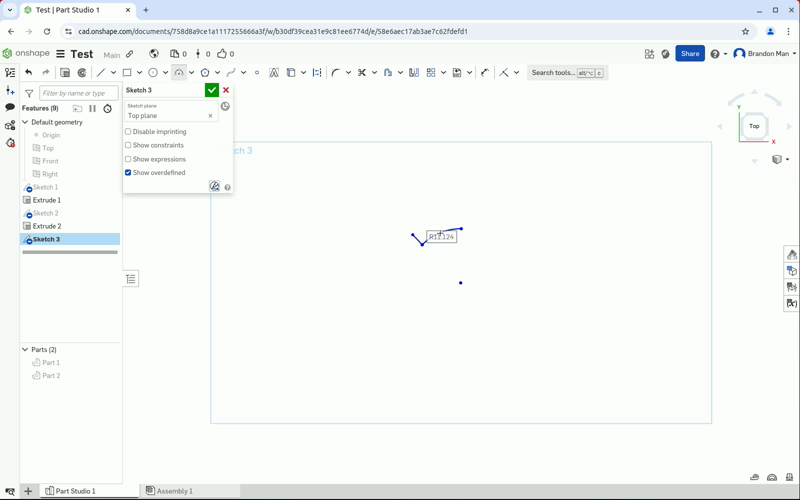
key(l)
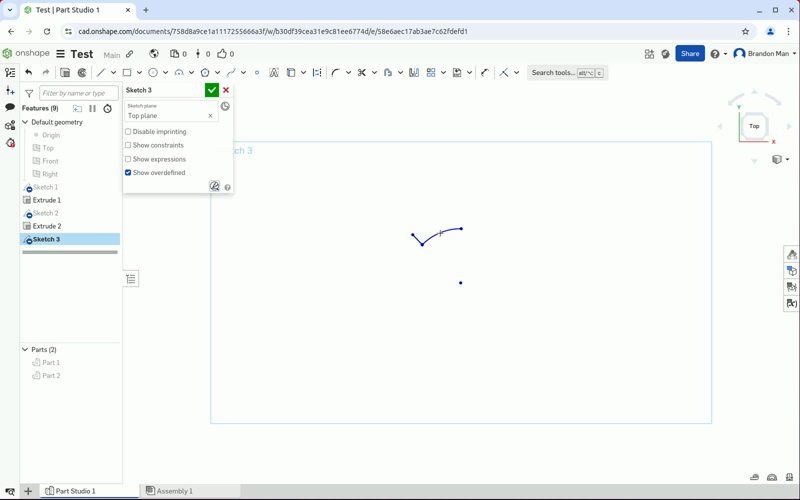
mouse_move(461, 228)
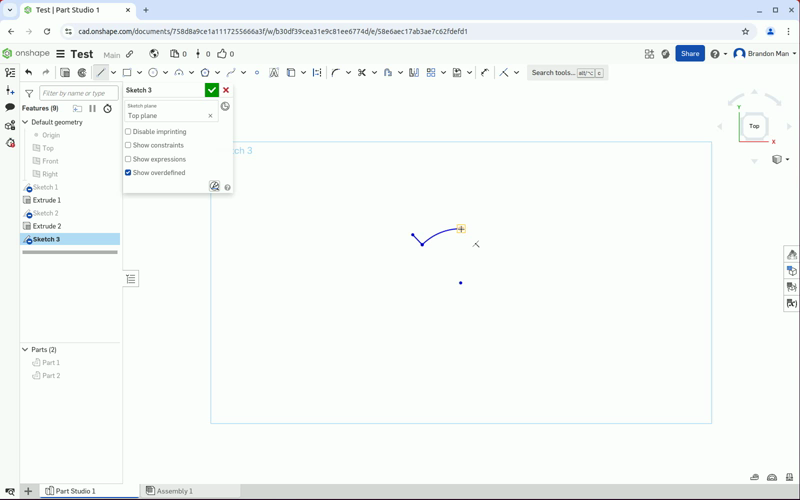
click(461, 228)
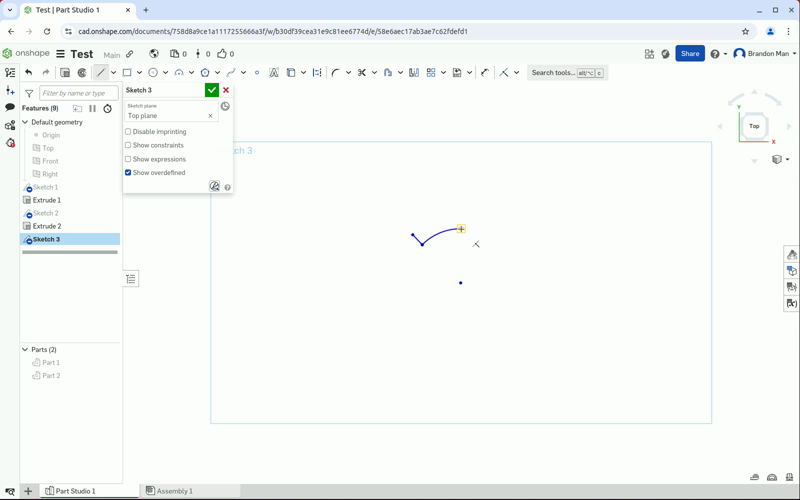
key_down(shift)
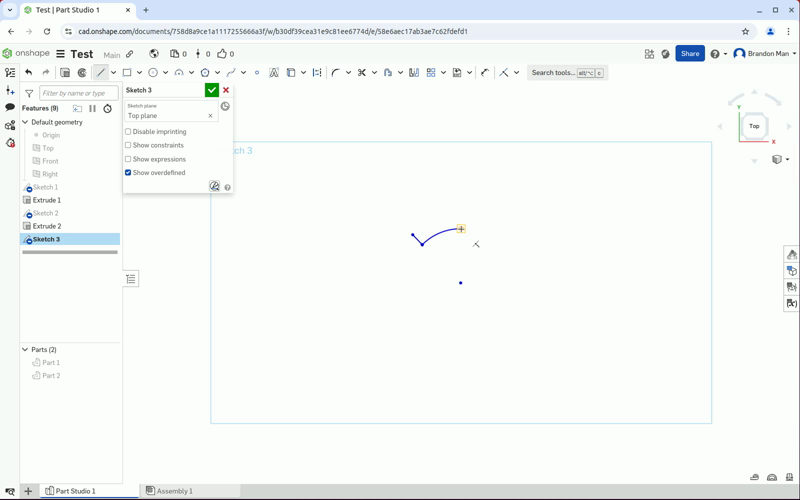
mouse_move(491, 228)
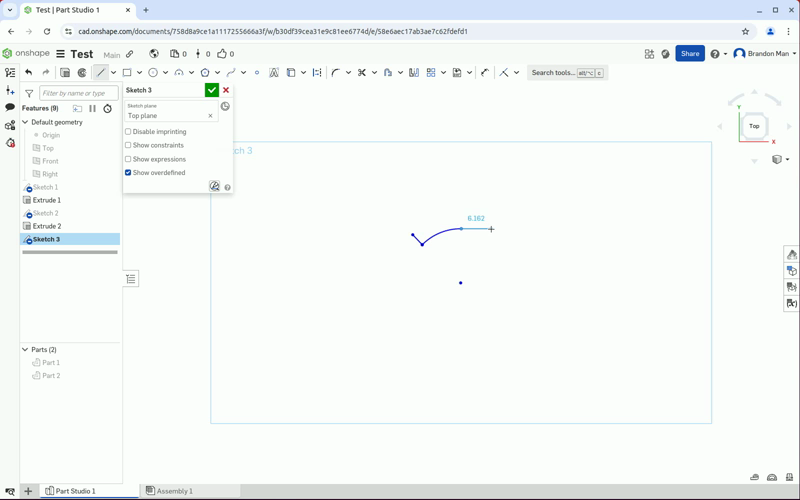
mouse_move(461, 214)
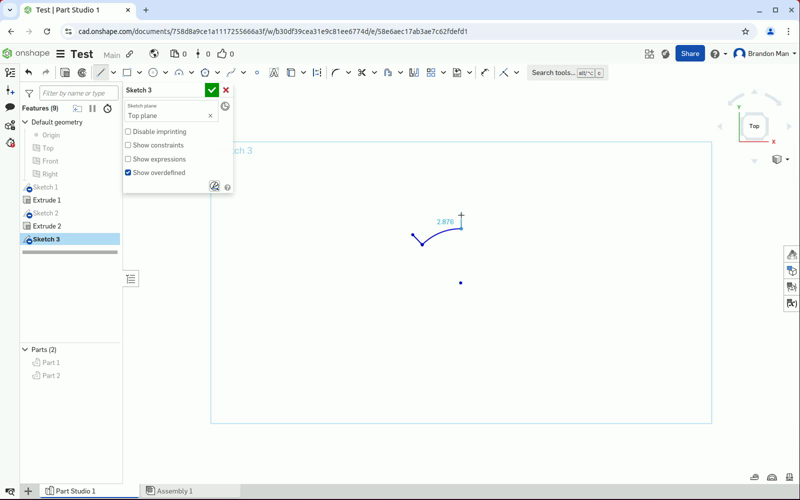
click(461, 214)
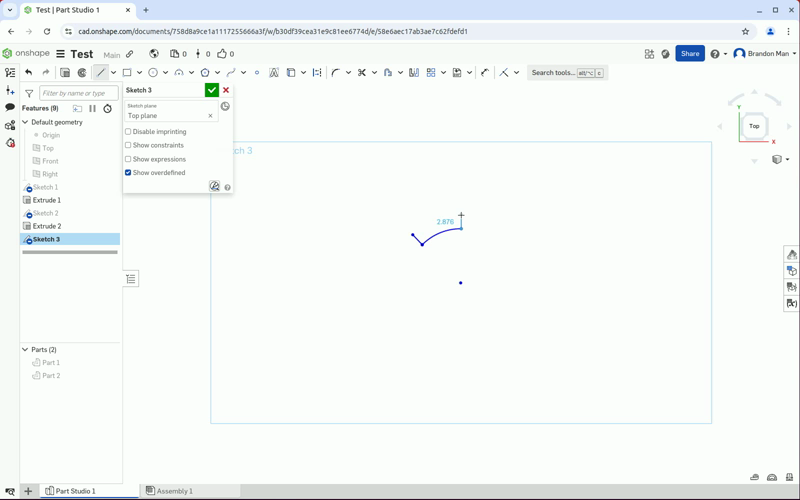
key_up(shift)
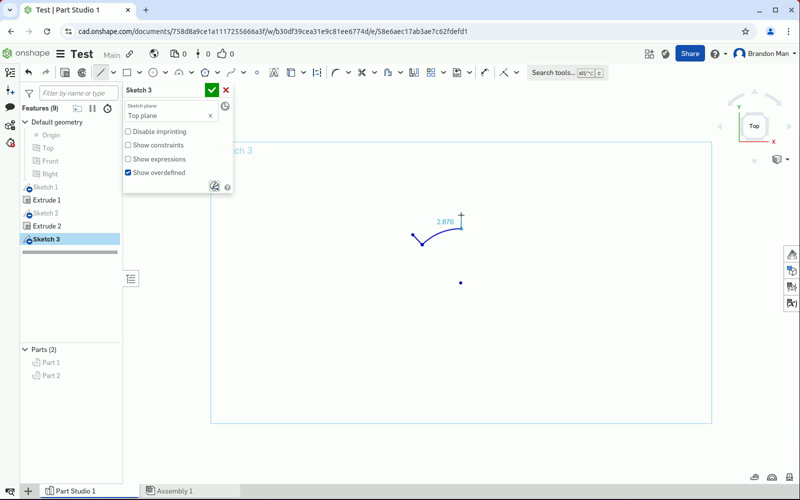
key(esc)
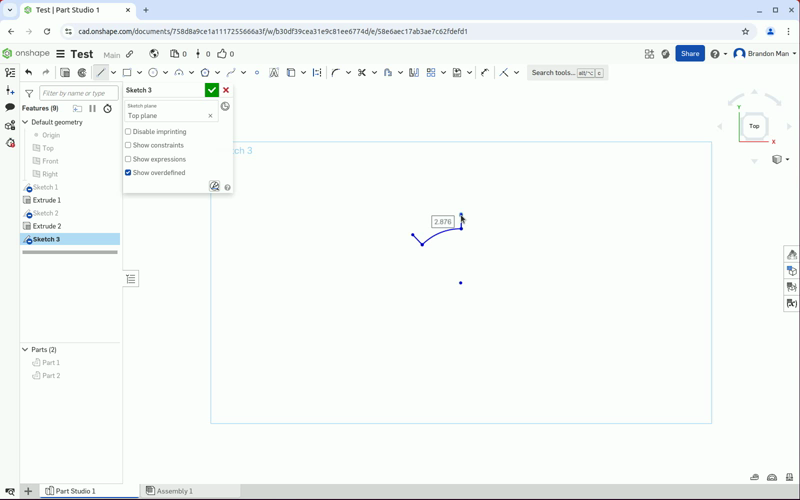
key(a)
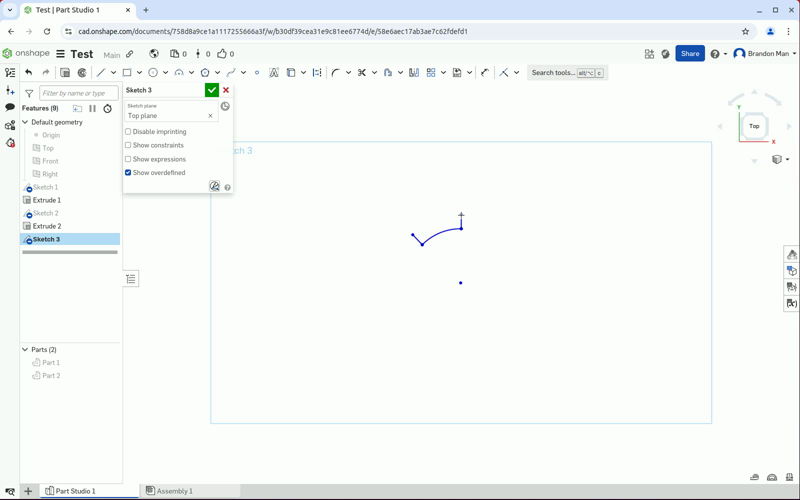
mouse_move(461, 214)
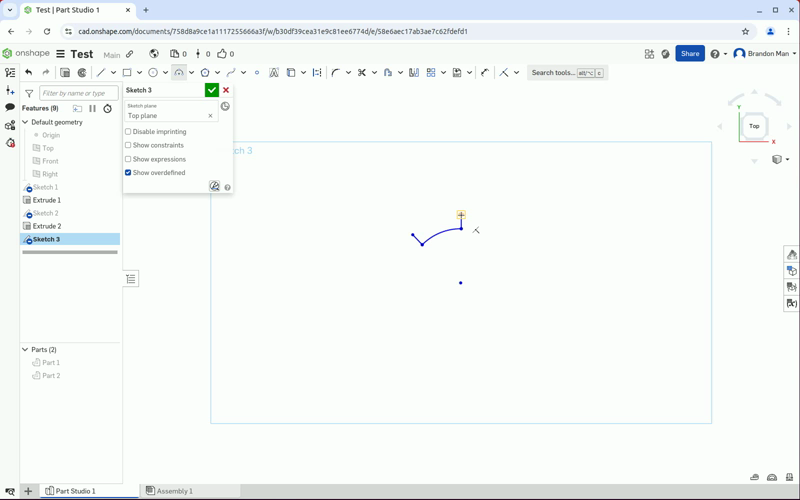
click(461, 214)
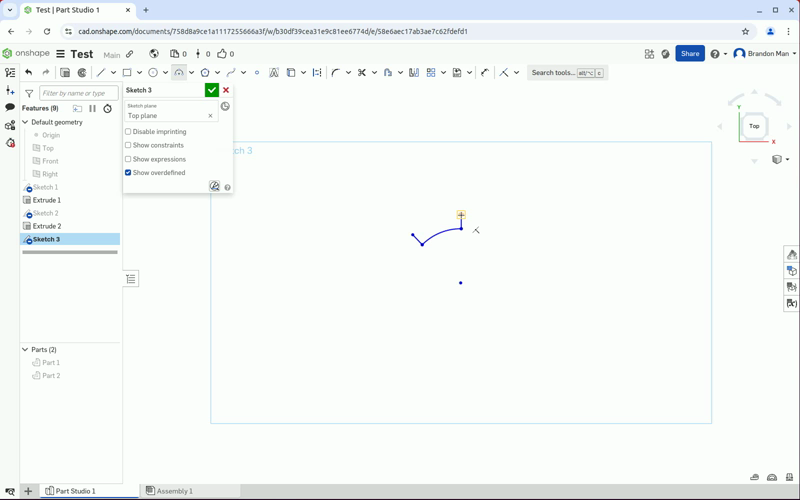
mouse_move(412, 234)
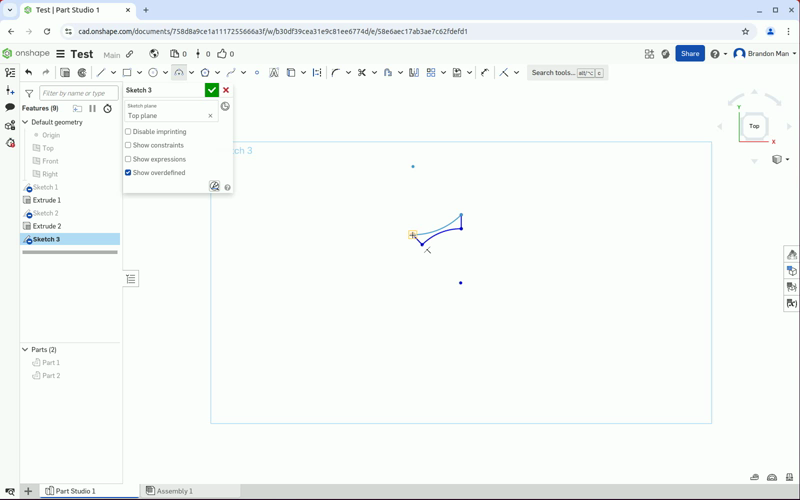
click(412, 234)
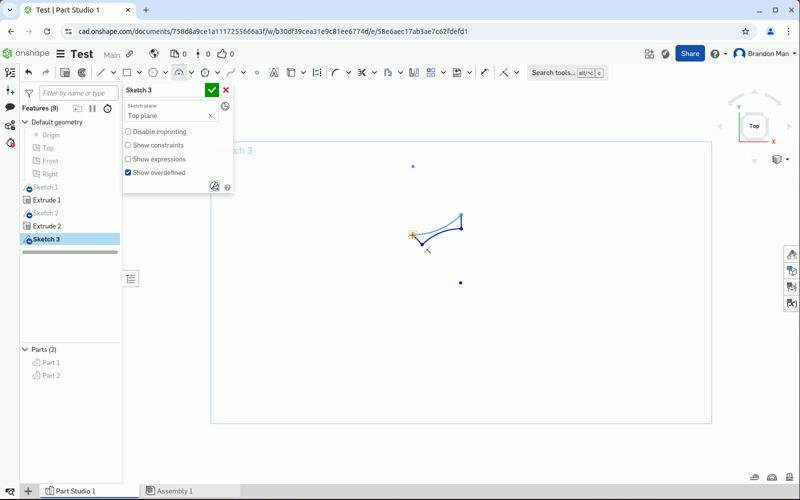
key_down(shift)
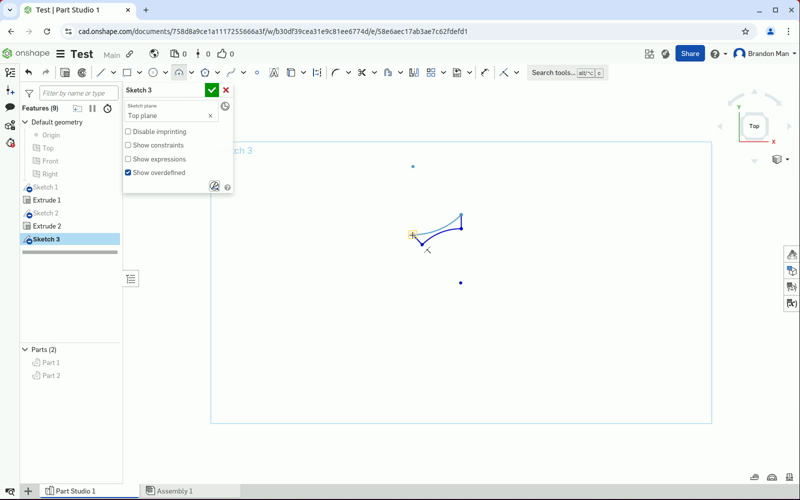
mouse_move(435, 220)
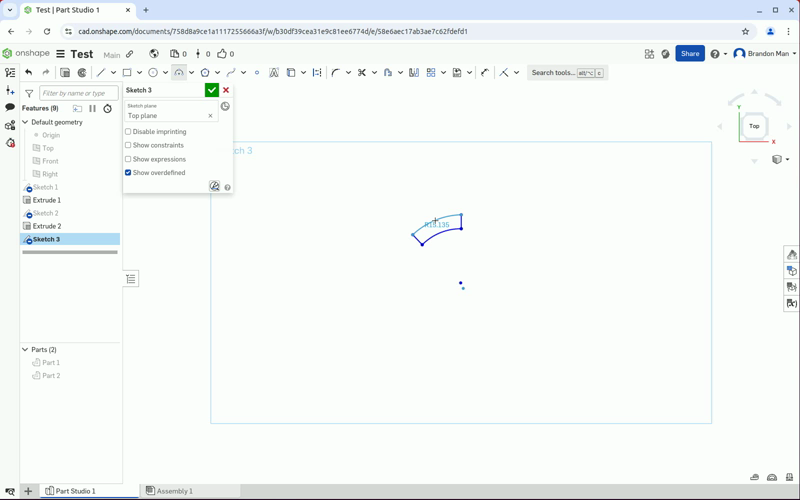
click(435, 220)
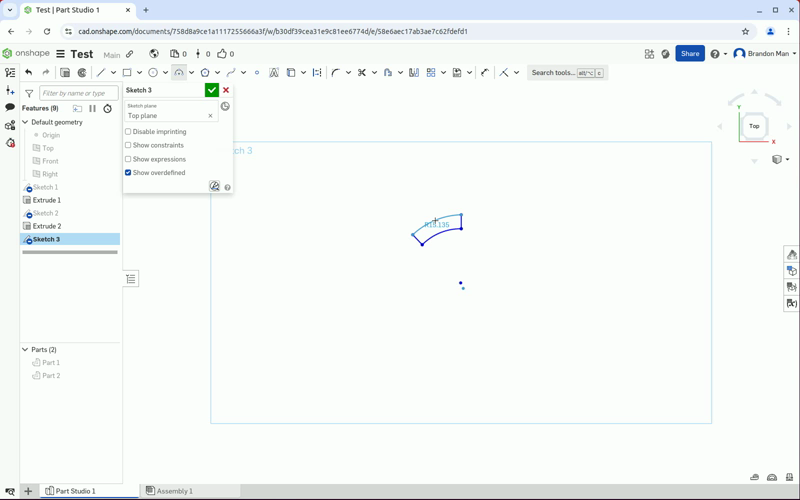
key_up(shift)
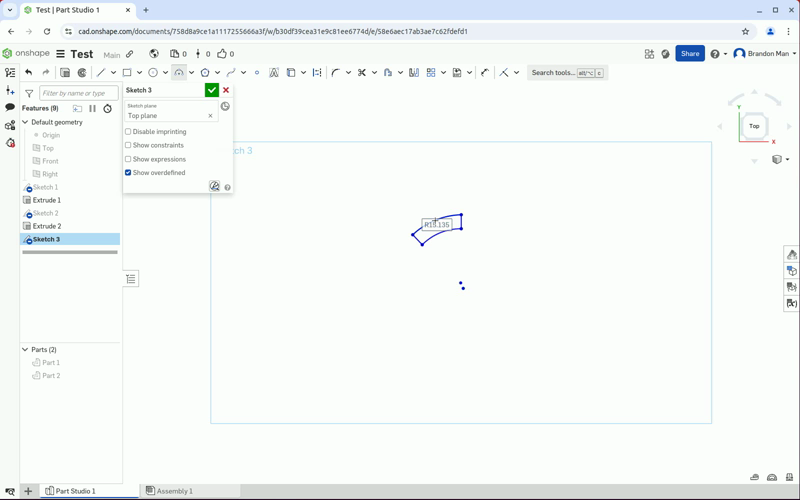
key(esc)
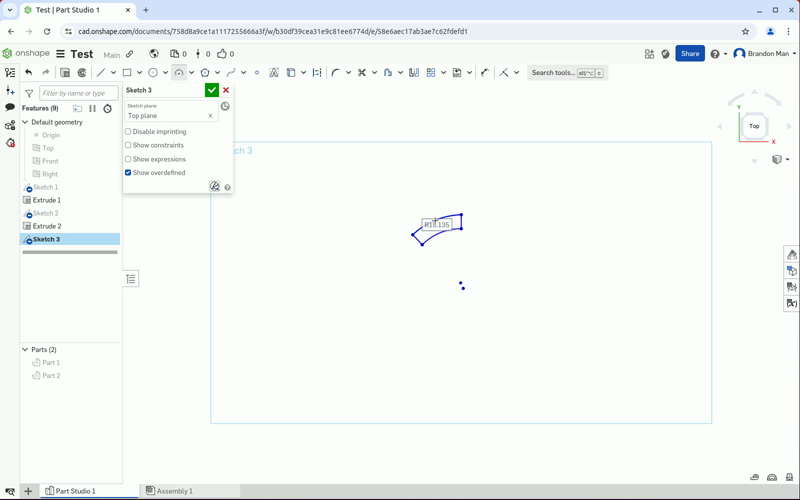
mouse_move(427, 232)
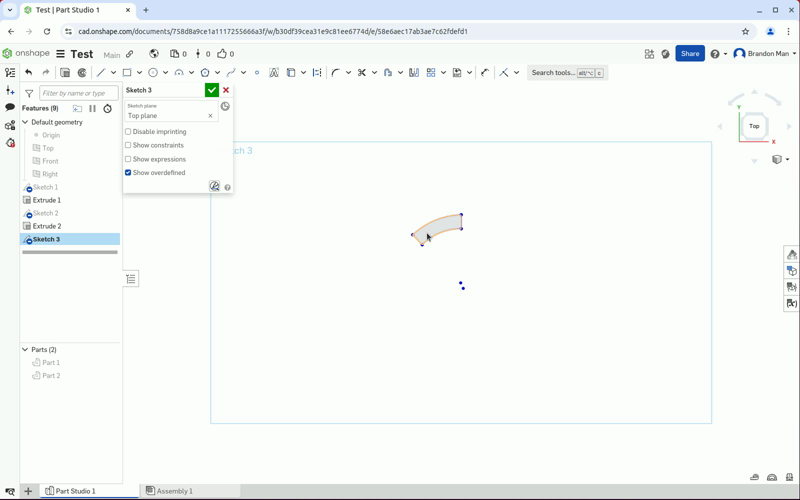
scroll(6)
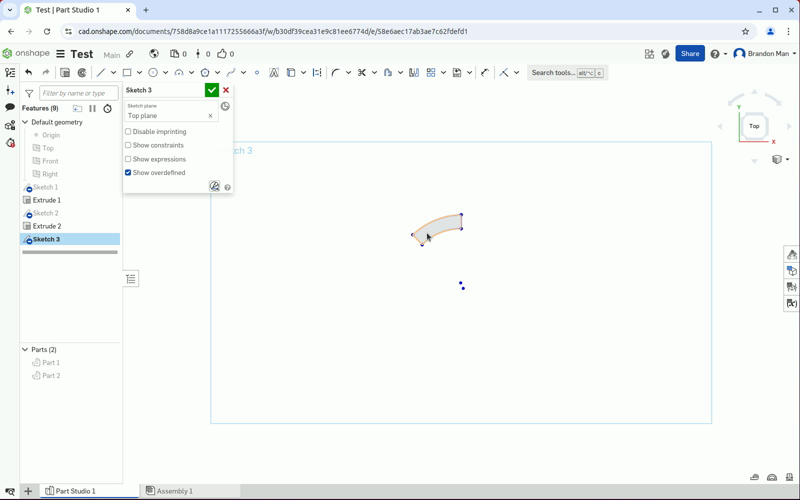
scroll(6)
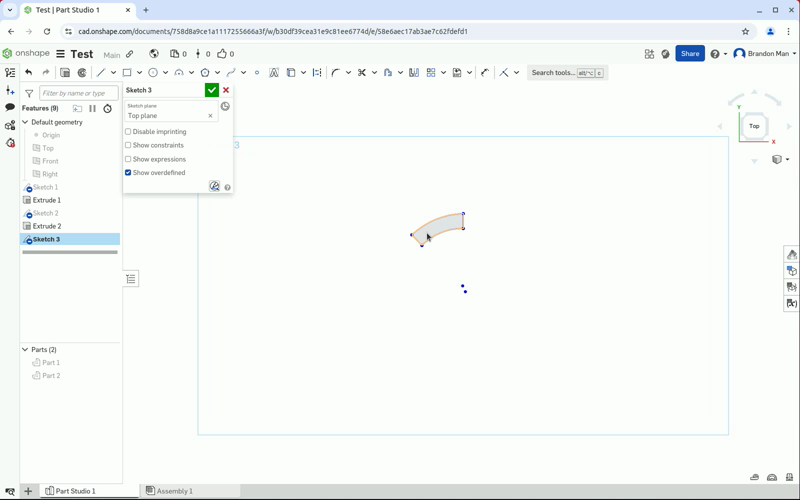
scroll(6)
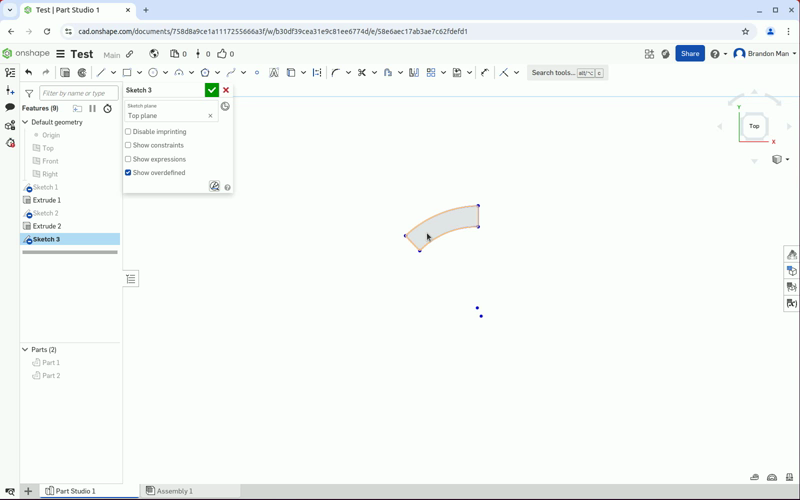
scroll(6)
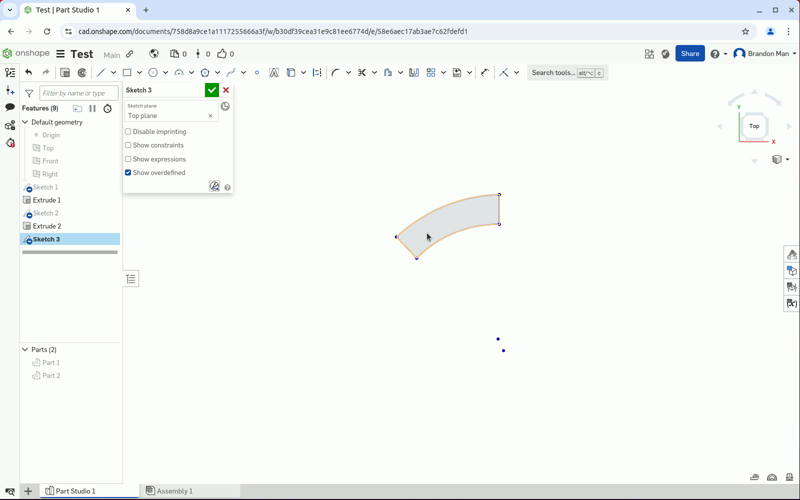
scroll(6)
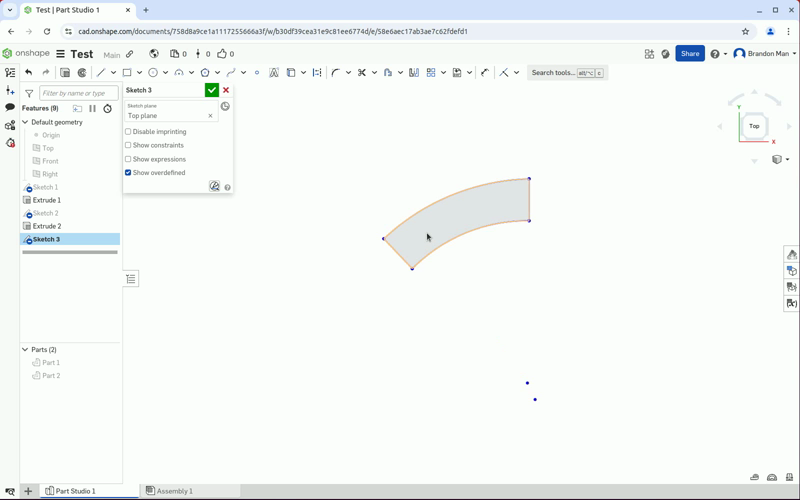
scroll(6)
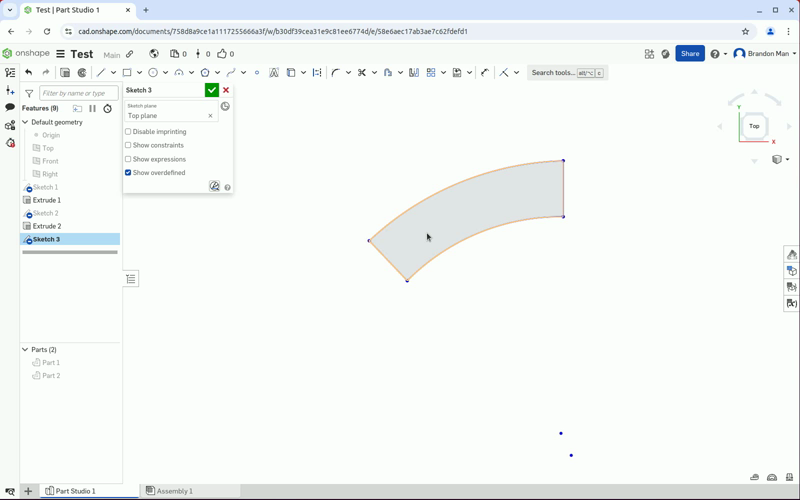
scroll(6)
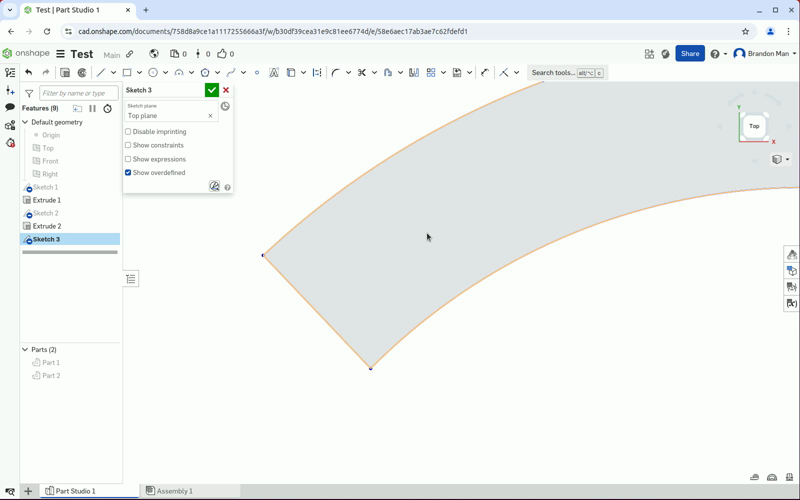
click(427, 232)
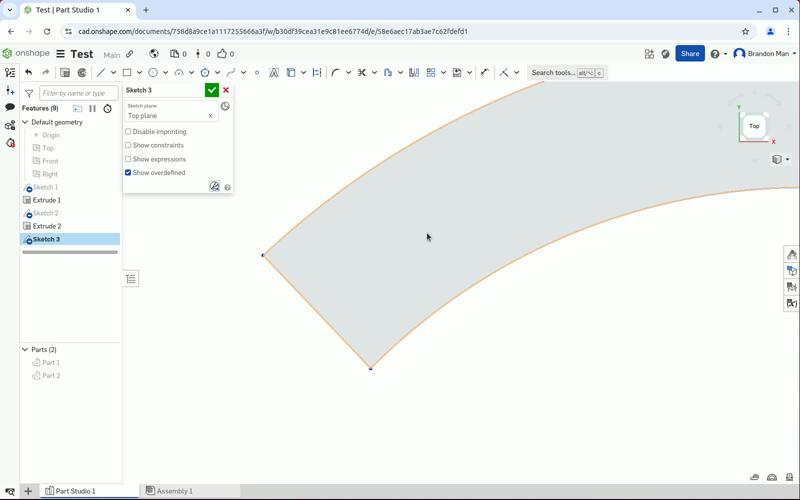
scroll(-6)
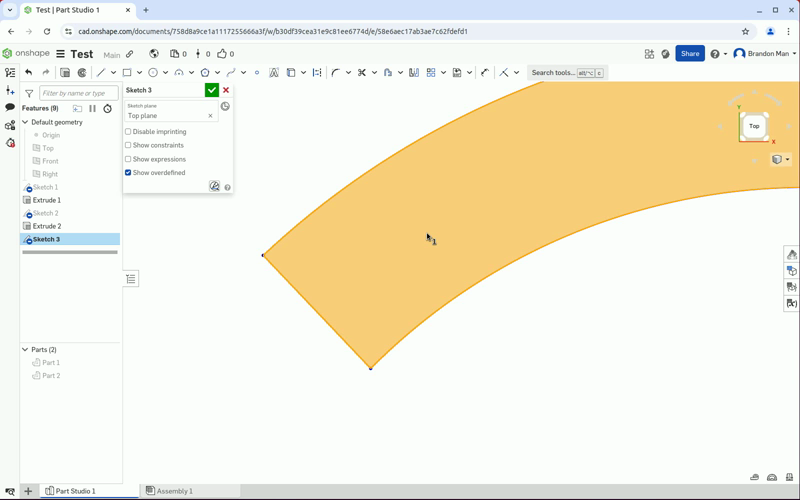
scroll(-6)
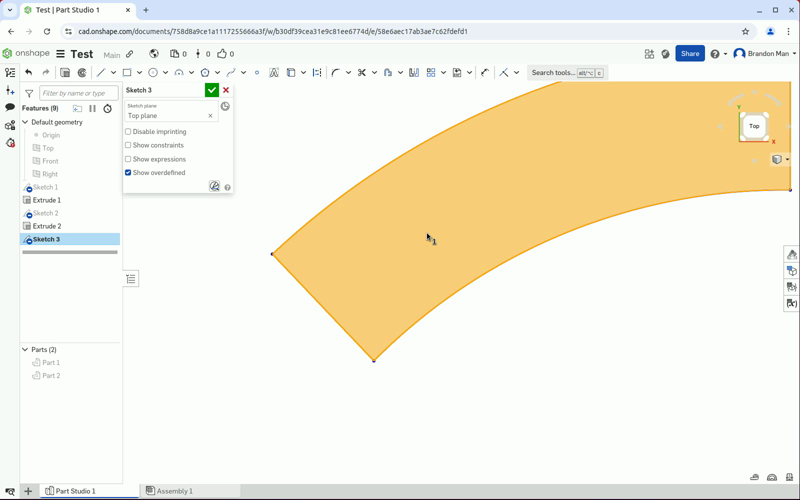
scroll(-6)
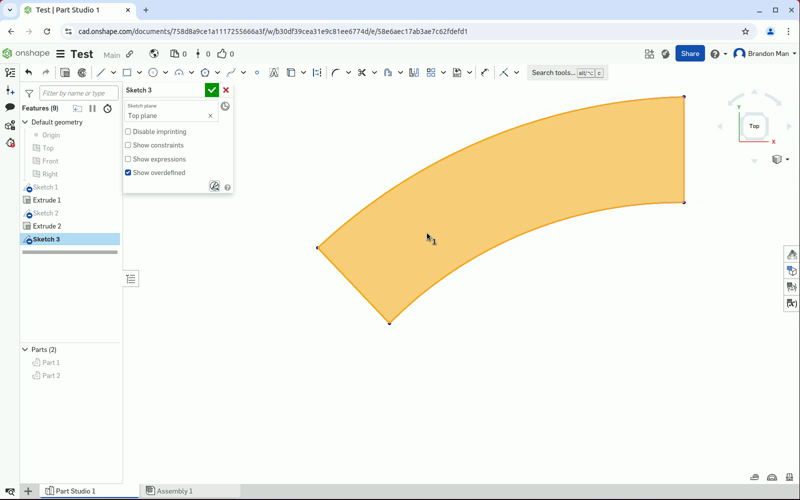
scroll(-6)
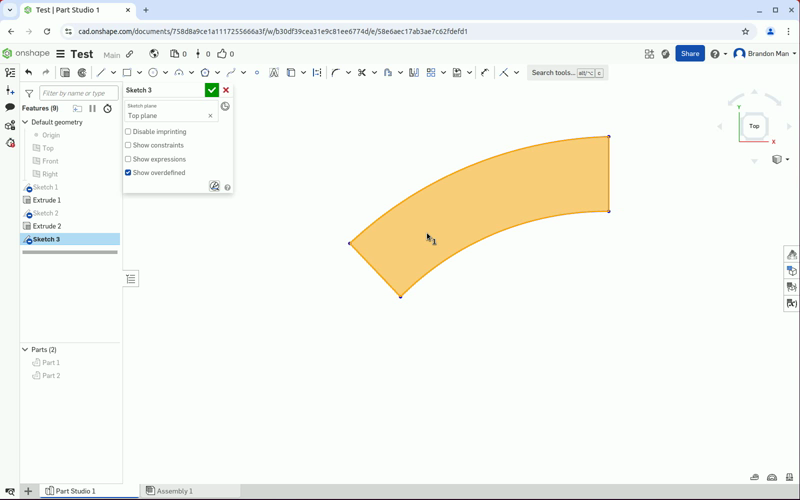
scroll(-6)
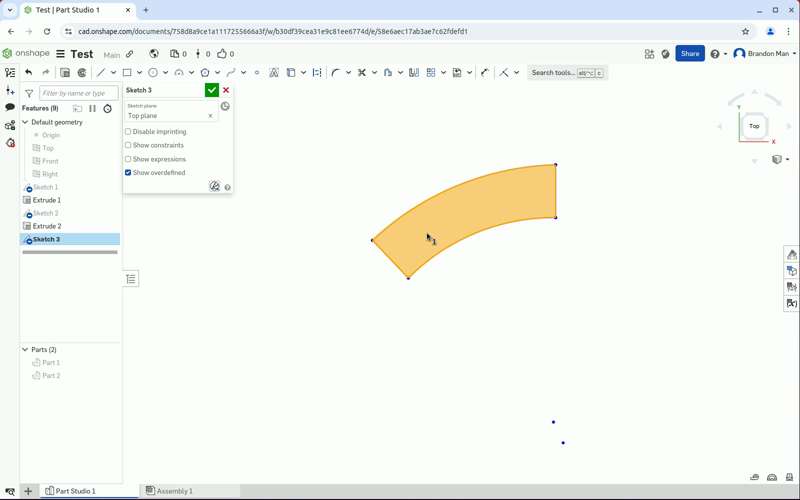
scroll(-6)
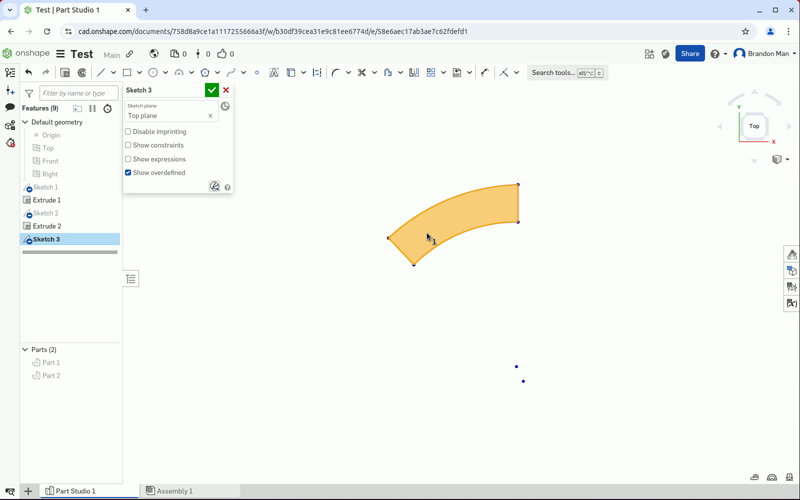
scroll(-6)
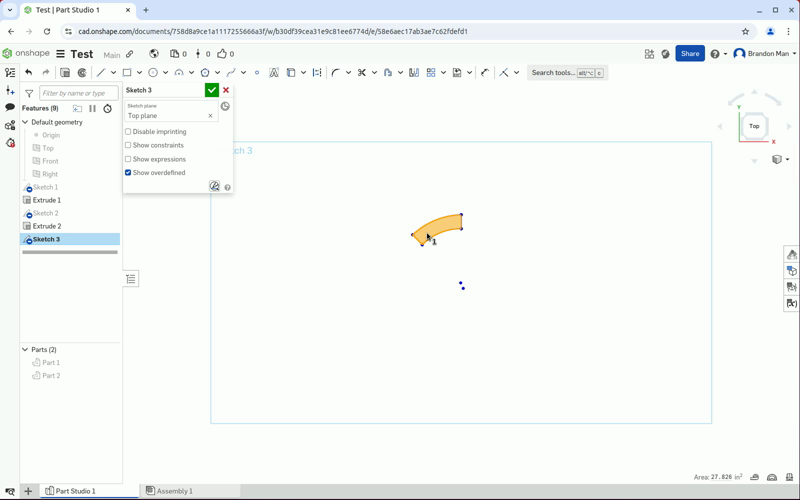
mouse_move(73, 352)
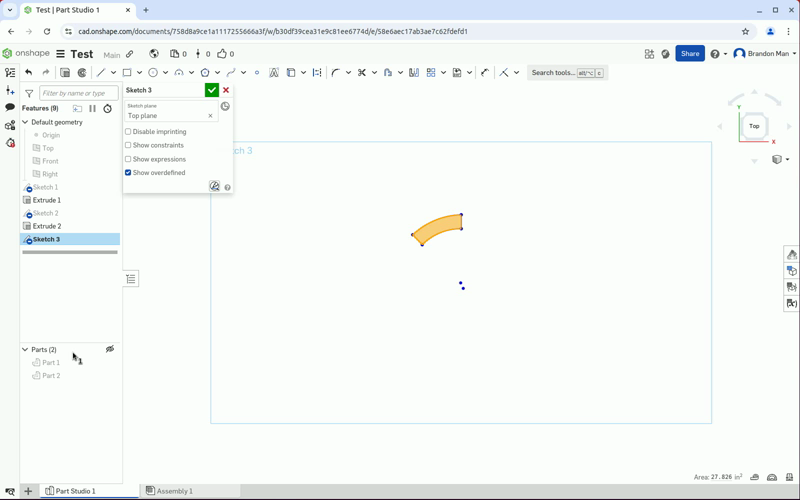
key(shift+y)
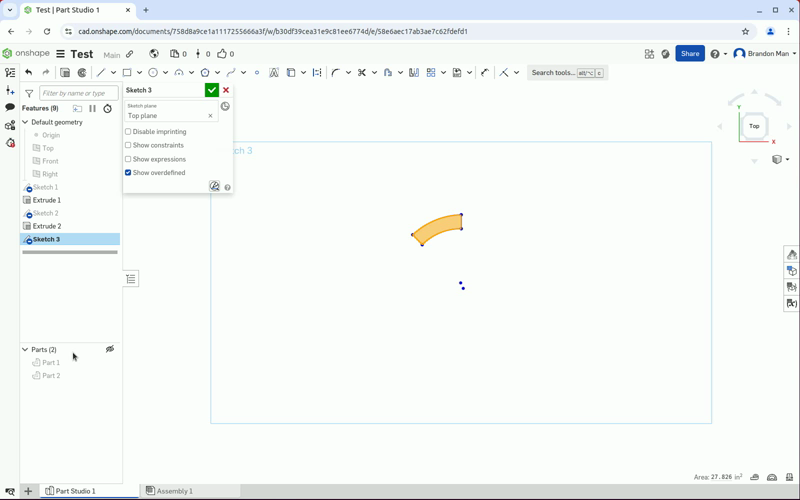
key(shift+e)
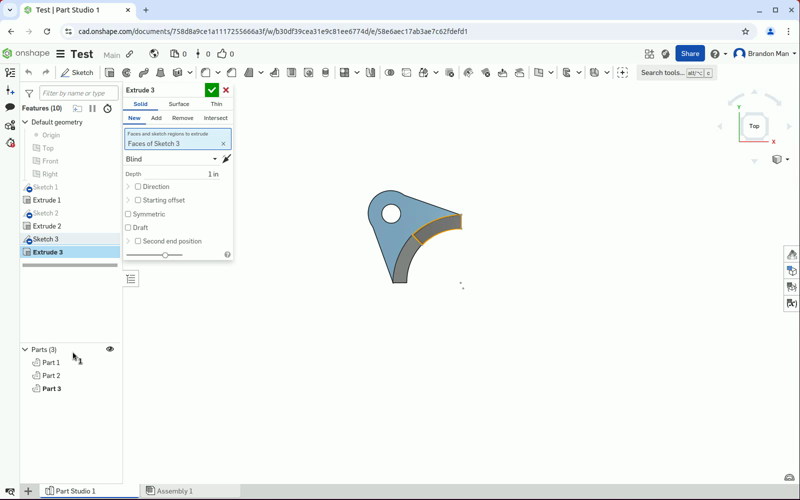
mouse_move(143, 106)
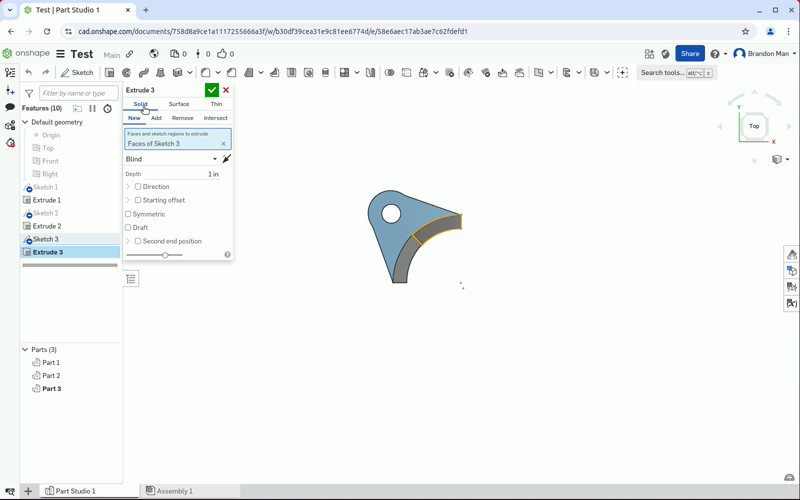
click(143, 106)
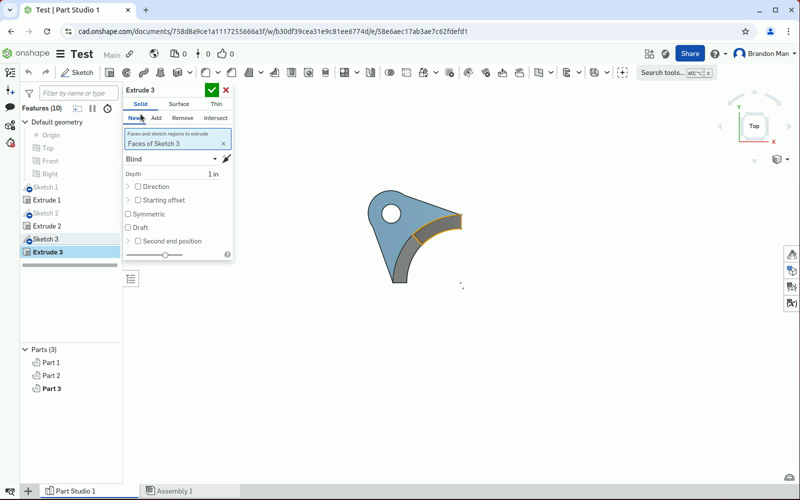
mouse_move(137, 120)
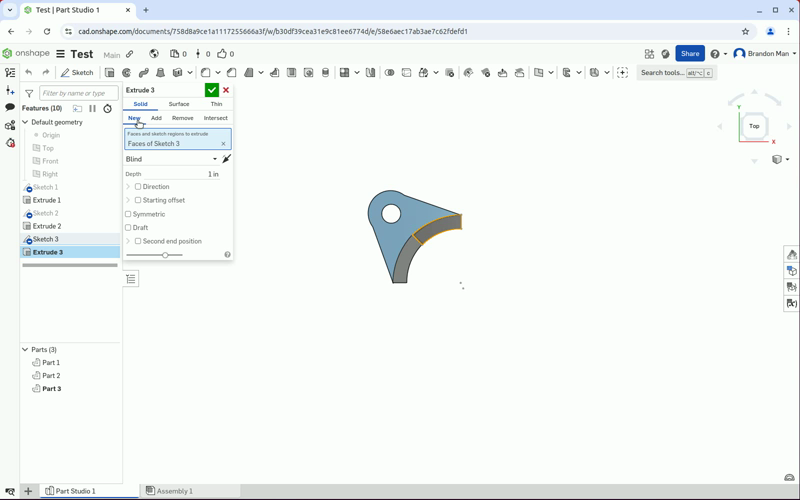
click(137, 120)
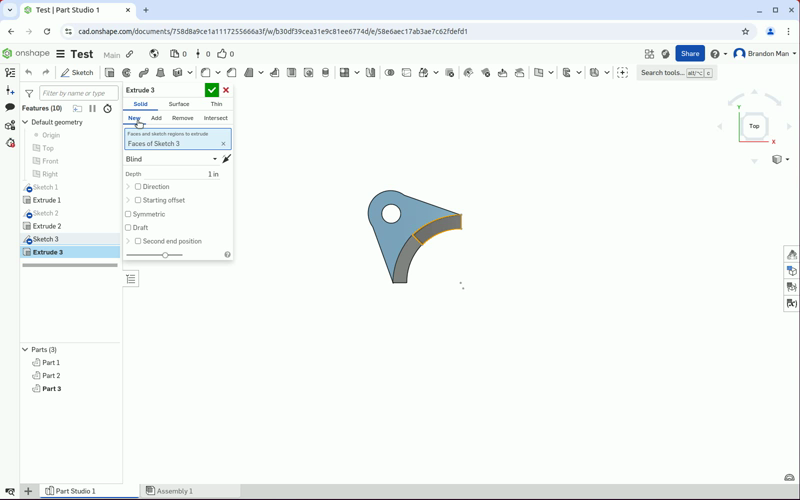
key(tab, 4)
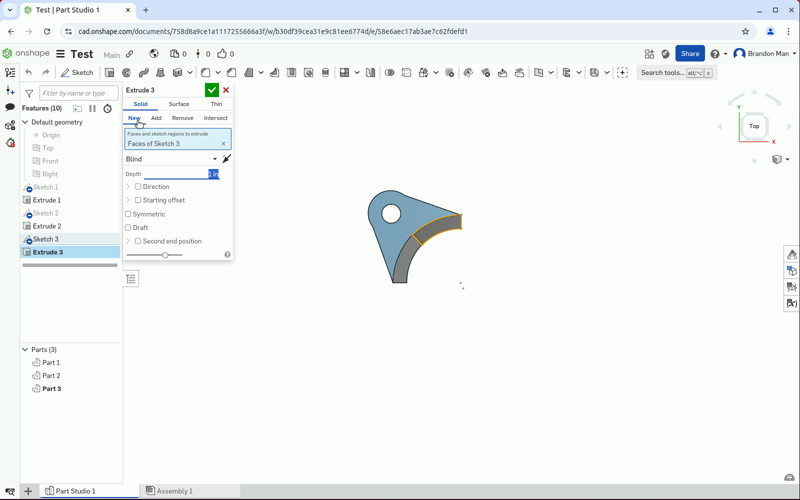
text(23.108)
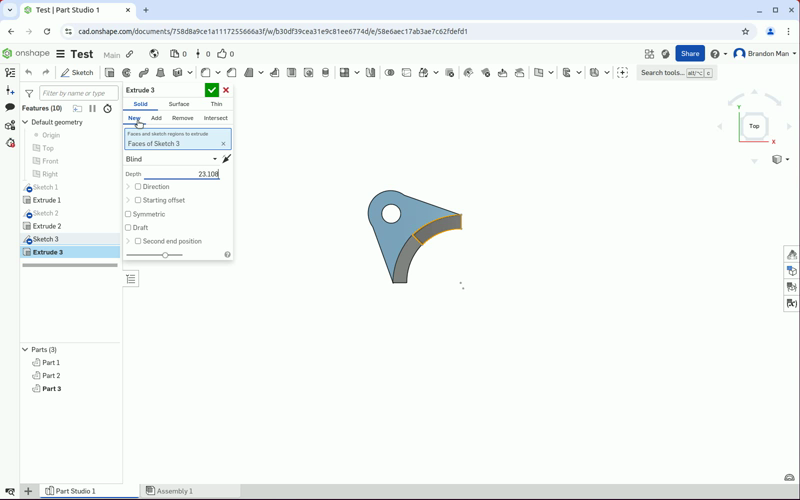
key(enter)
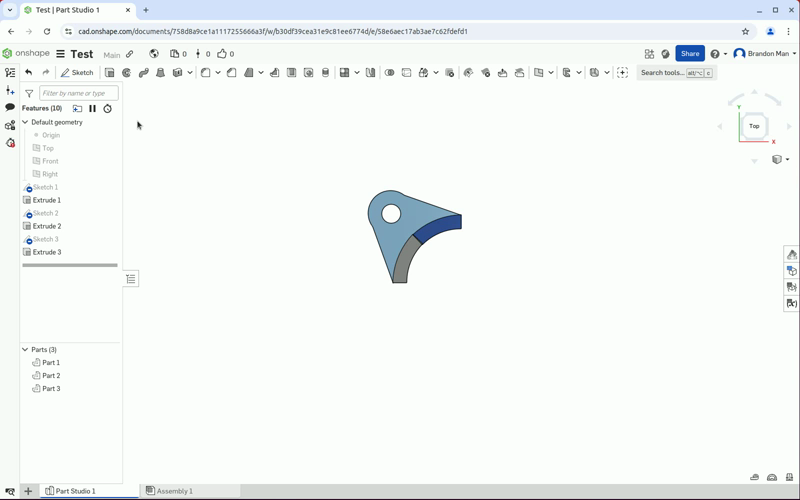
key(shift+h)
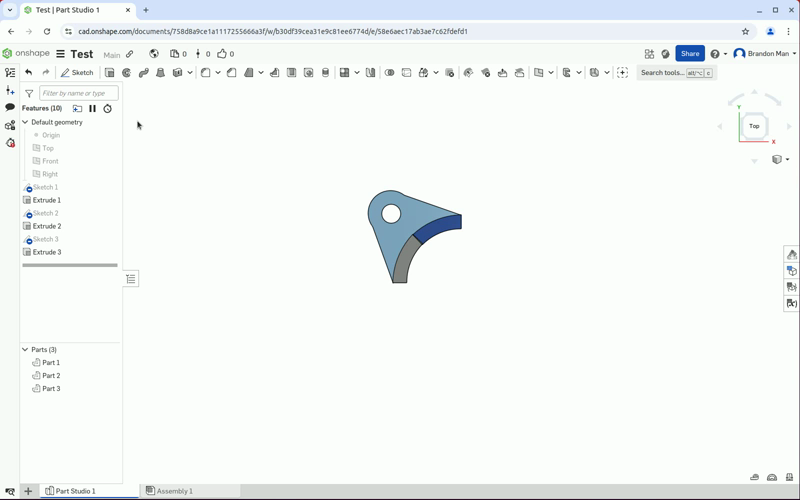
key(shift+h)
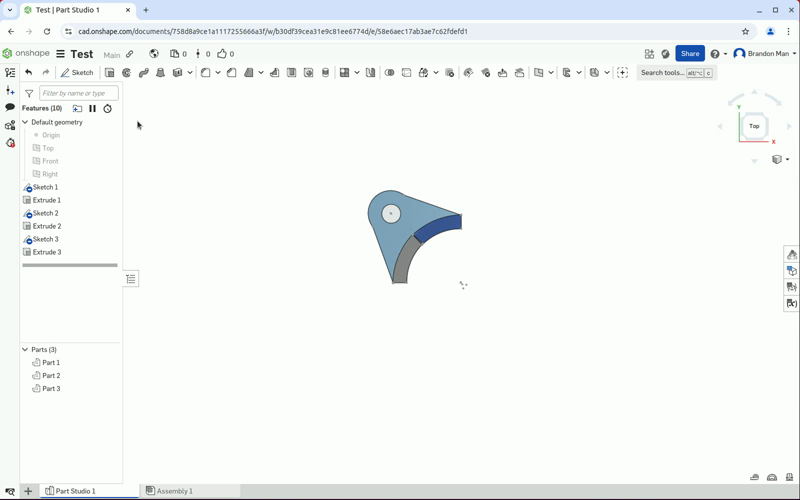
key(shift+7)
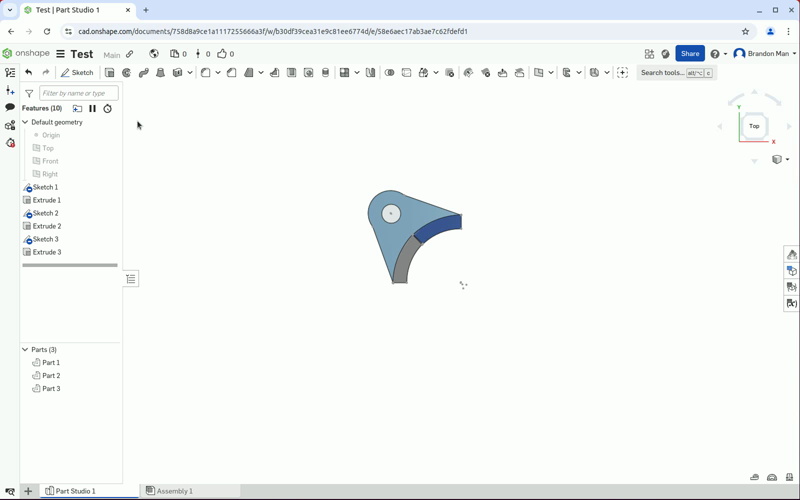
key(up, 3)
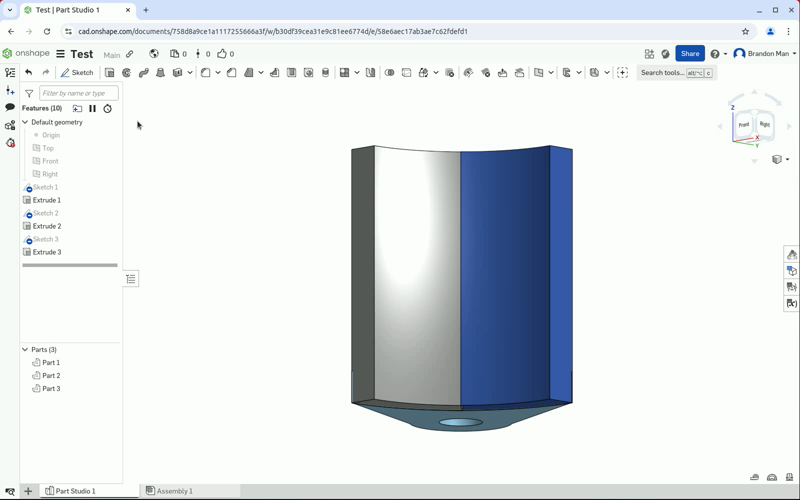
key(left, 3)
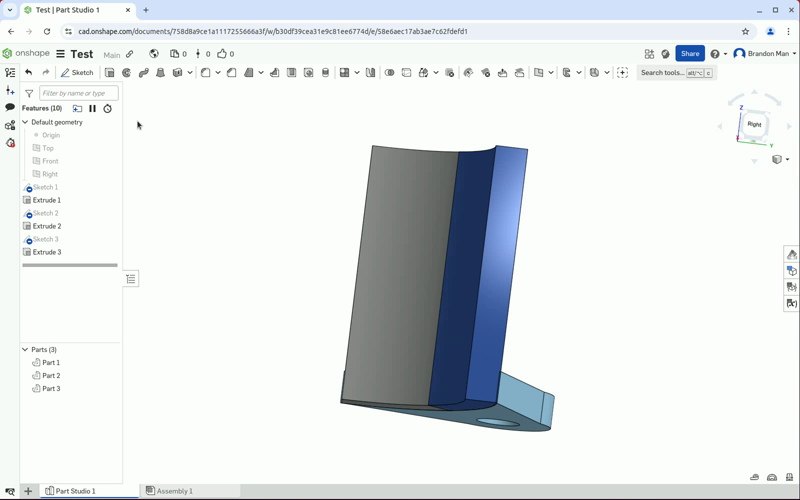
key(right, 3)
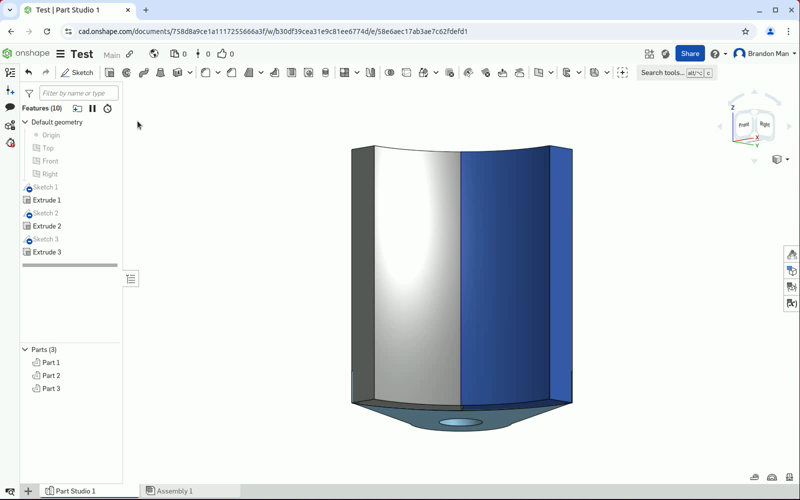
key(down, 3)
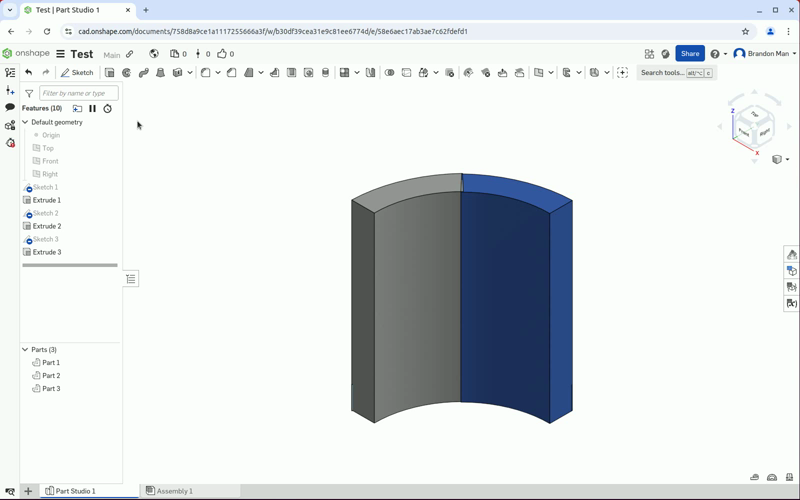
mouse_move(73, 189)
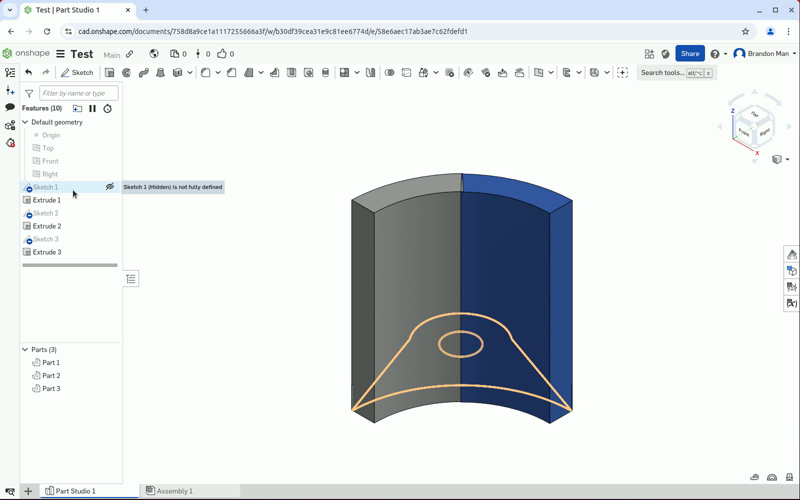
click(73, 189)